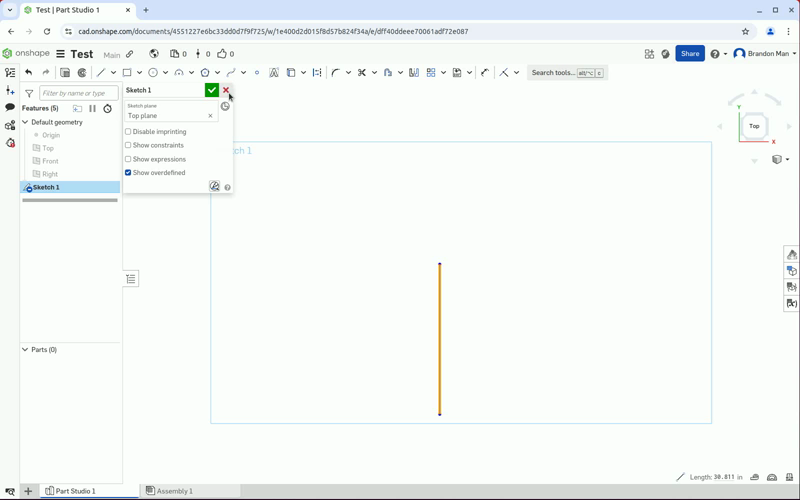
key(shift+h)
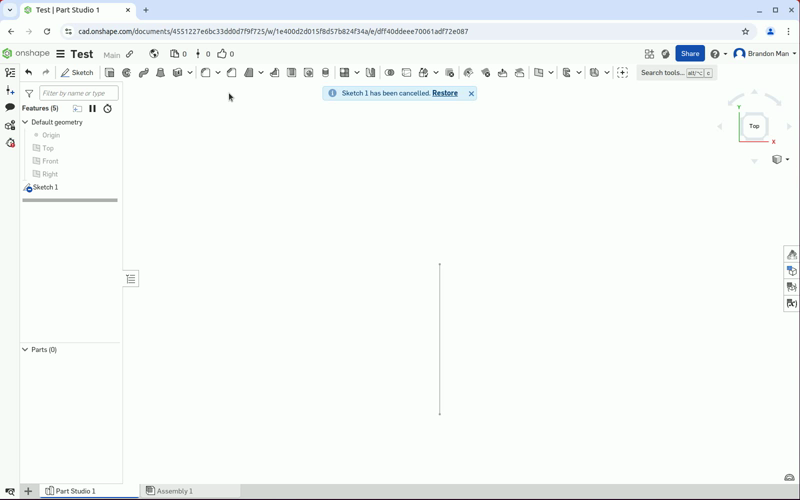
mouse_move(73, 352)
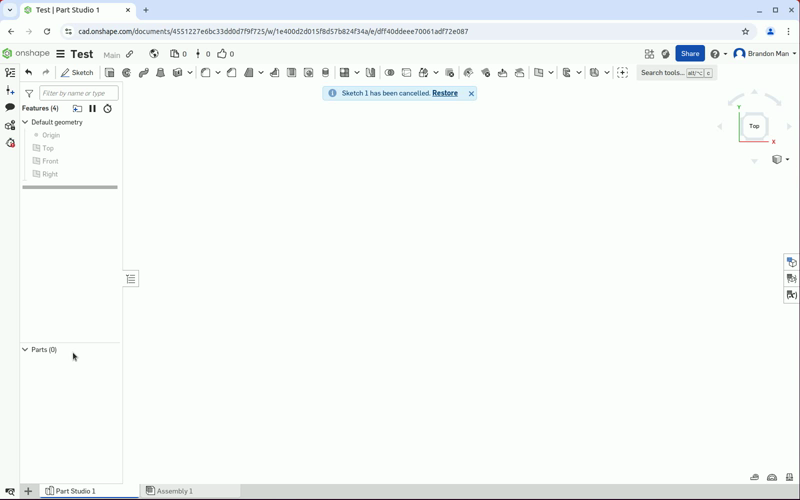
key(y)
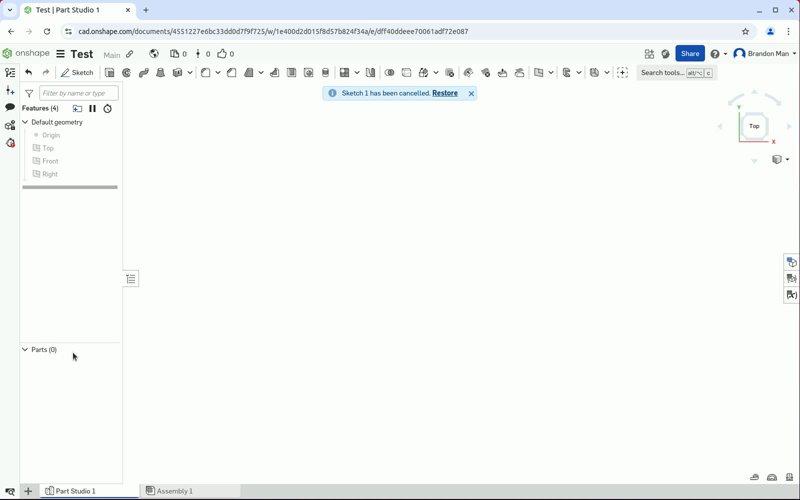
key(shift+p)
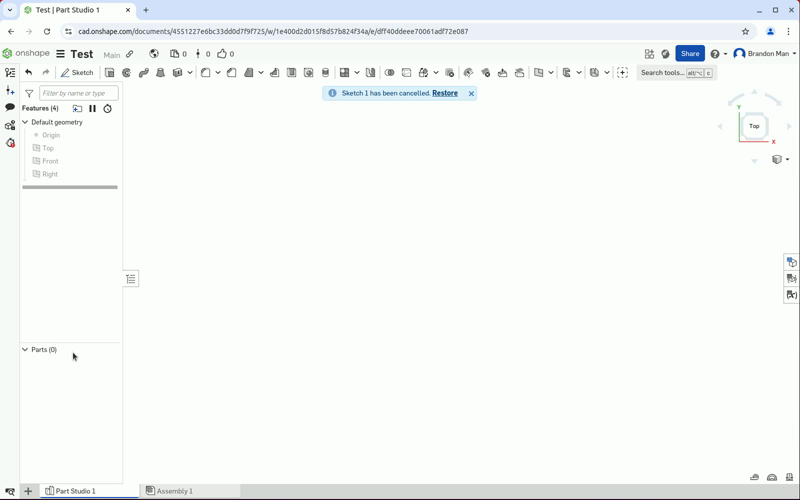
key(space)
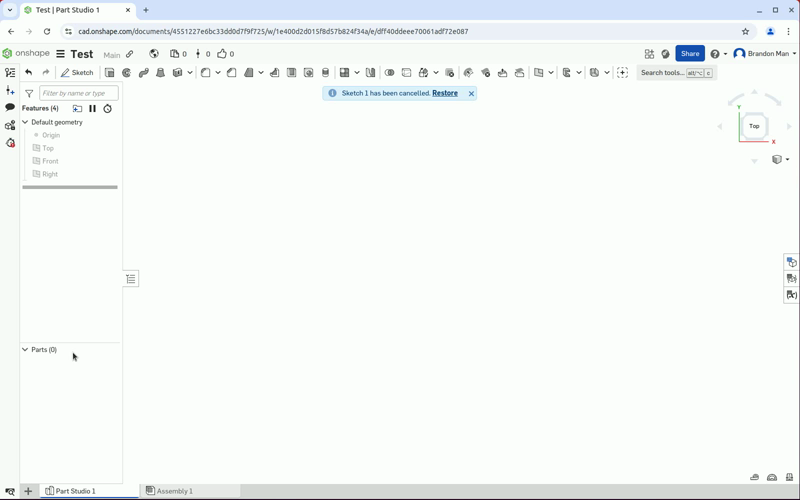
key_down(shift)
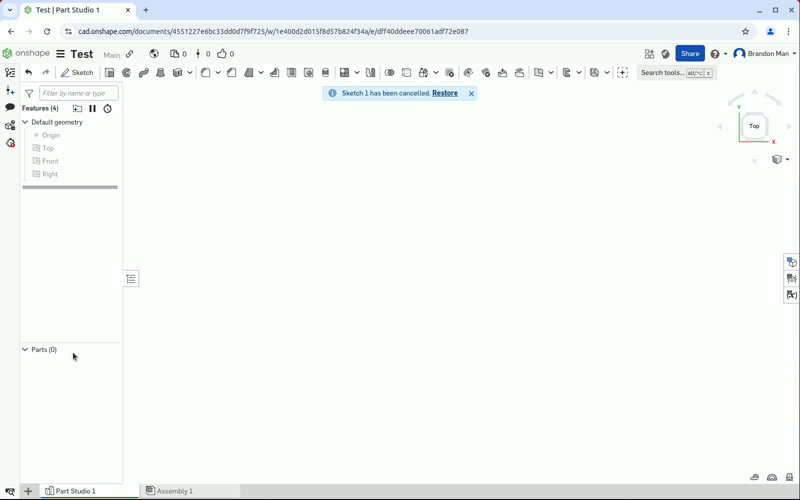
key(up)
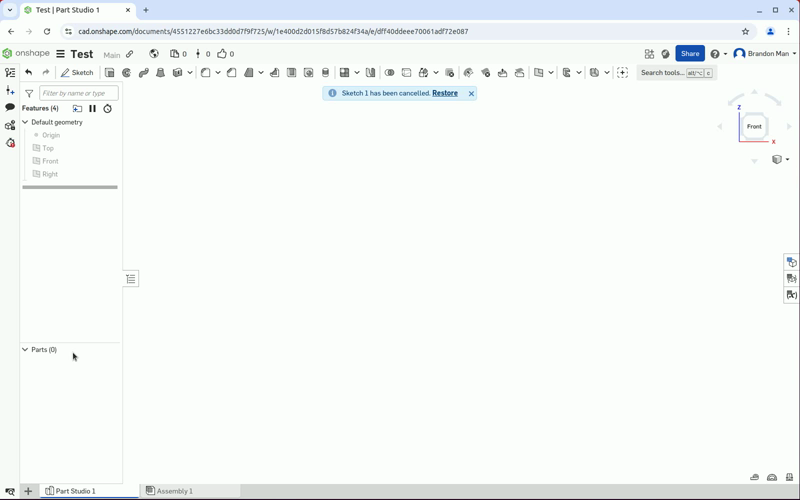
key_up(shift)
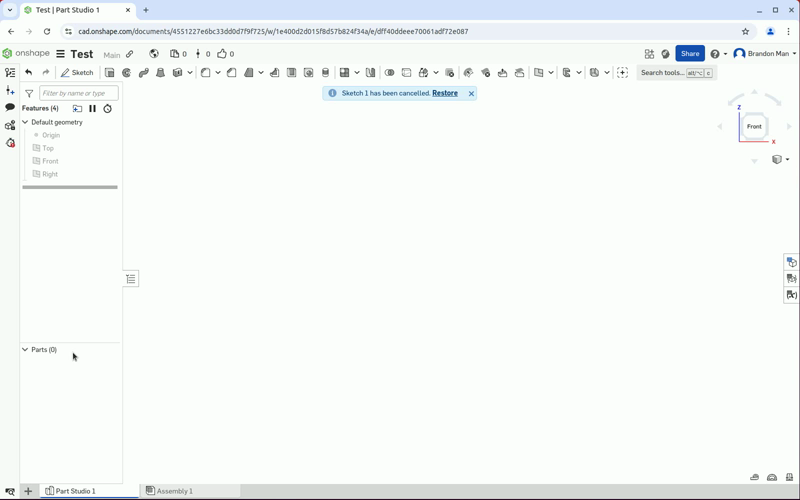
mouse_move(73, 352)
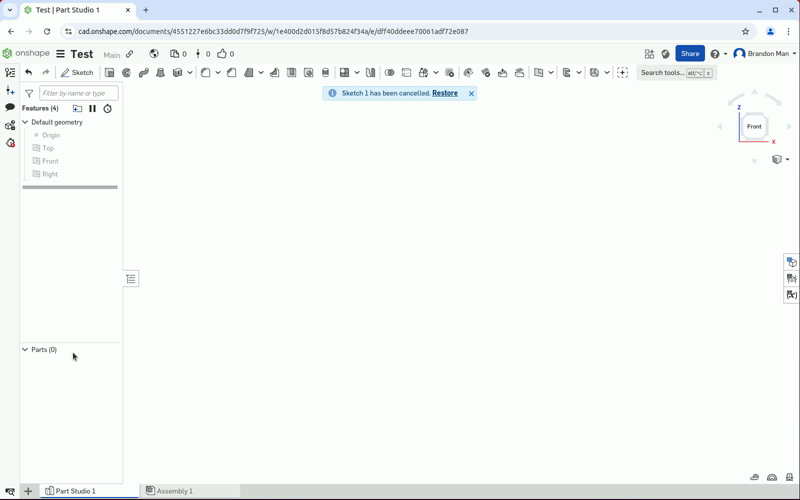
key(shift+y)
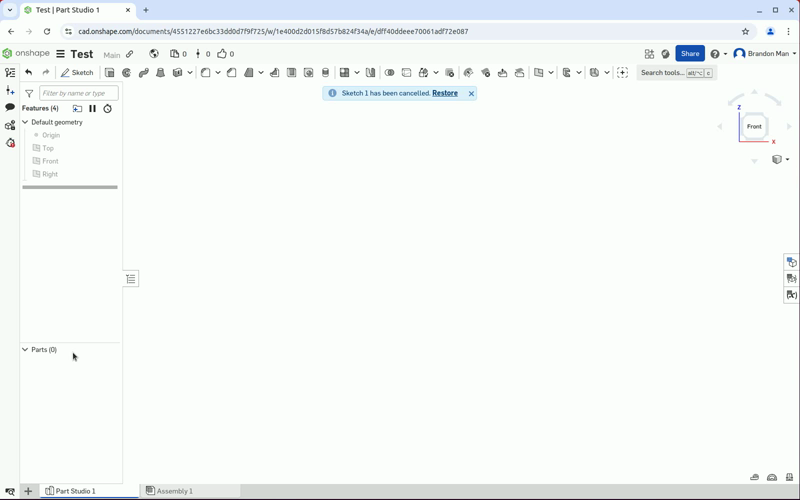
key(shift+s)
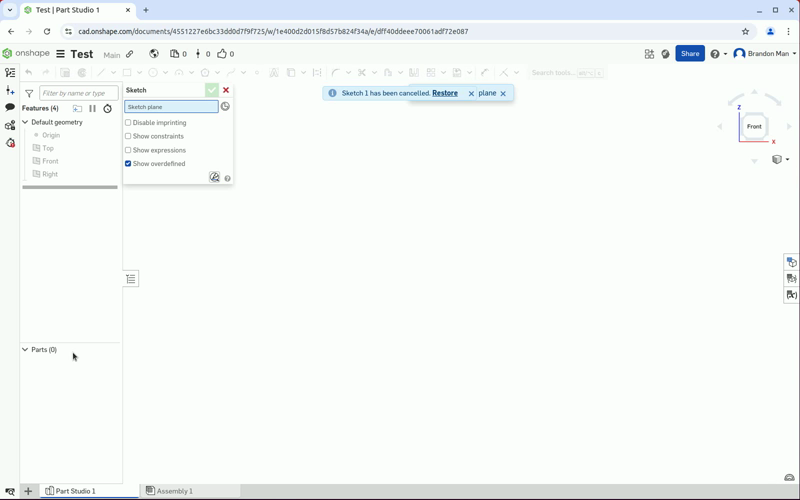
mouse_move(73, 163)
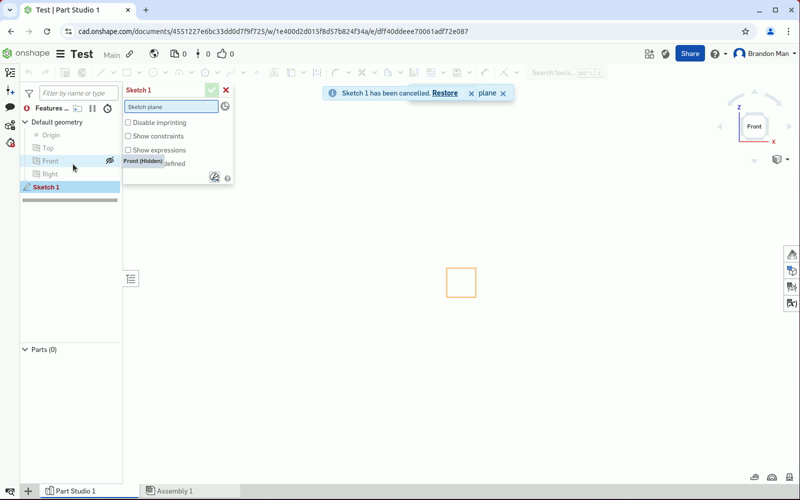
click(73, 163)
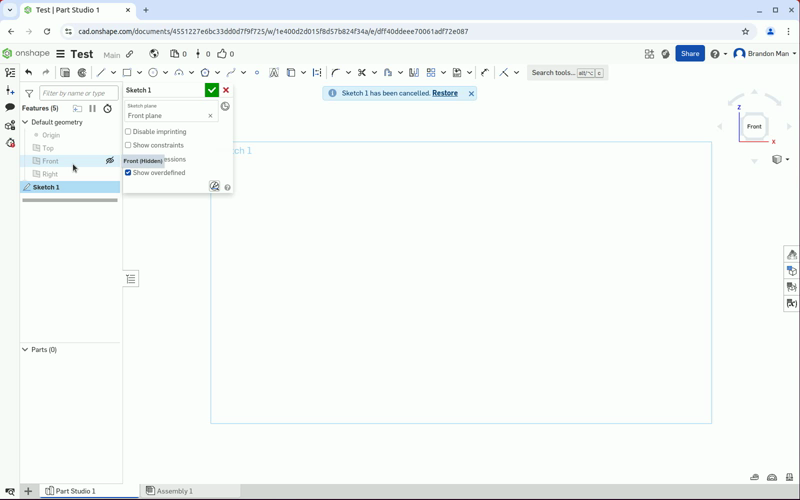
mouse_move(73, 352)
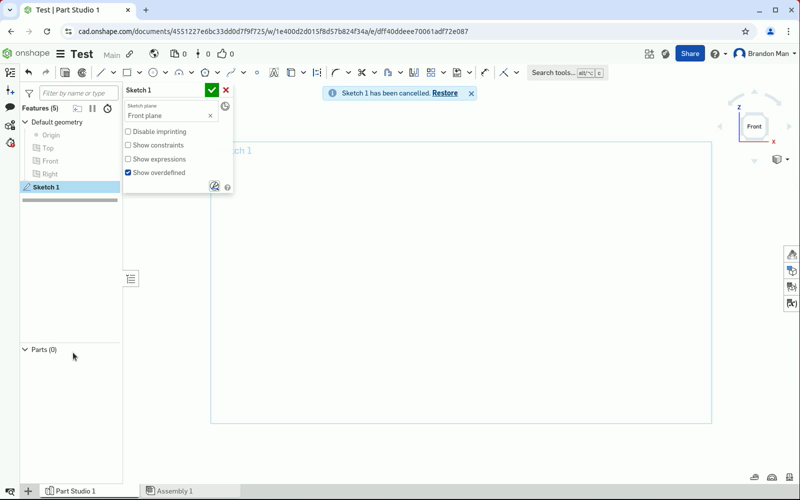
key(y)
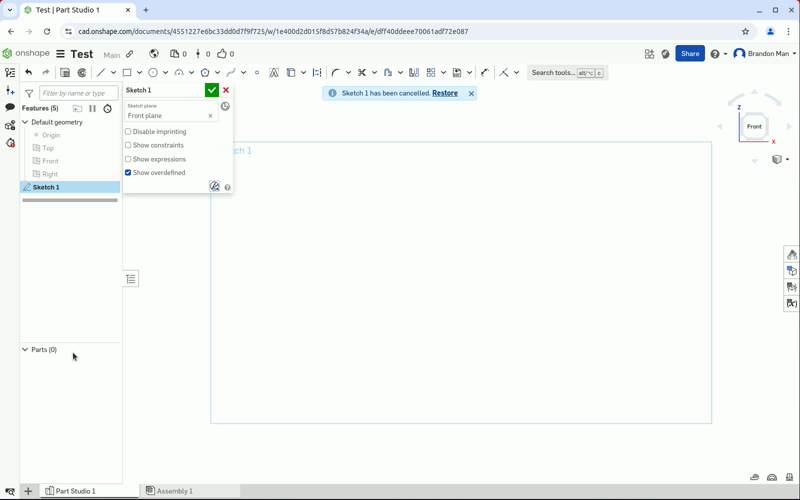
key(l)
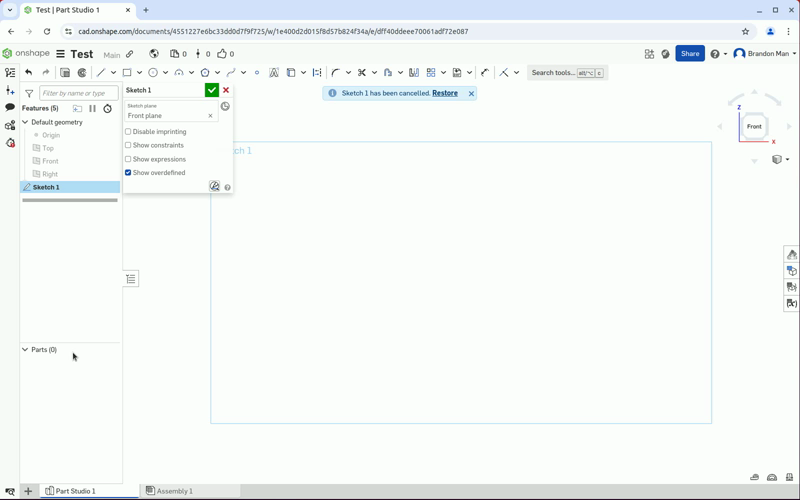
key_down(shift)
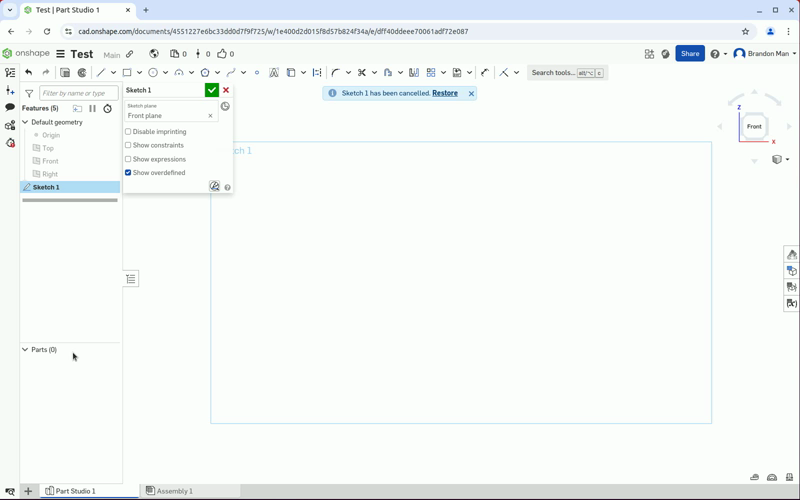
mouse_move(388, 206)
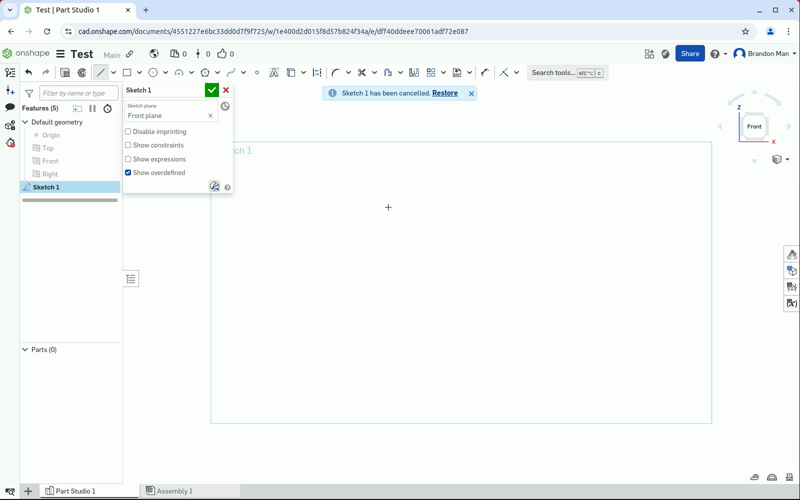
click(388, 206)
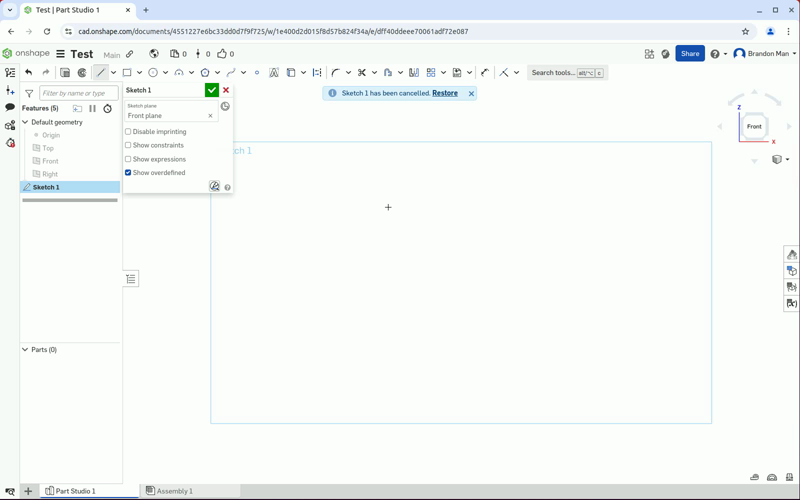
key_up(shift)
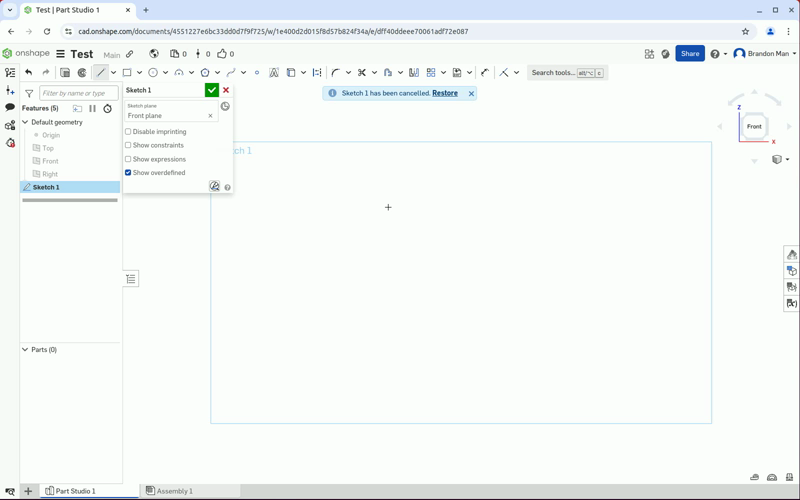
key_down(shift)
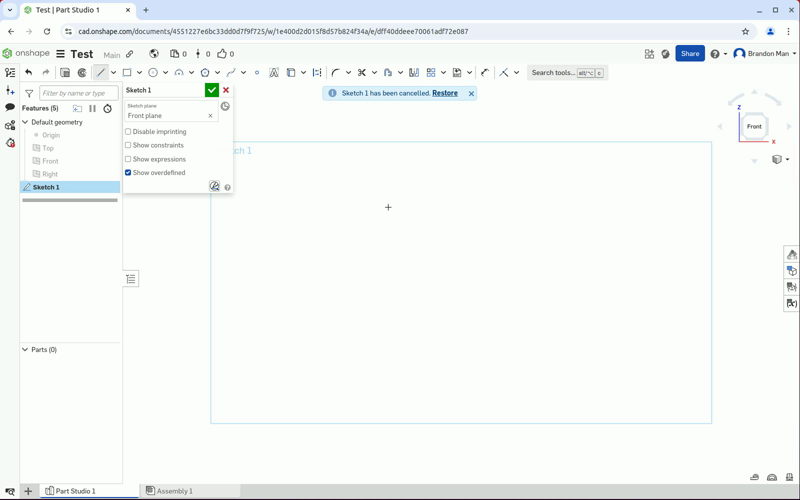
mouse_move(418, 206)
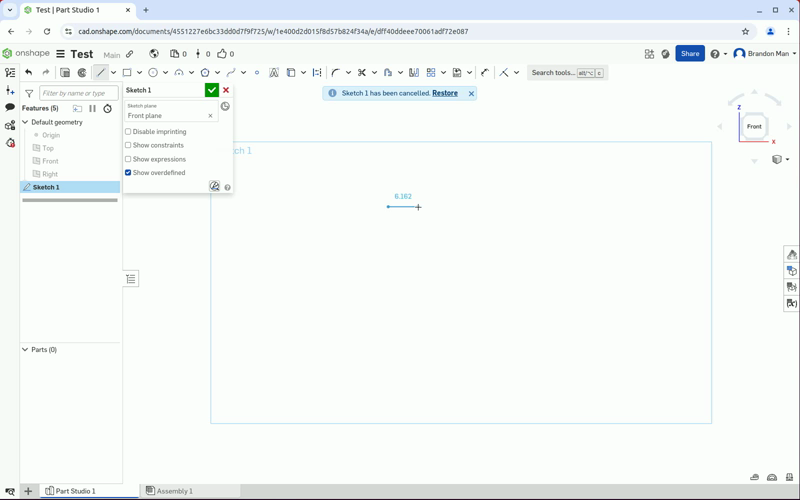
mouse_move(420, 206)
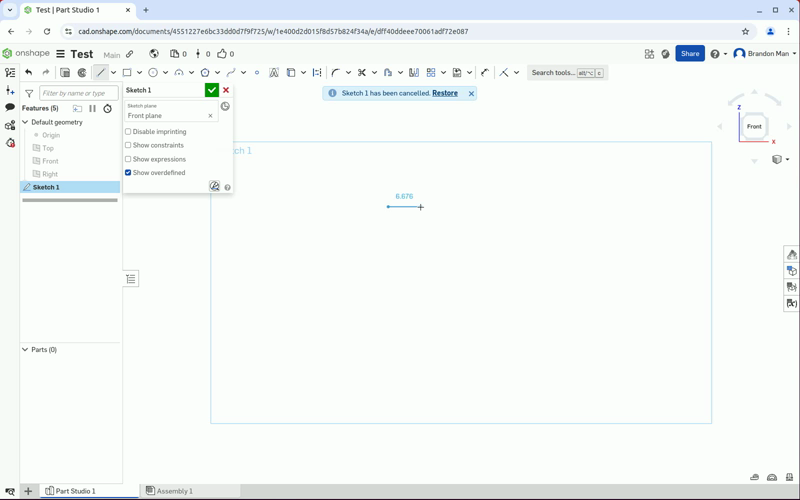
click(420, 206)
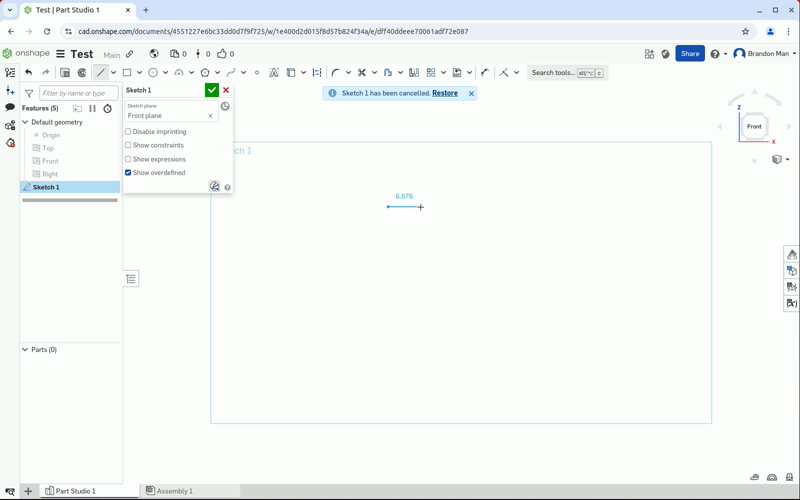
key_up(shift)
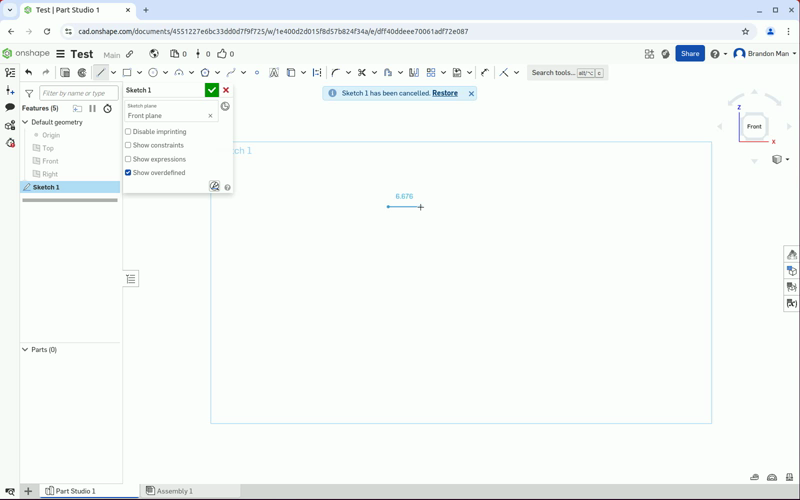
key_down(shift)
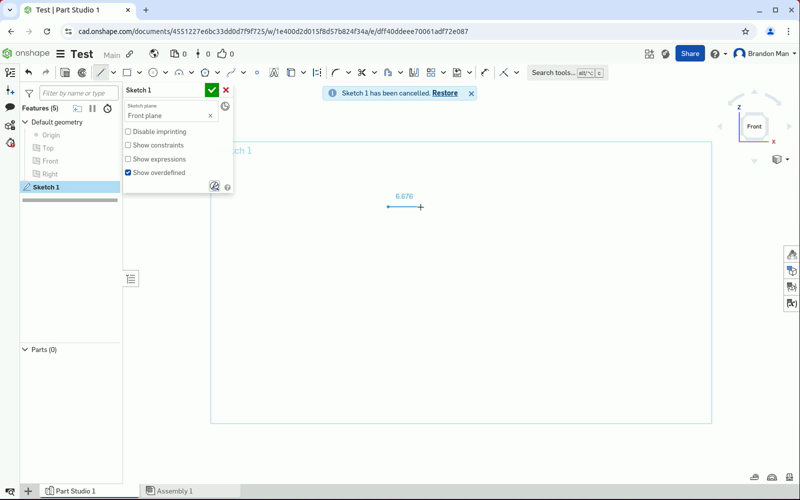
mouse_move(450, 206)
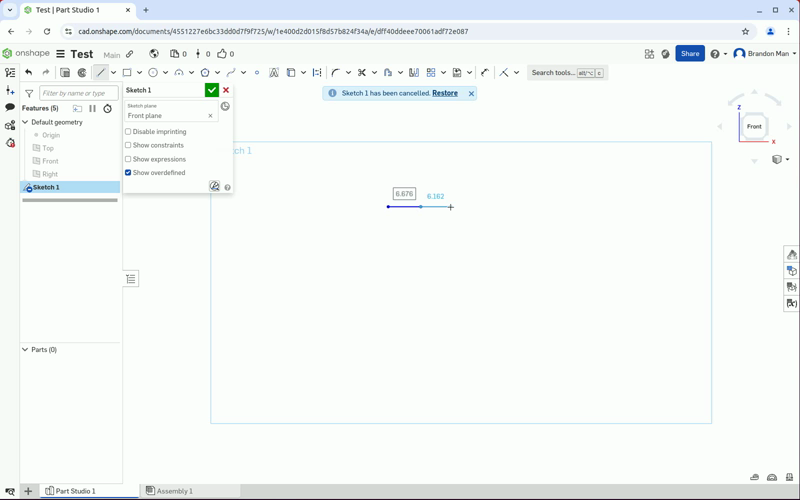
mouse_move(404, 195)
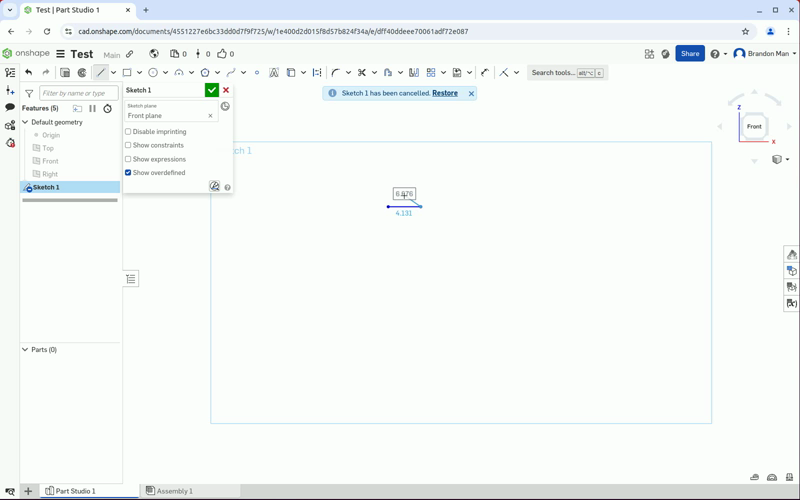
click(404, 195)
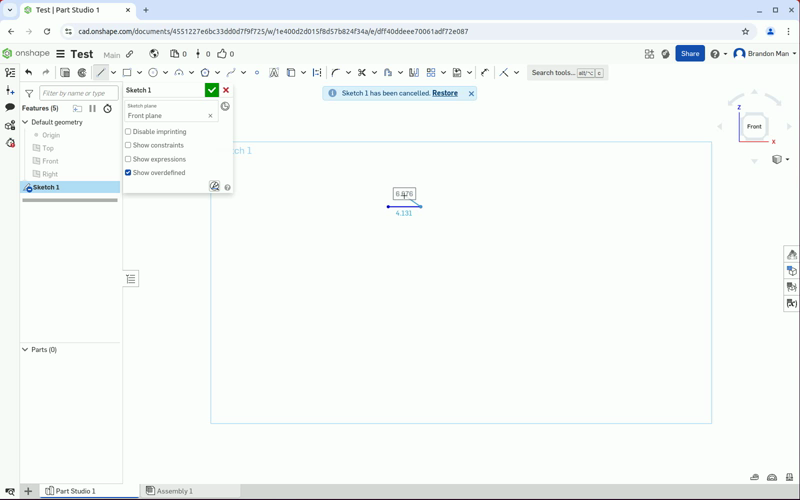
key_up(shift)
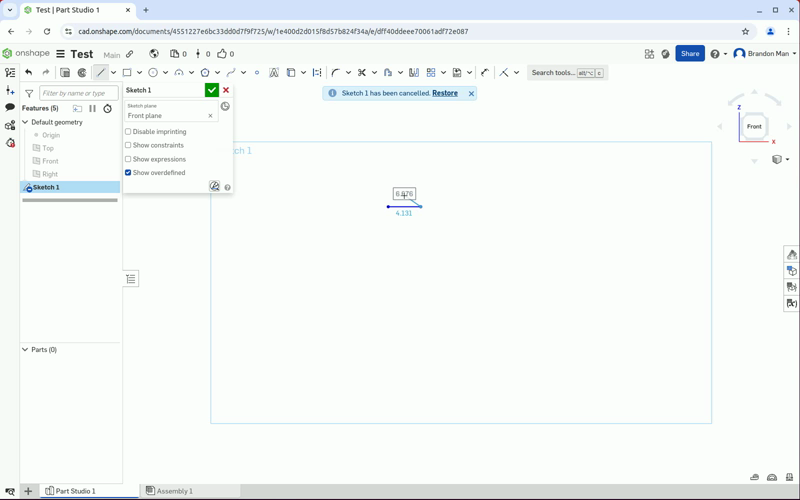
mouse_move(434, 195)
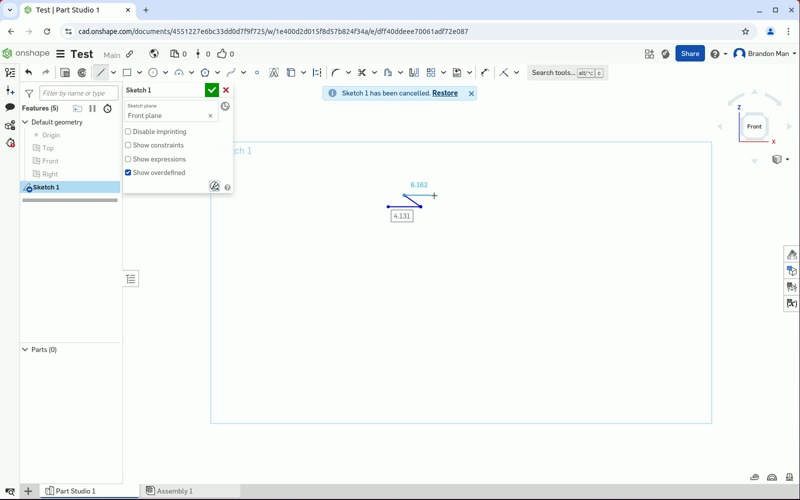
key_down(shift)
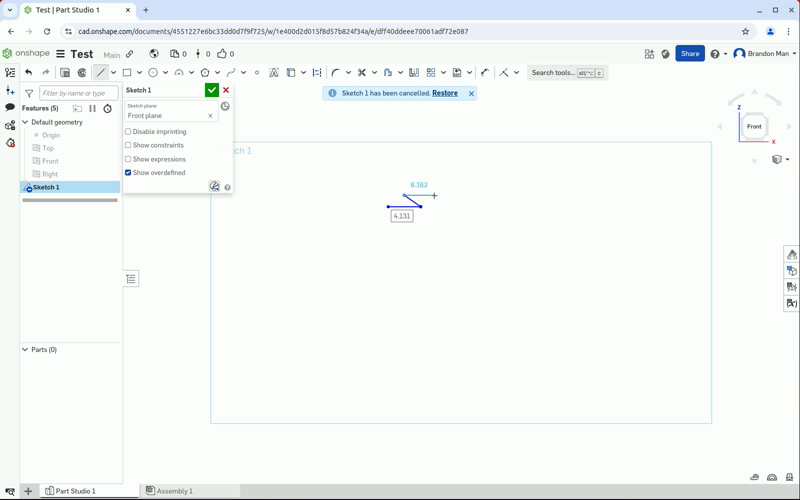
mouse_move(388, 206)
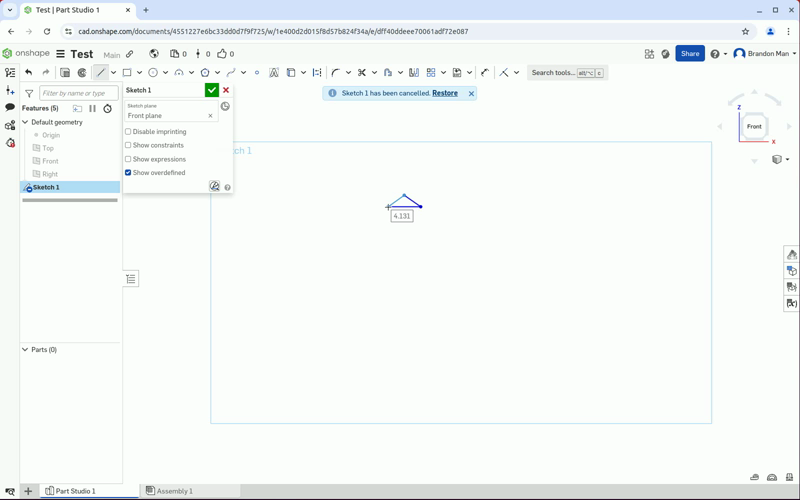
key_up(shift)
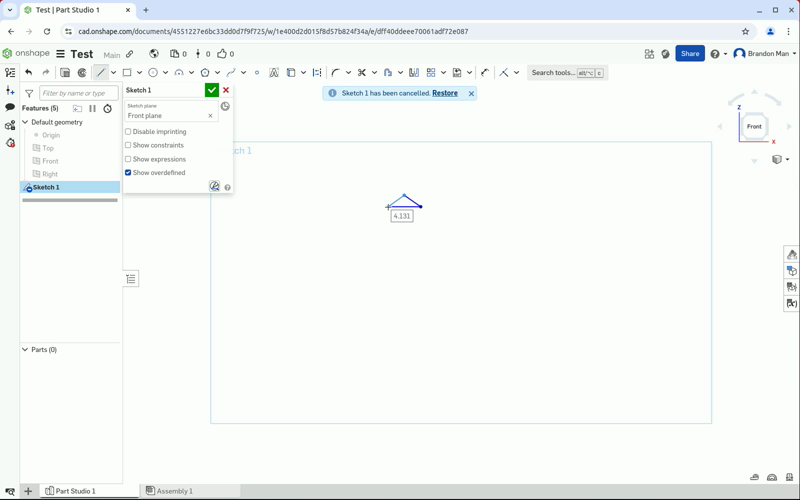
click(388, 206)
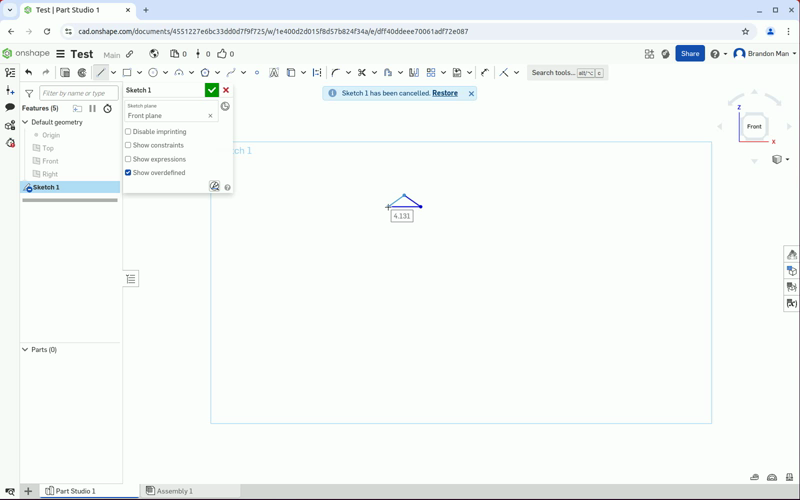
key(esc)
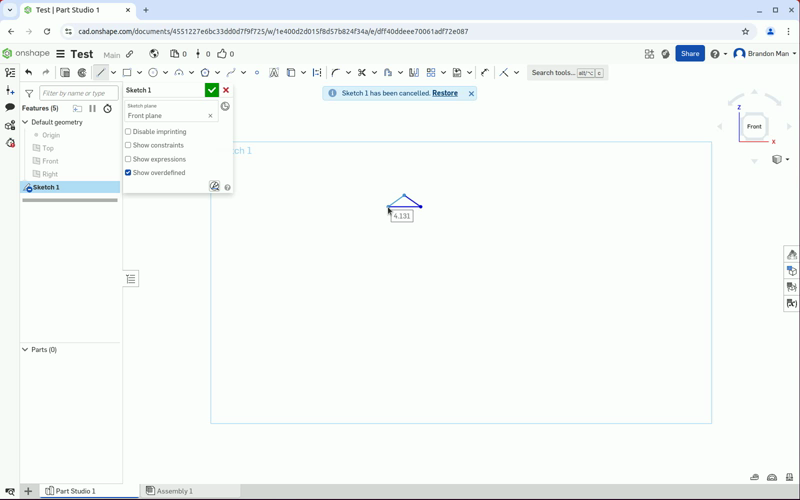
mouse_move(399, 206)
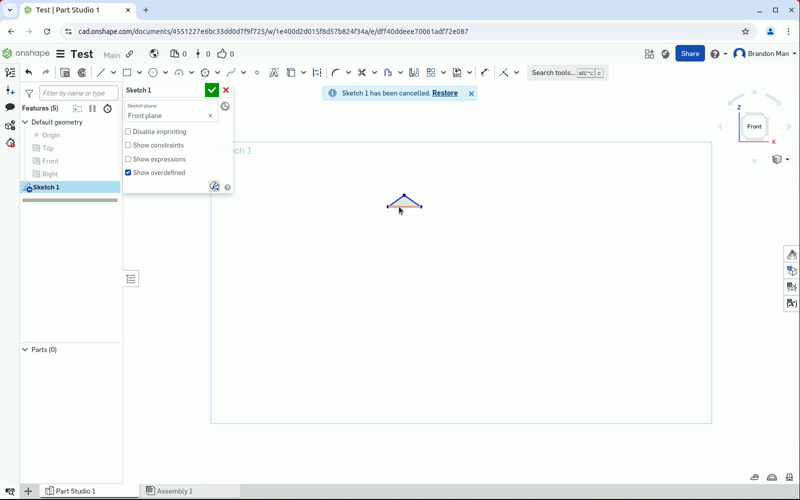
scroll(6)
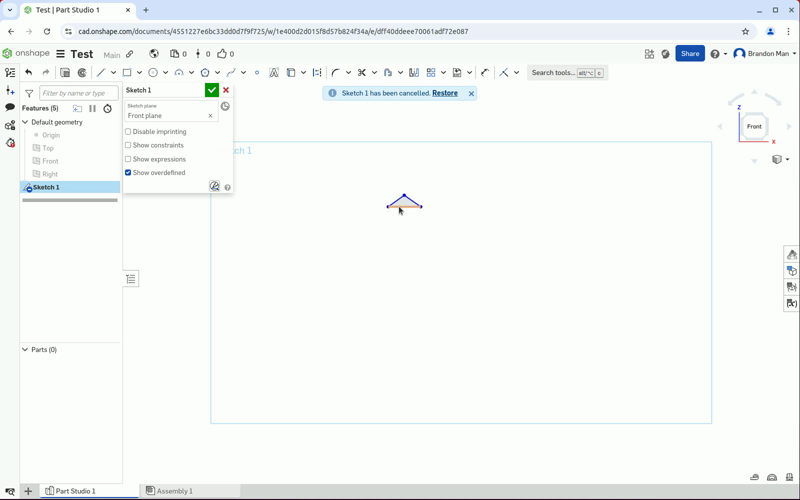
scroll(6)
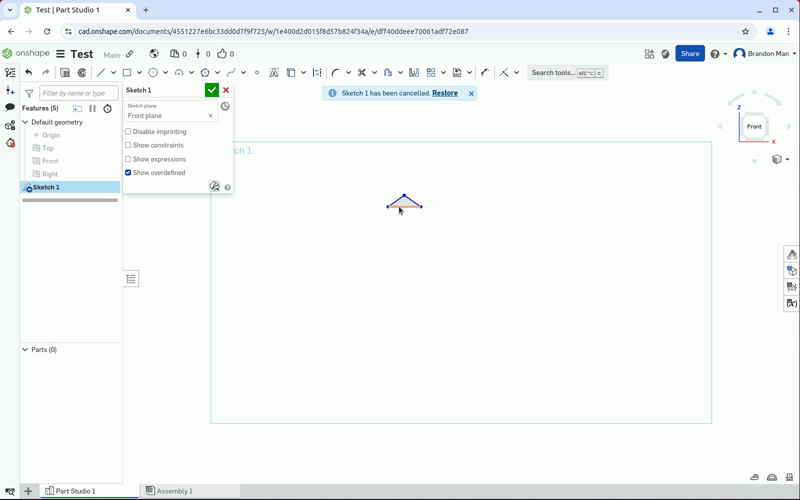
scroll(6)
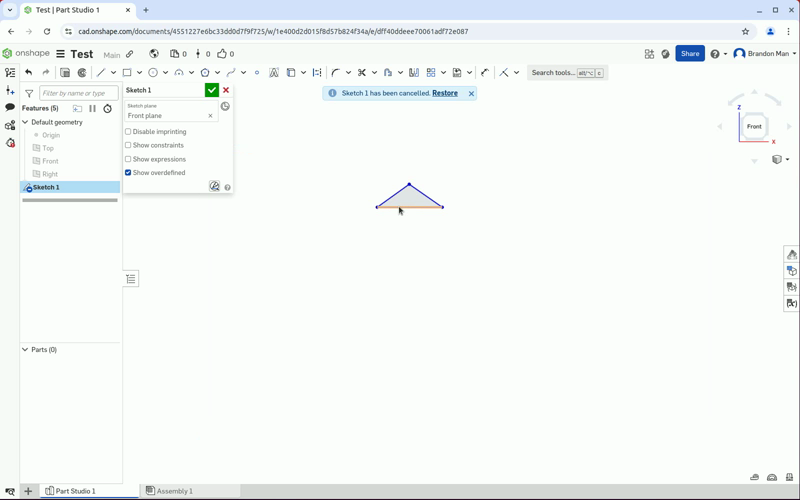
scroll(6)
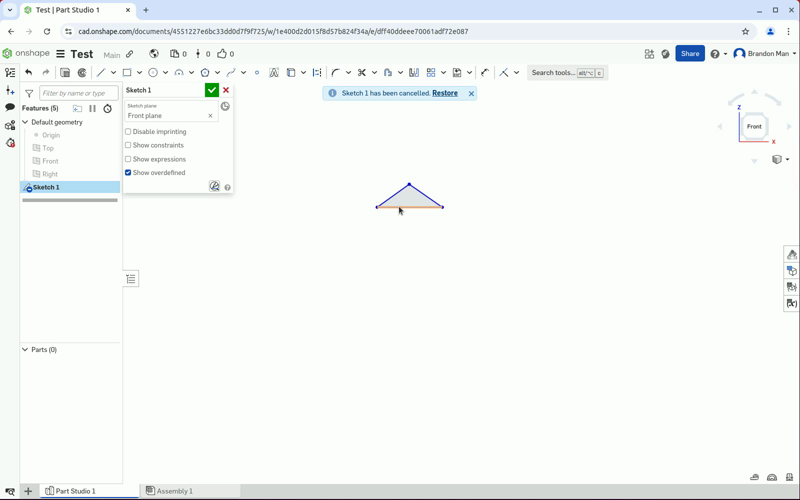
scroll(6)
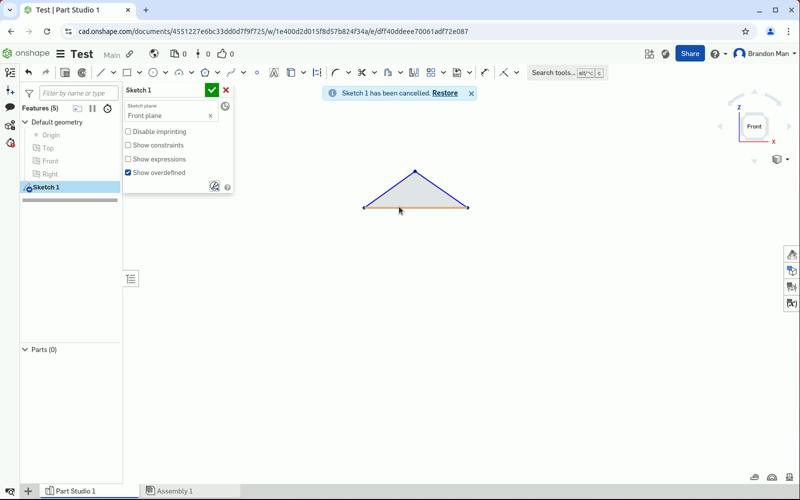
scroll(6)
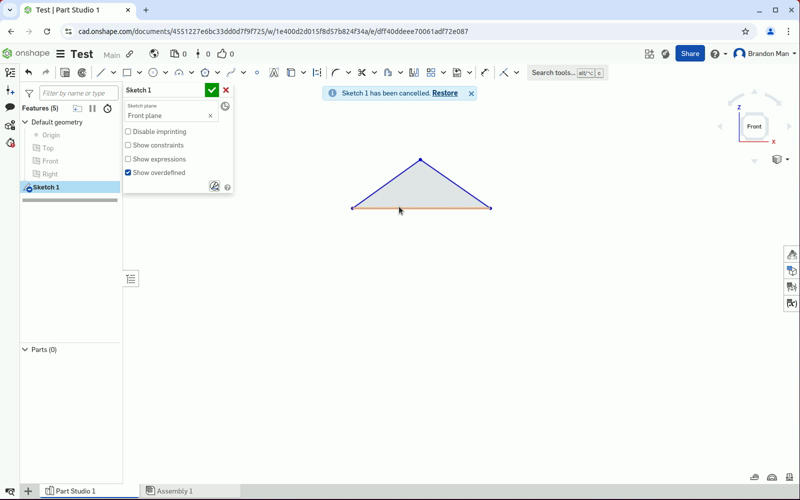
scroll(6)
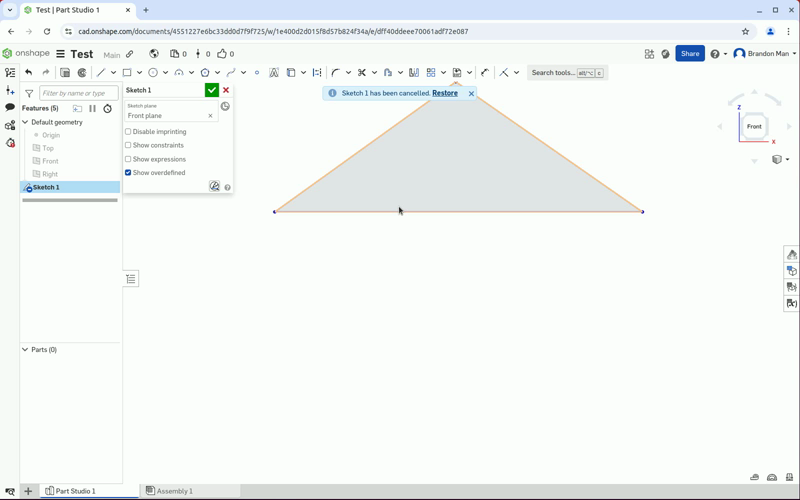
click(399, 206)
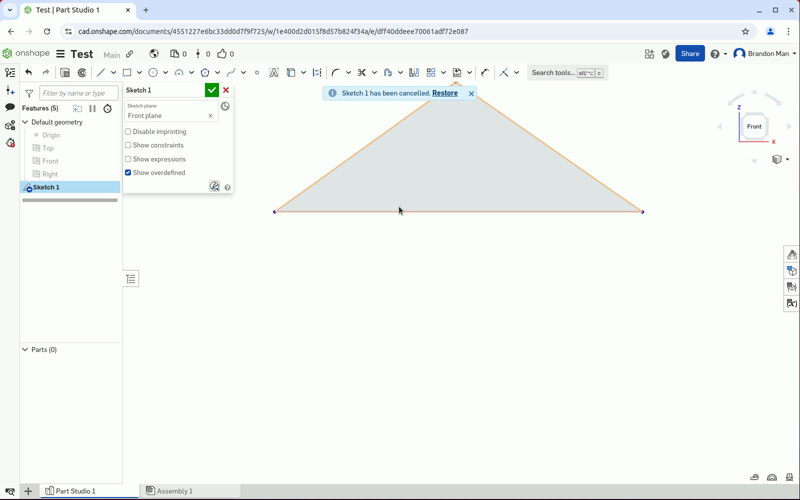
scroll(-6)
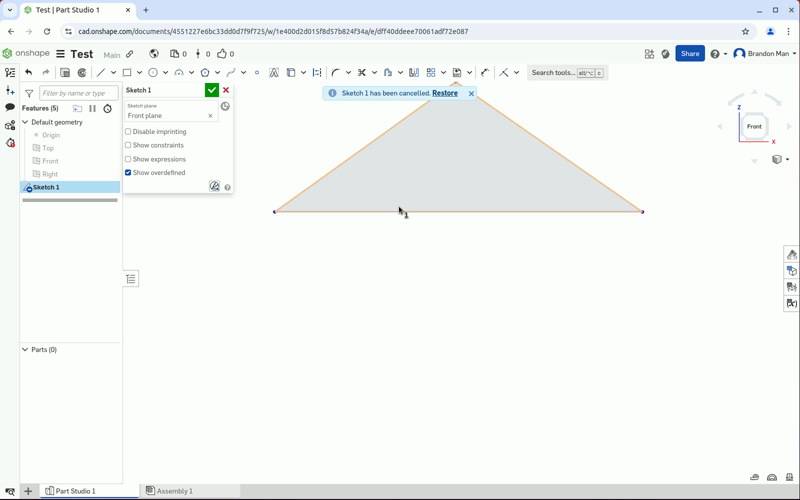
scroll(-6)
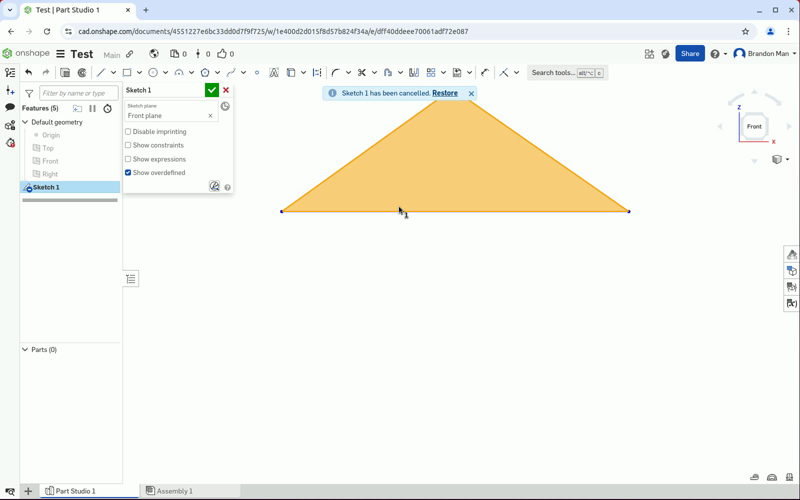
scroll(-6)
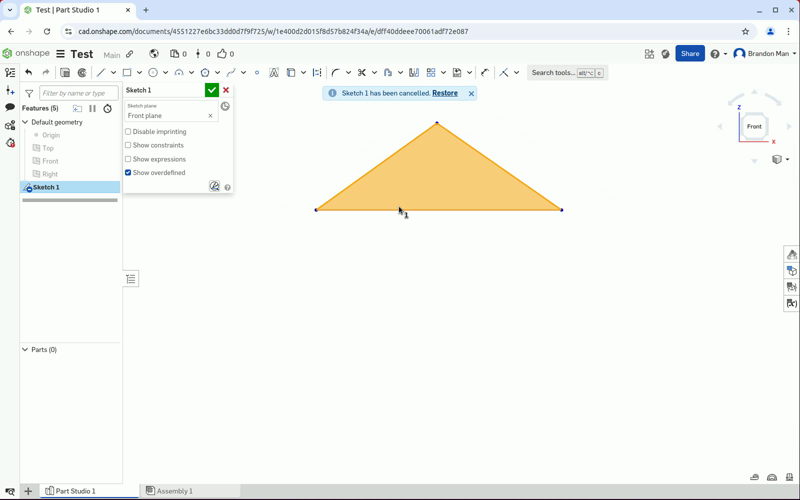
scroll(-6)
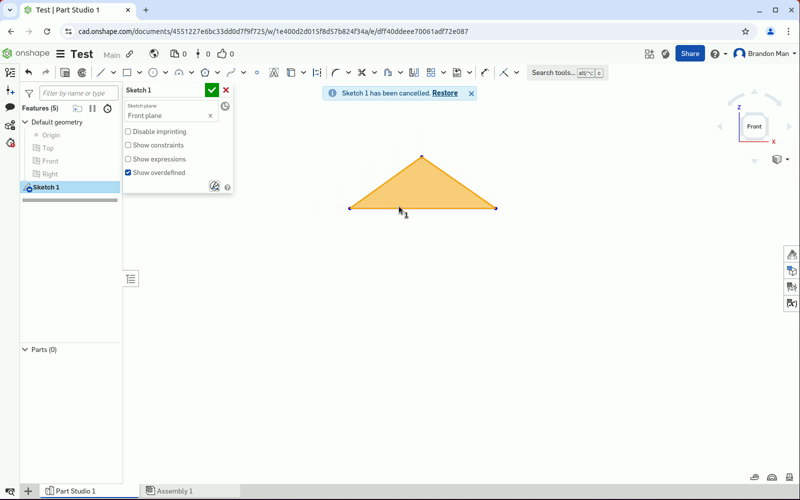
scroll(-6)
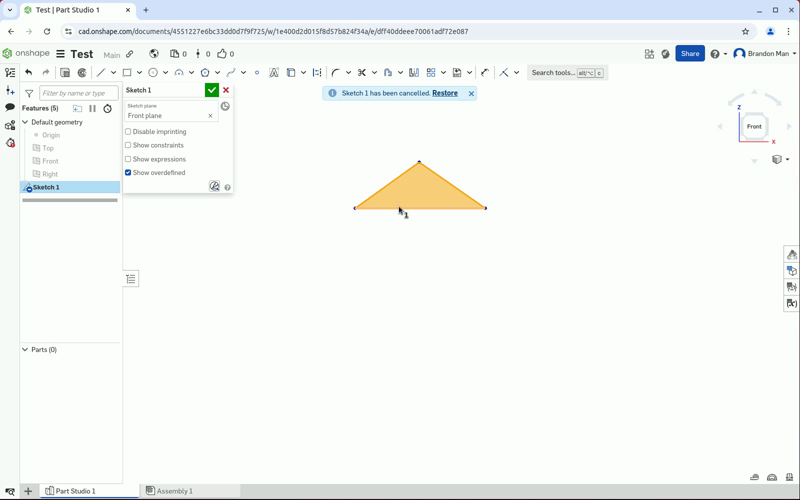
scroll(-6)
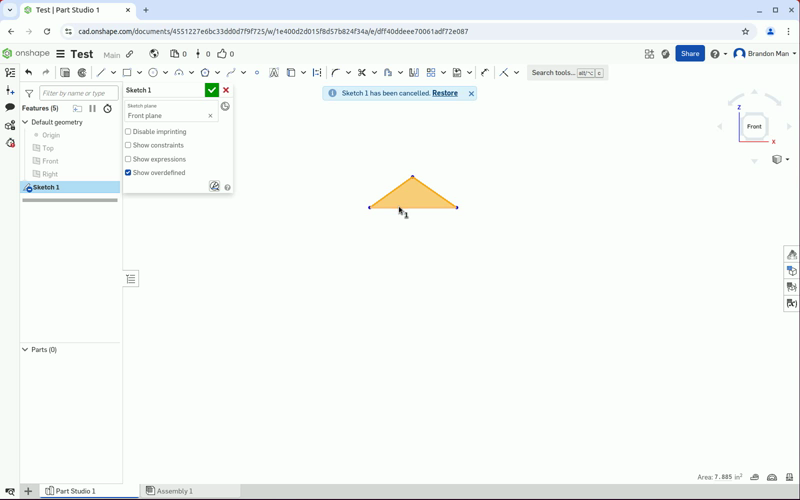
scroll(-6)
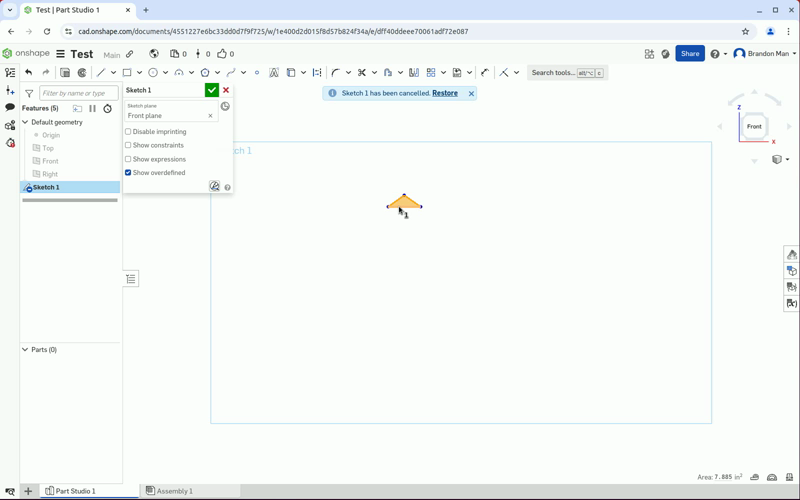
mouse_move(73, 352)
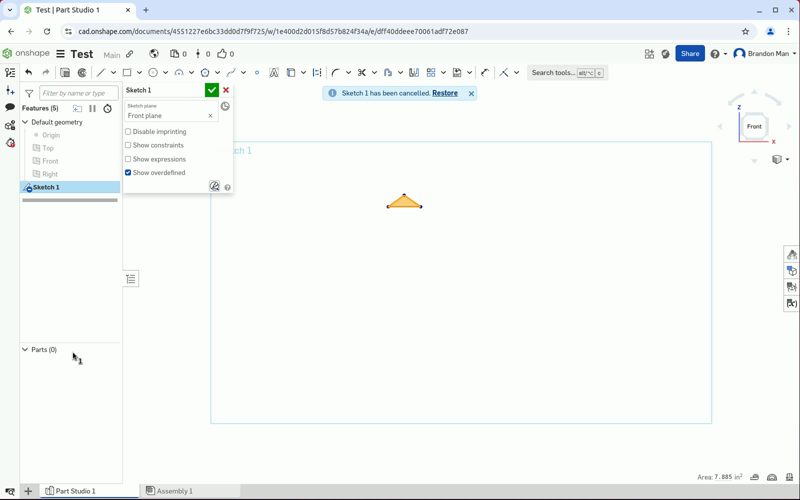
key(shift+y)
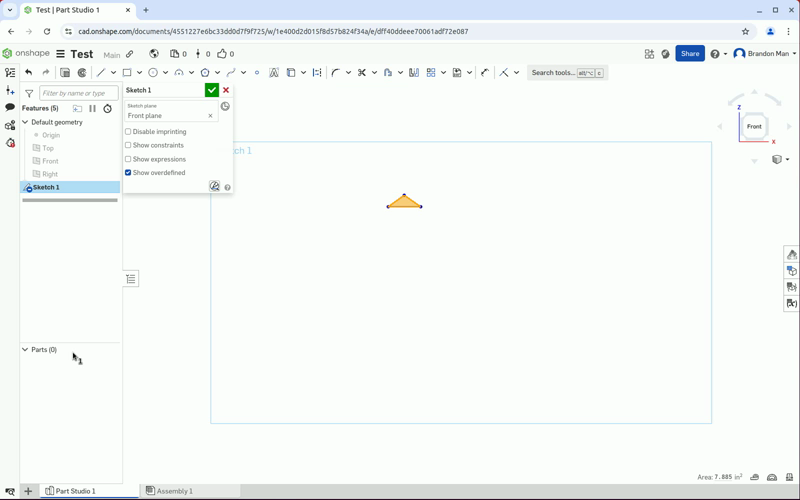
key(shift+e)
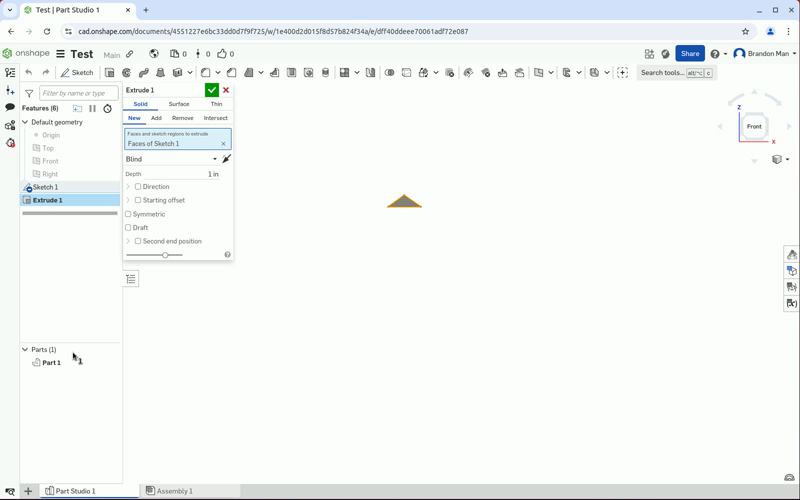
mouse_move(143, 106)
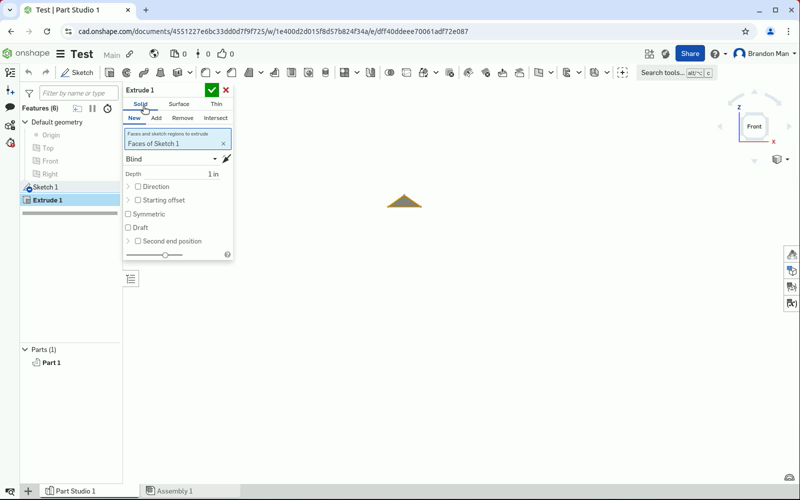
click(143, 106)
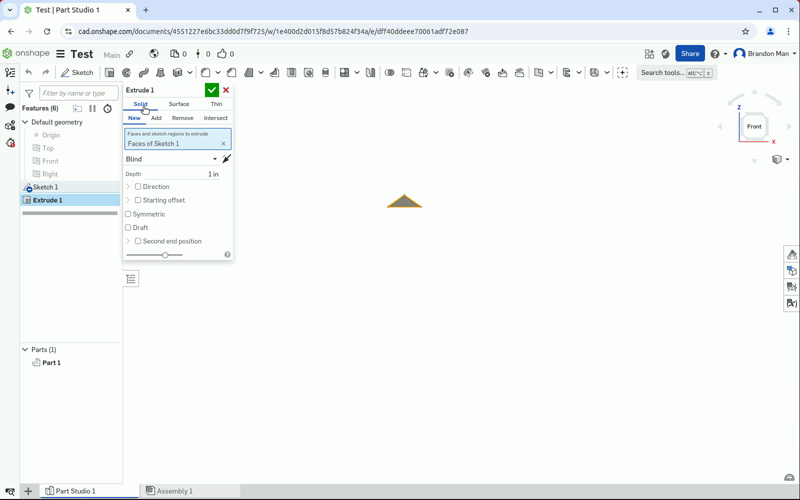
mouse_move(137, 120)
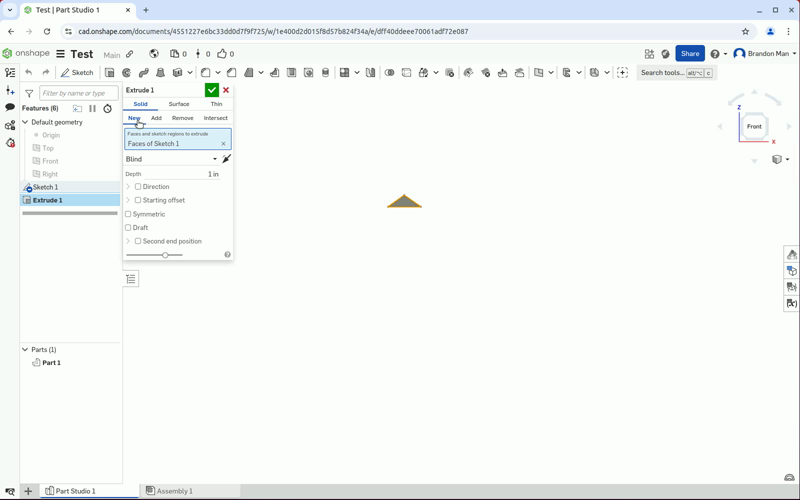
click(137, 120)
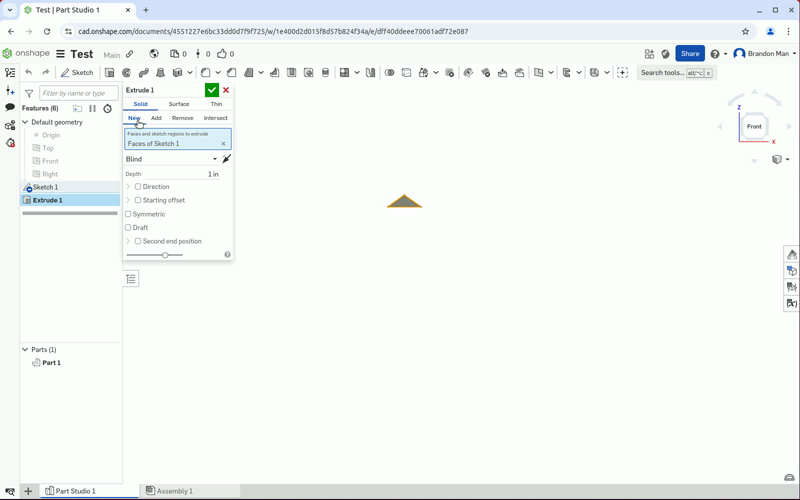
key(tab, 4)
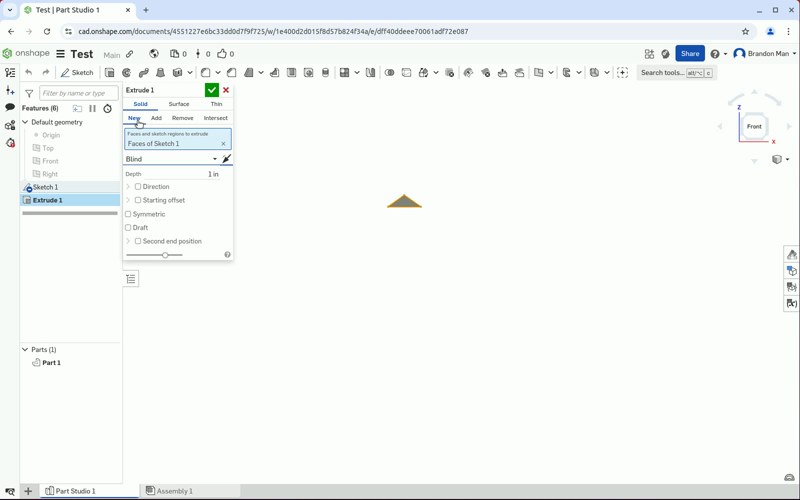
text(14.202)
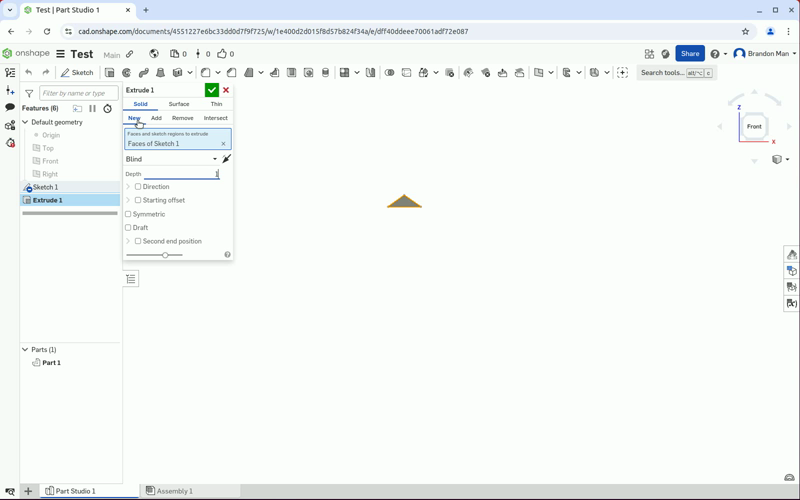
key(enter)
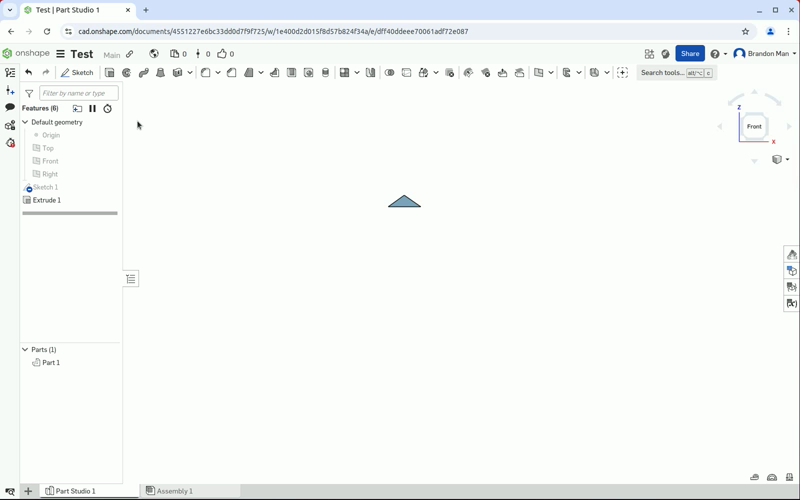
key(shift+h)
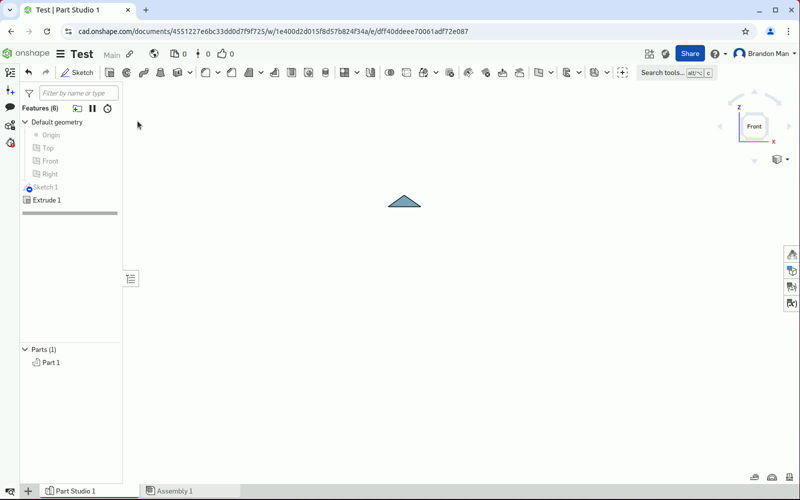
key(shift+h)
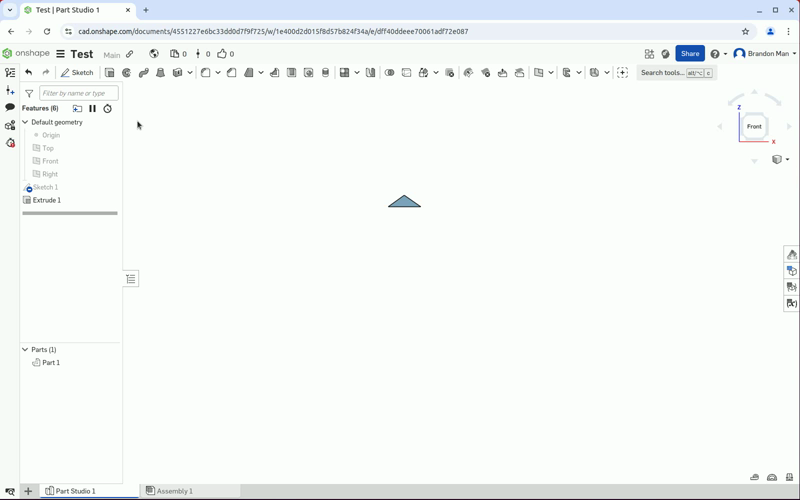
mouse_move(73, 189)
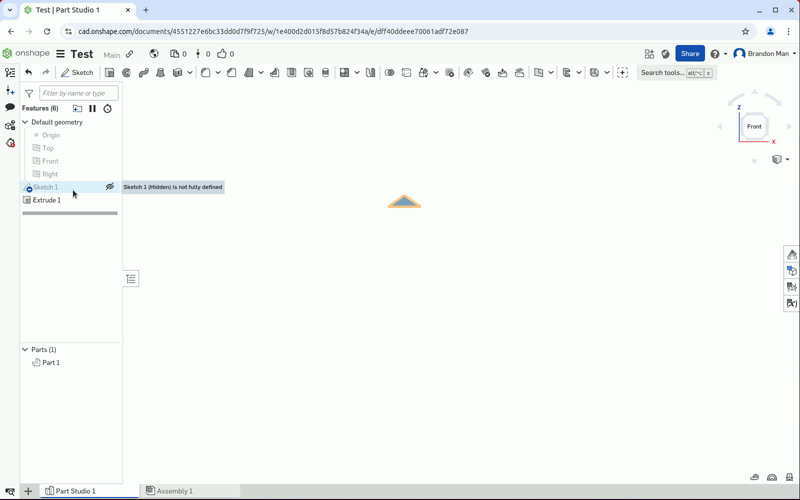
click(73, 189)
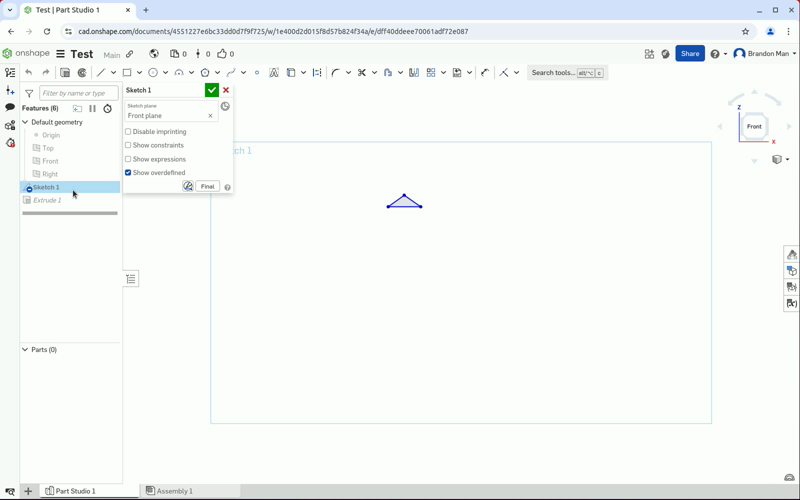
mouse_move(229, 92)
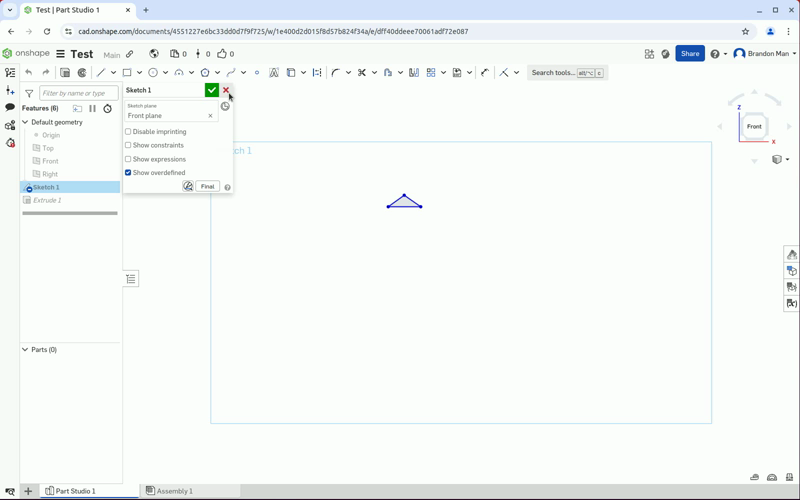
click(229, 92)
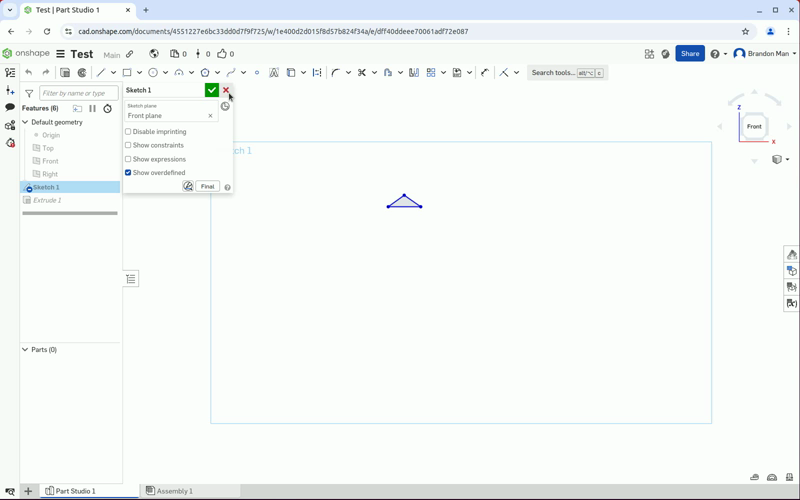
key(shift+s)
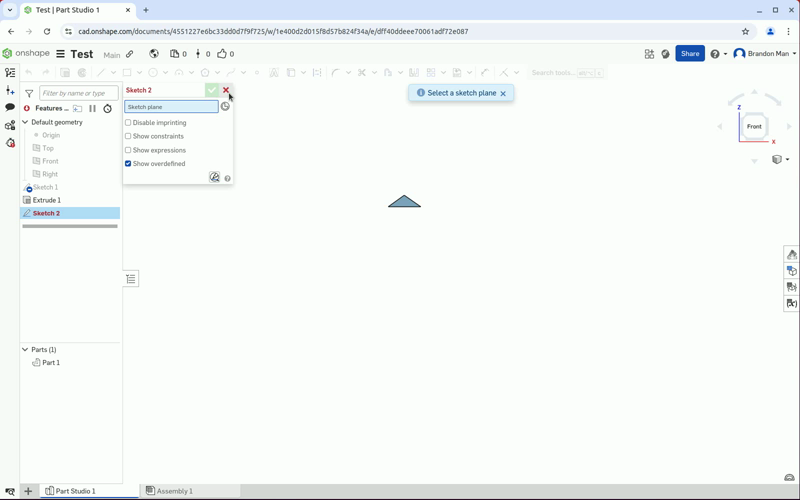
mouse_move(73, 163)
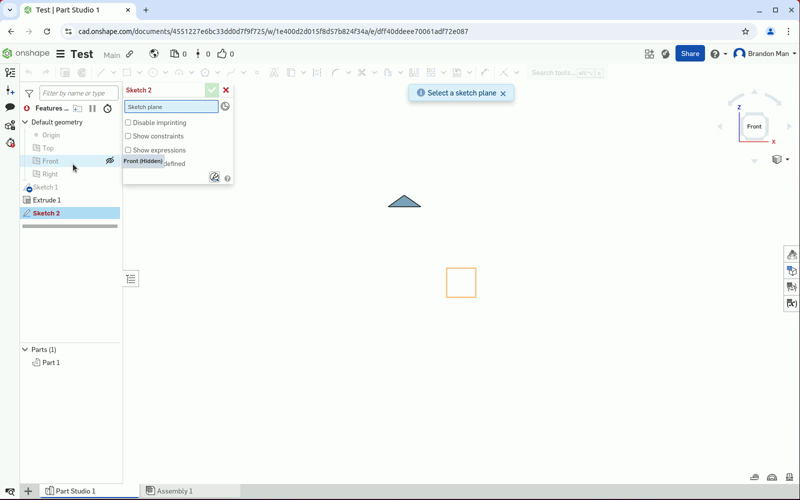
click(73, 163)
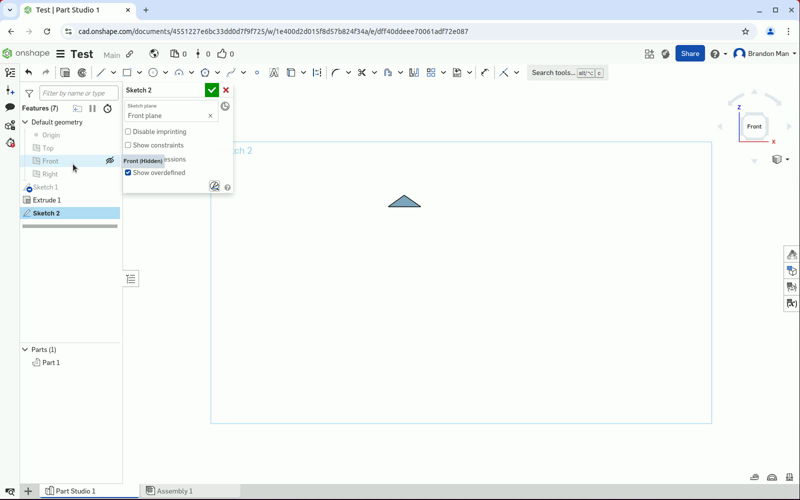
mouse_move(73, 352)
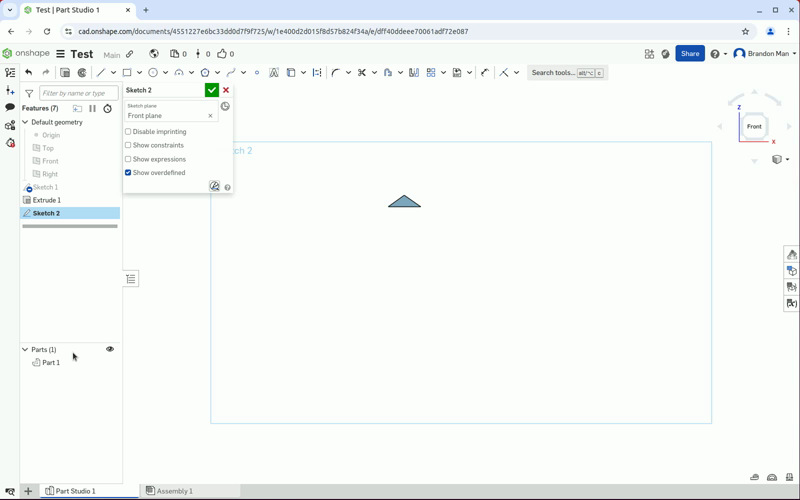
key(y)
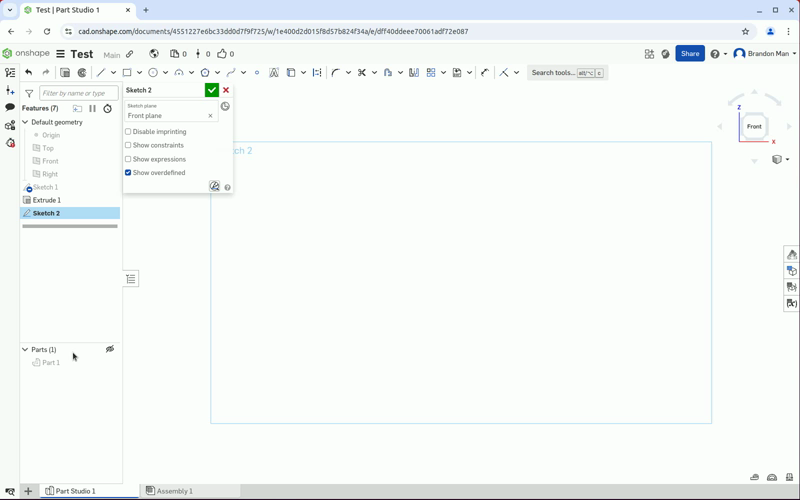
key(l)
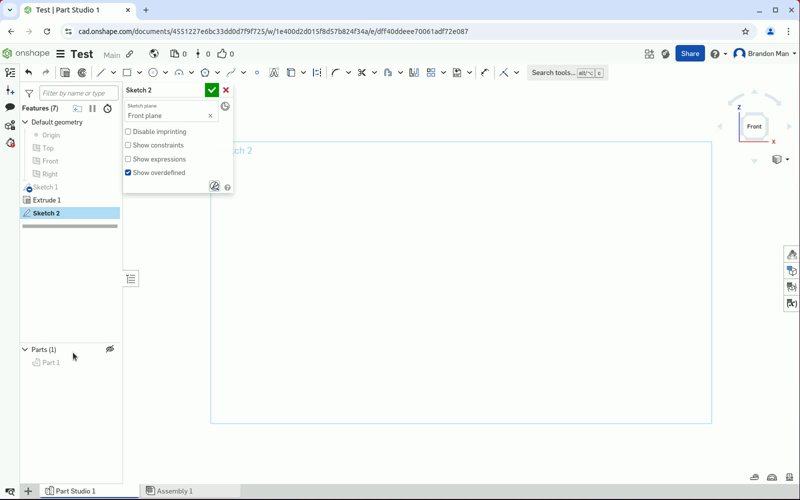
key_down(shift)
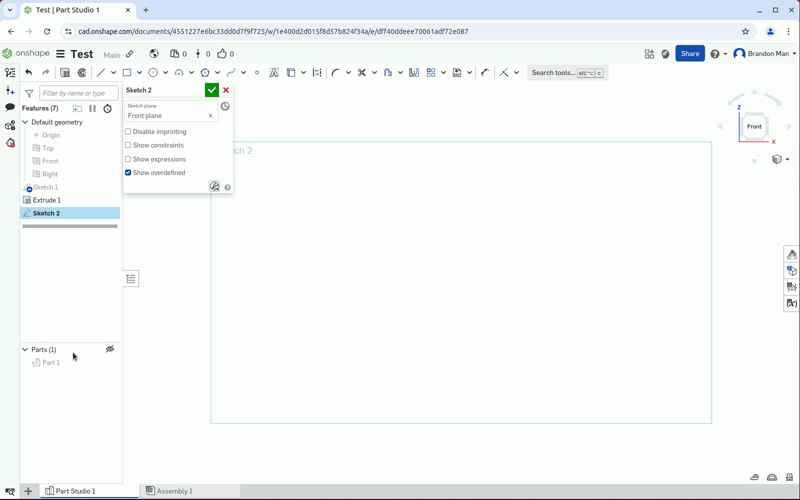
mouse_move(487, 206)
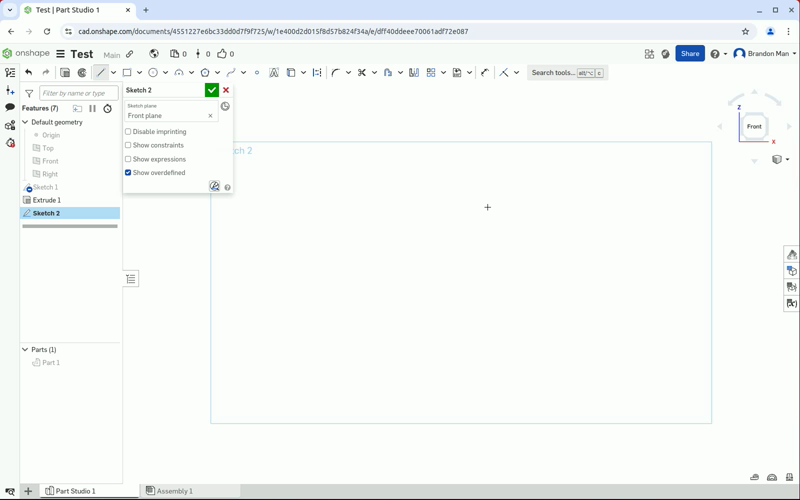
click(487, 206)
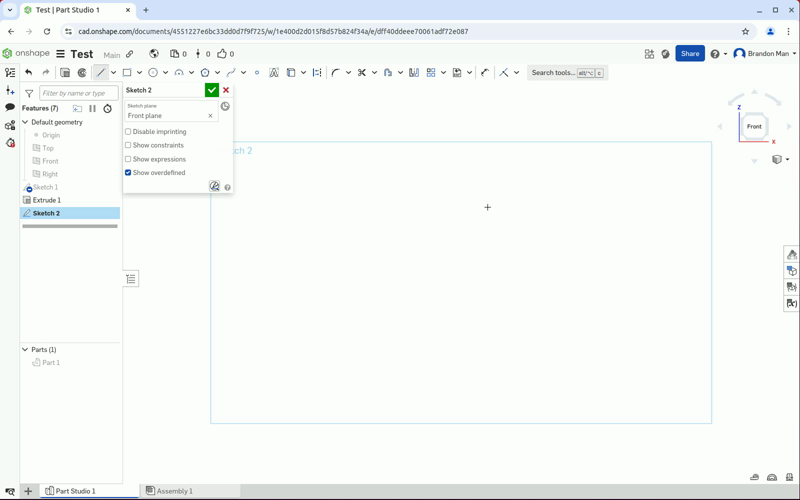
key_up(shift)
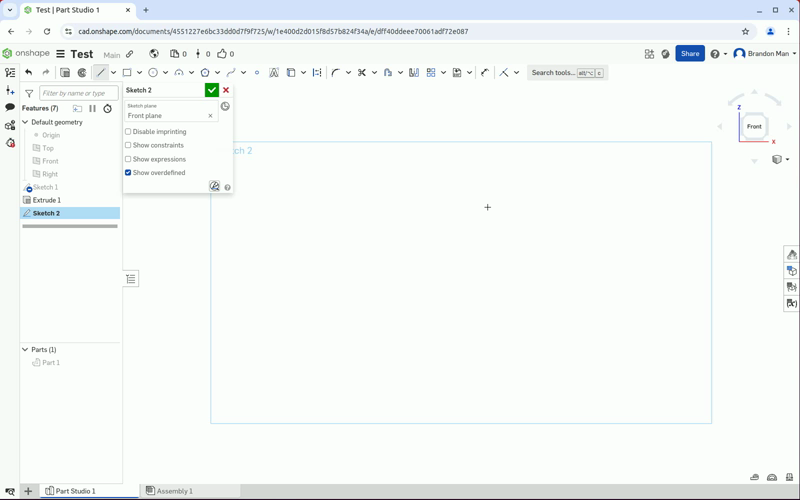
key_down(shift)
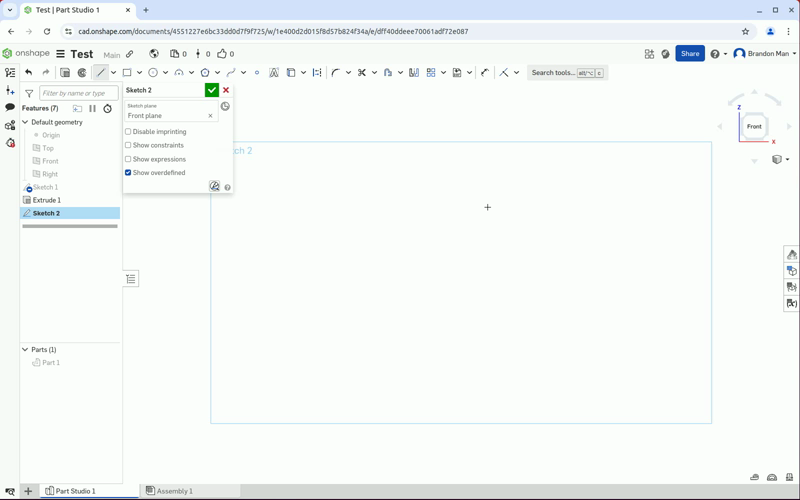
mouse_move(517, 206)
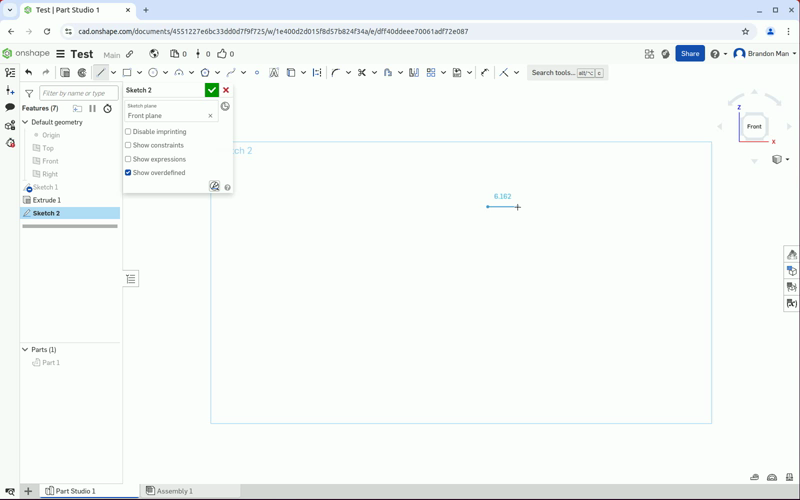
mouse_move(510, 206)
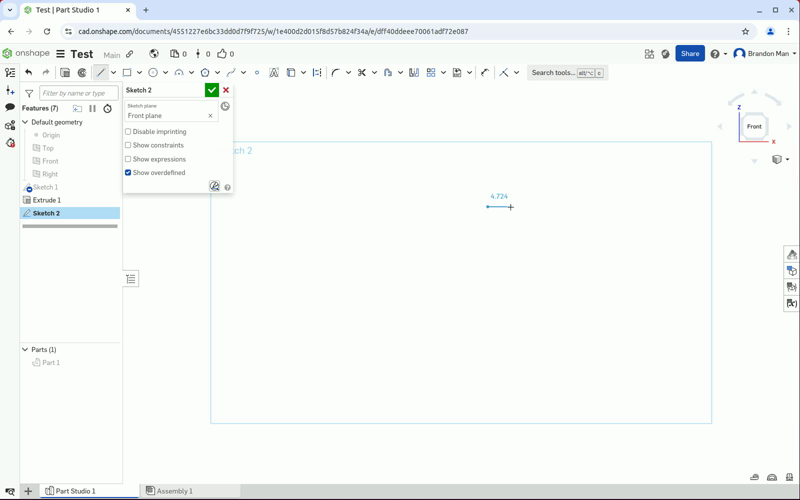
click(510, 206)
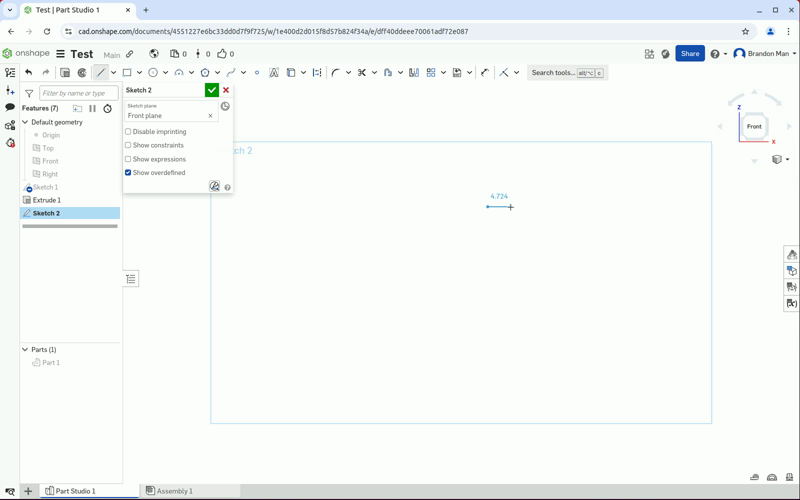
key_up(shift)
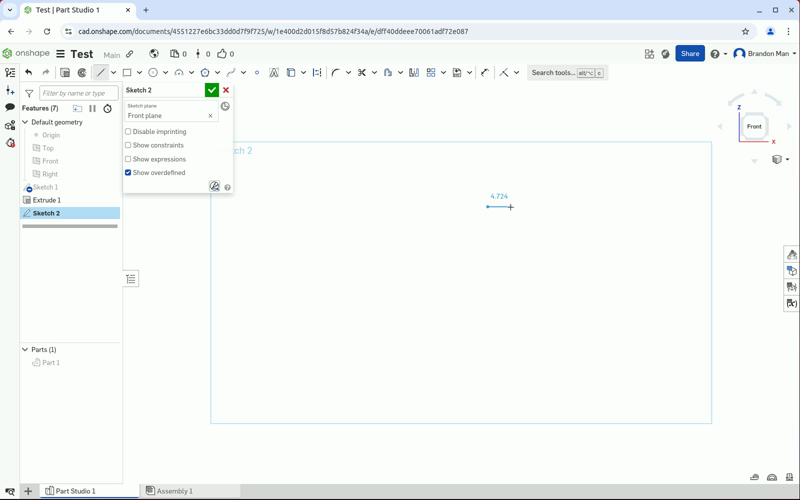
key_down(shift)
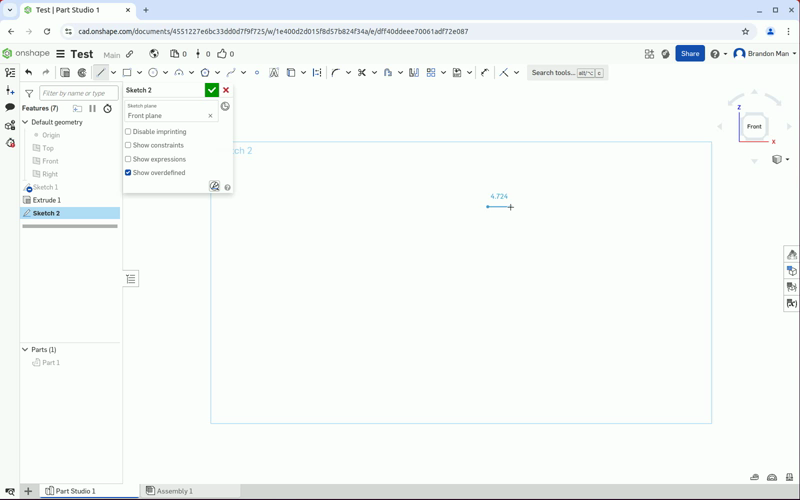
mouse_move(540, 206)
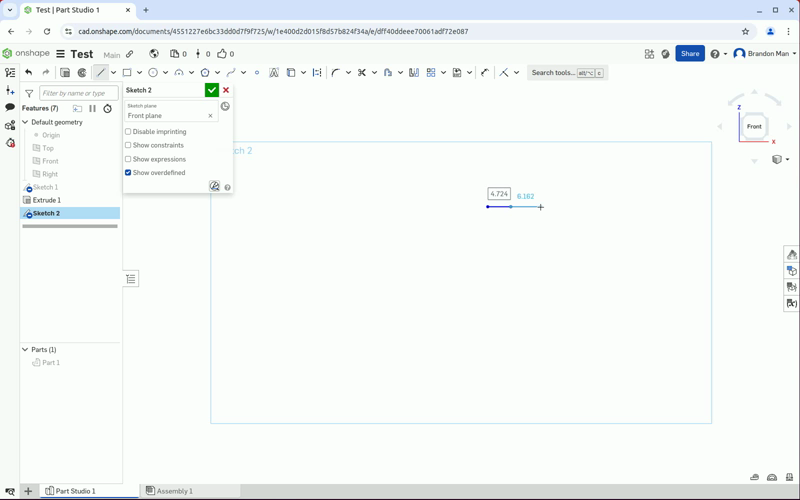
mouse_move(502, 195)
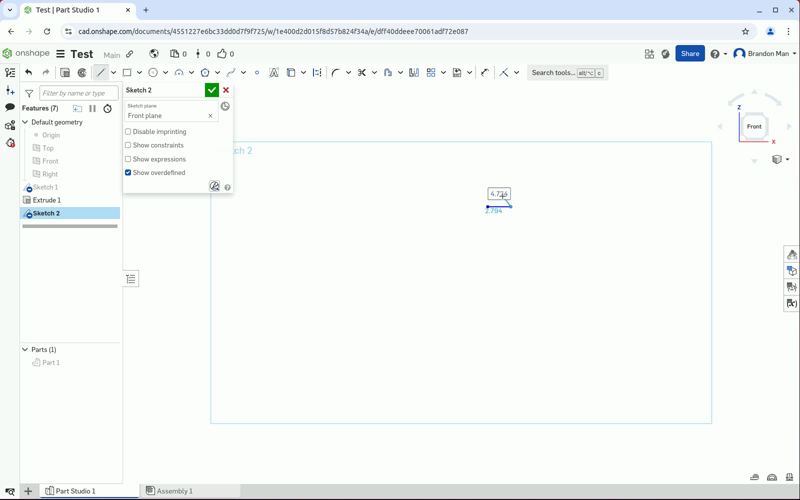
click(502, 195)
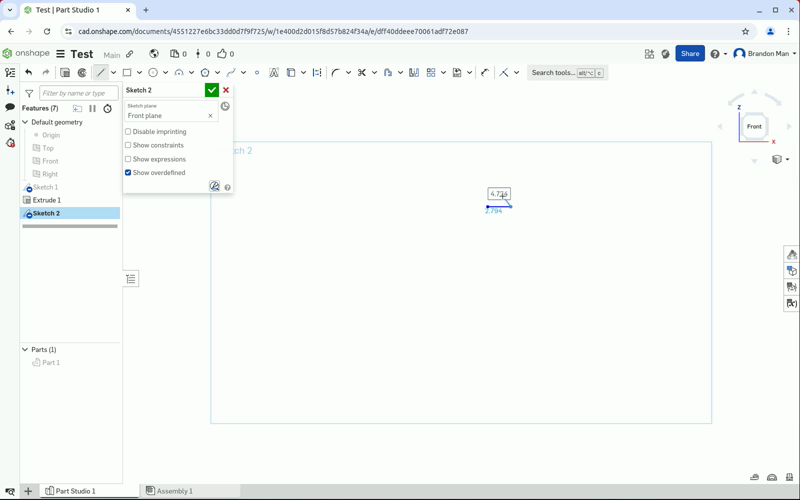
key_up(shift)
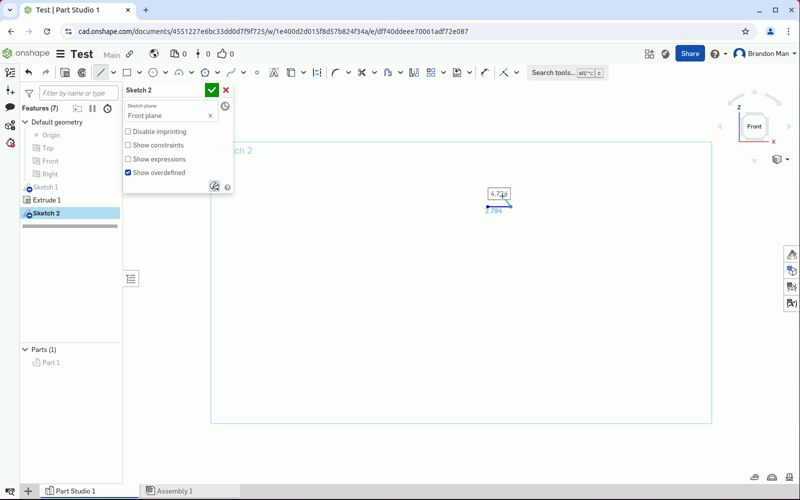
mouse_move(532, 195)
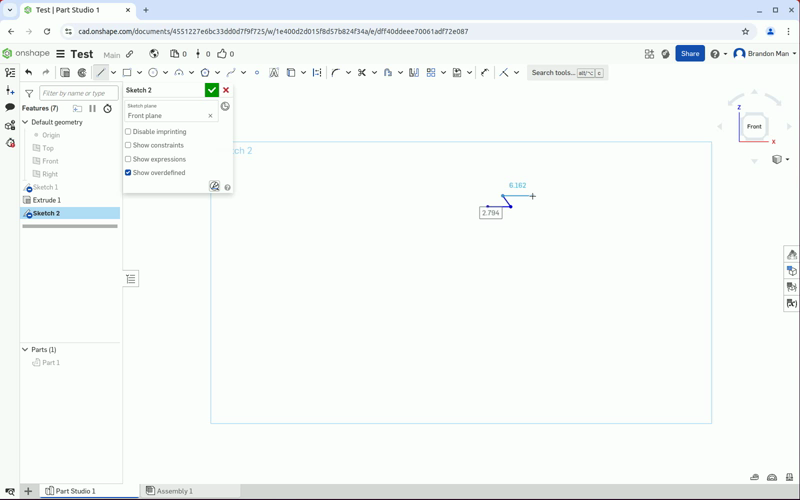
key_down(shift)
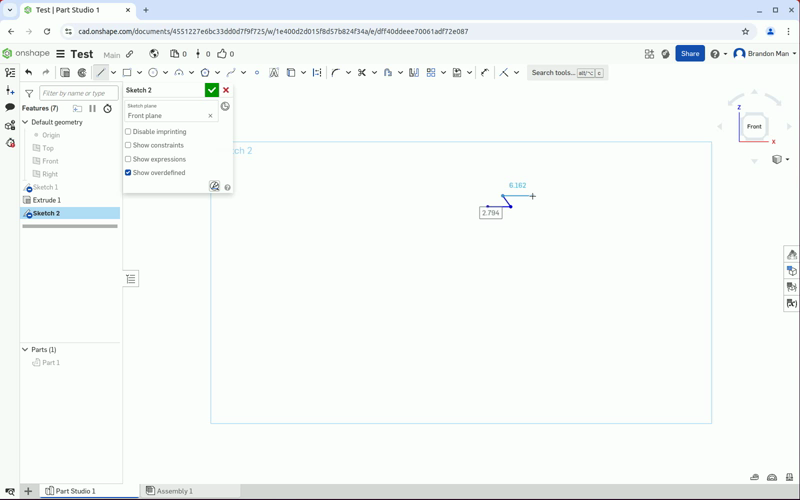
mouse_move(487, 206)
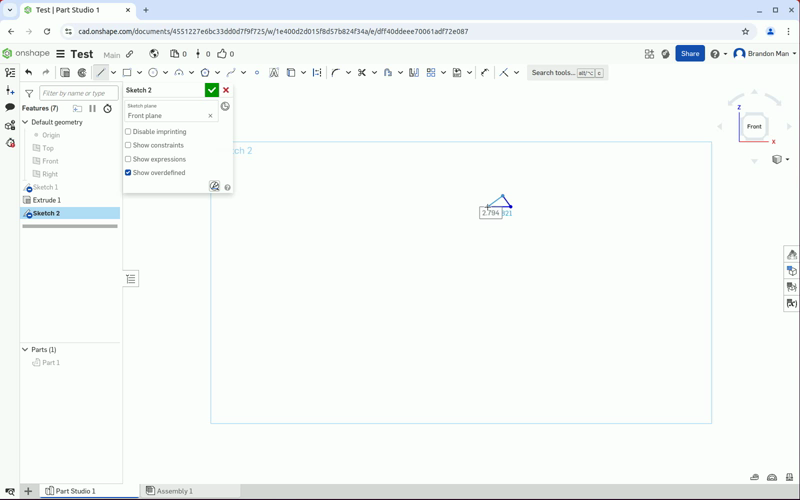
key_up(shift)
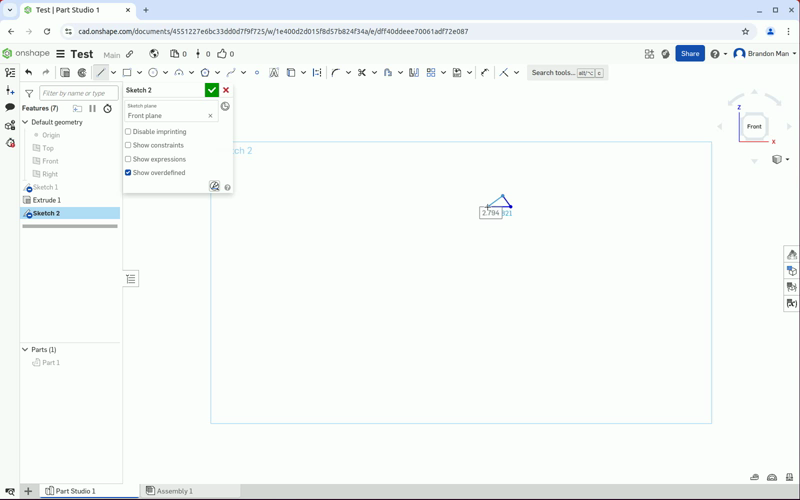
click(487, 206)
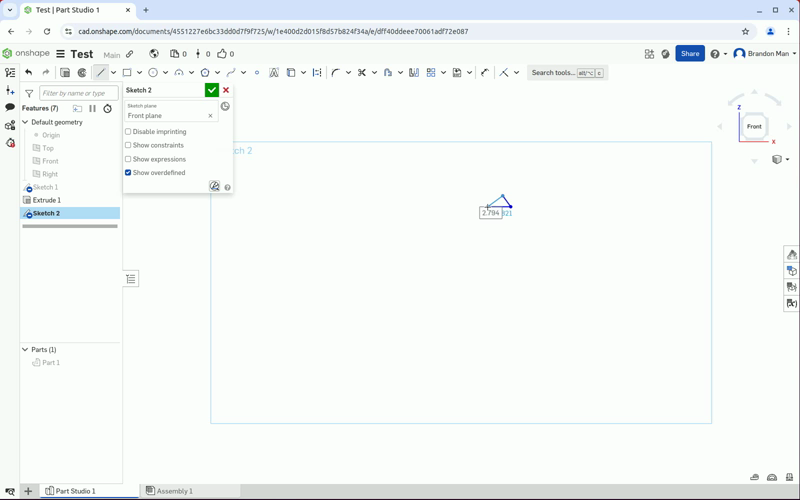
key(esc)
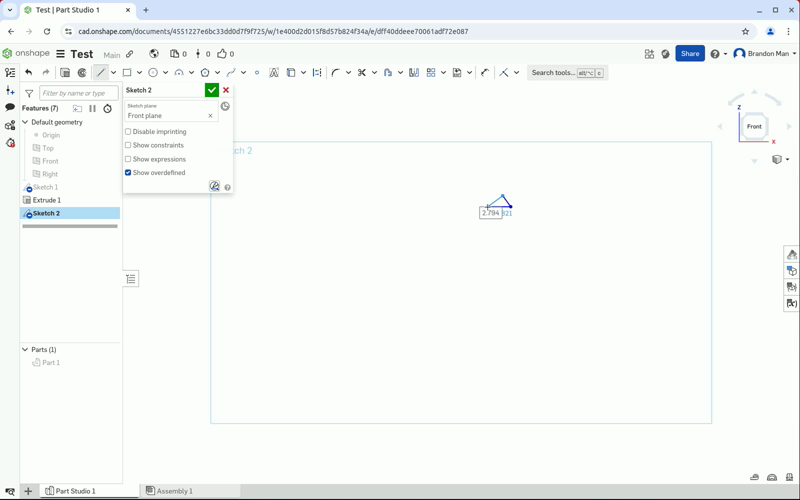
mouse_move(490, 205)
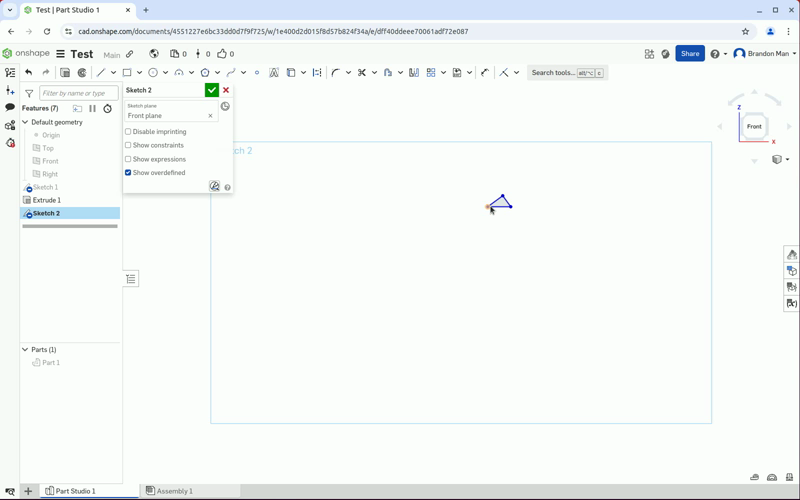
scroll(6)
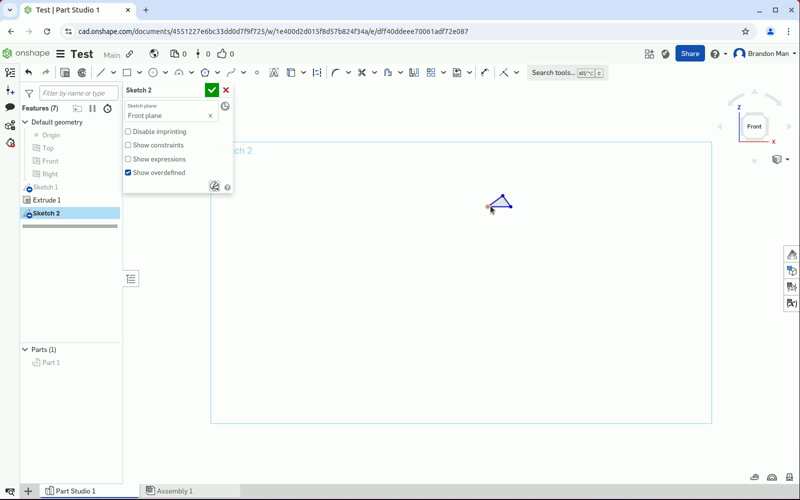
scroll(6)
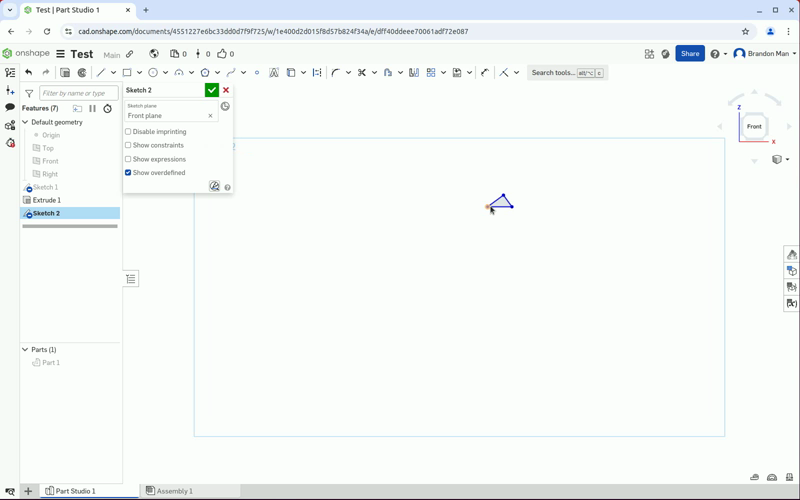
scroll(6)
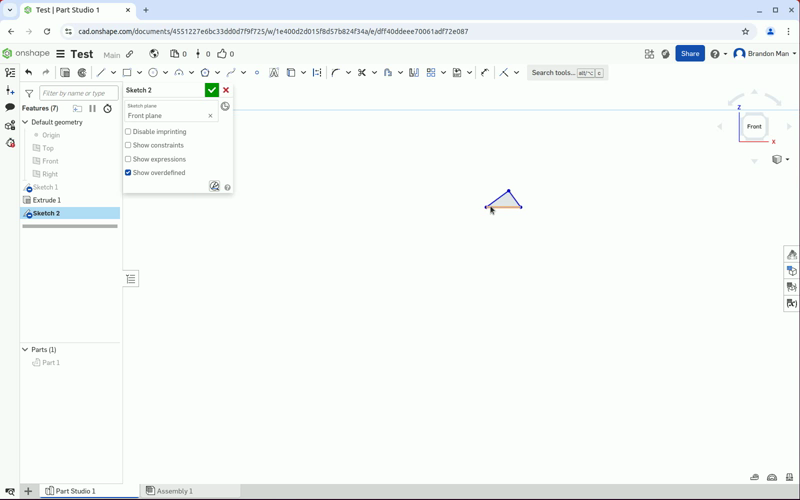
scroll(6)
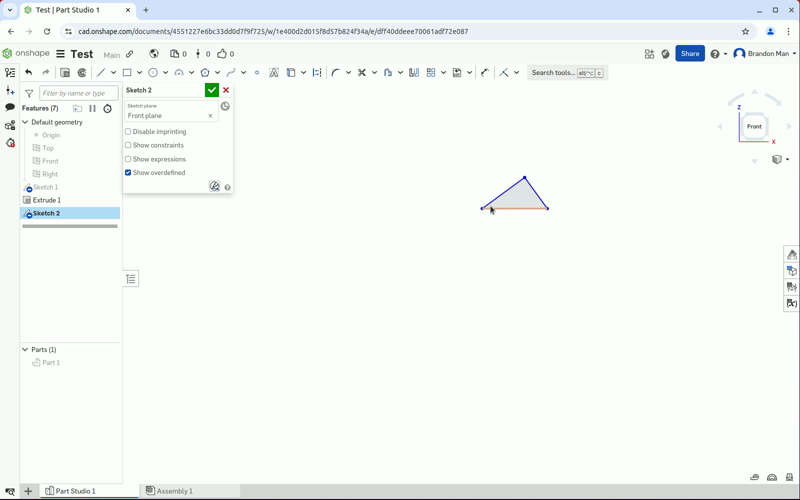
scroll(6)
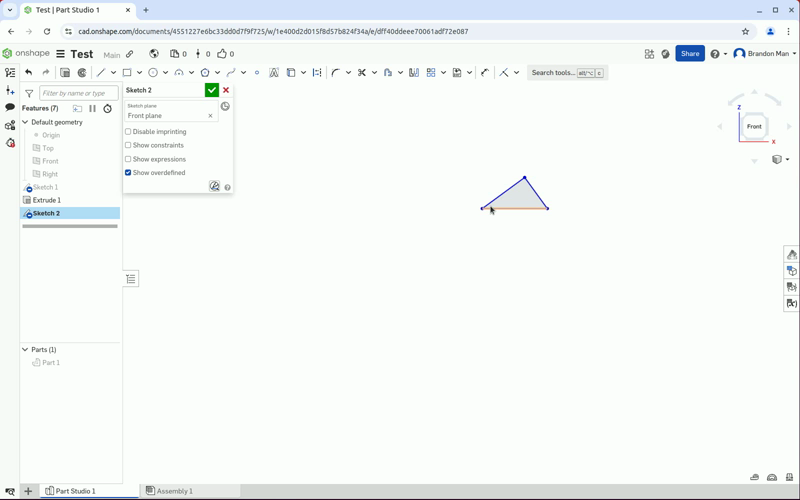
scroll(6)
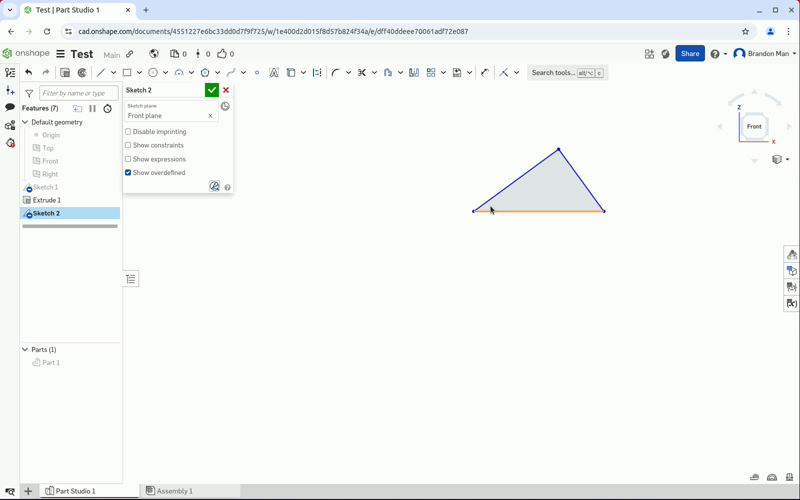
scroll(6)
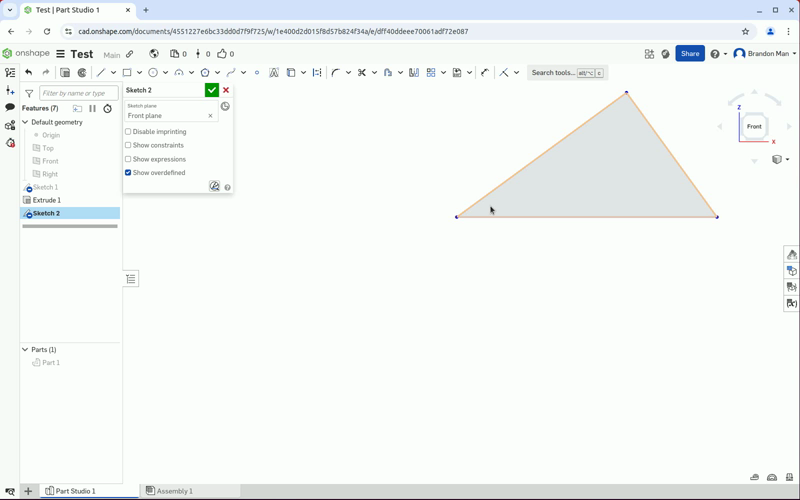
click(490, 205)
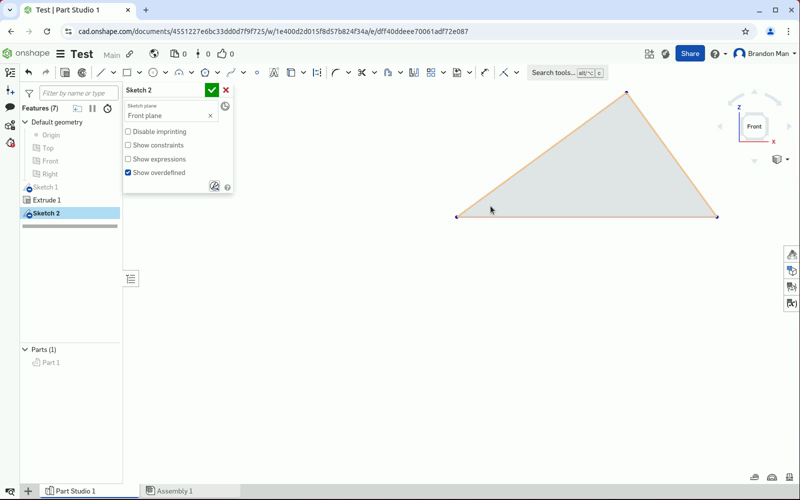
scroll(-6)
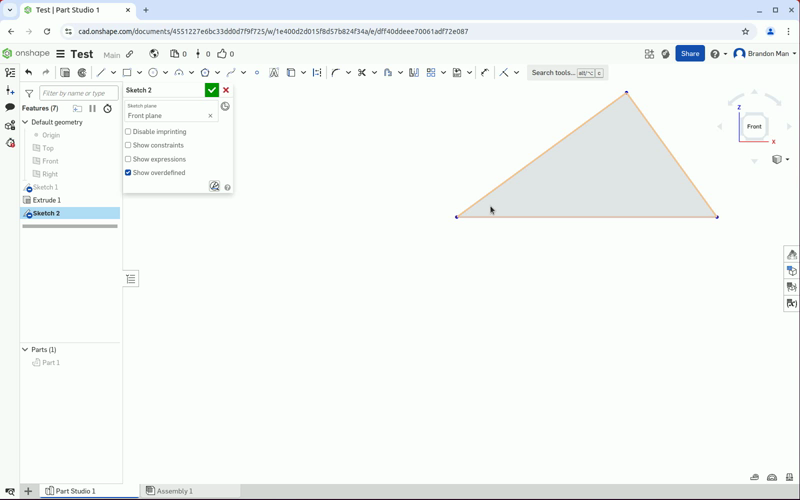
scroll(-6)
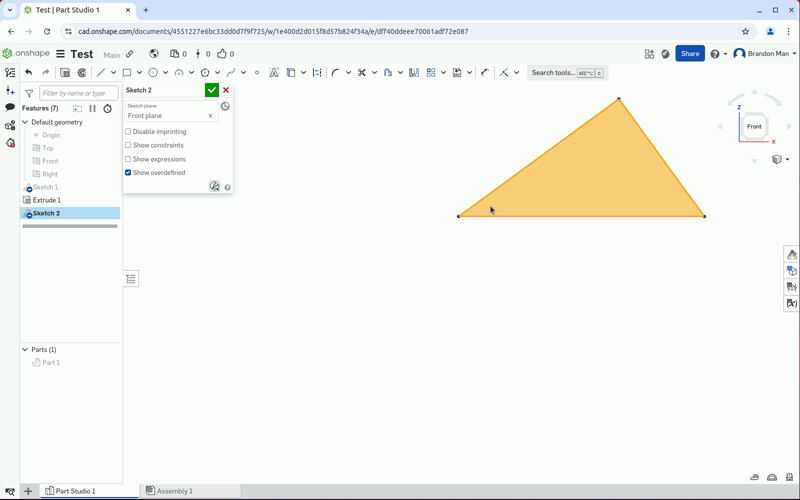
scroll(-6)
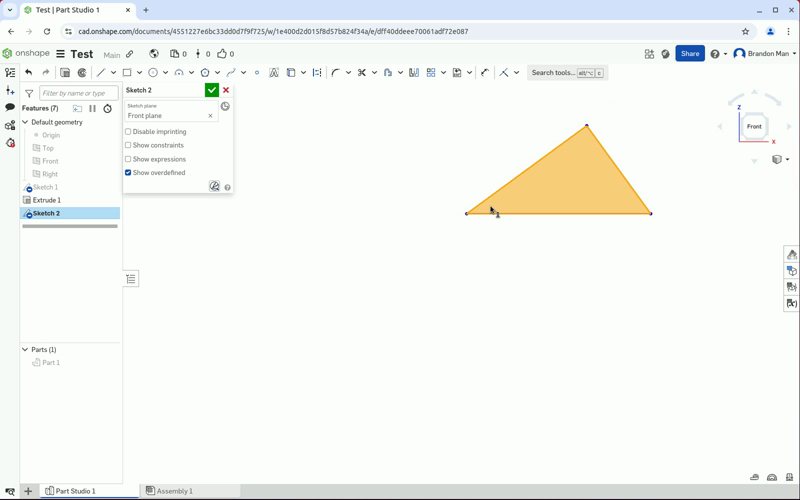
scroll(-6)
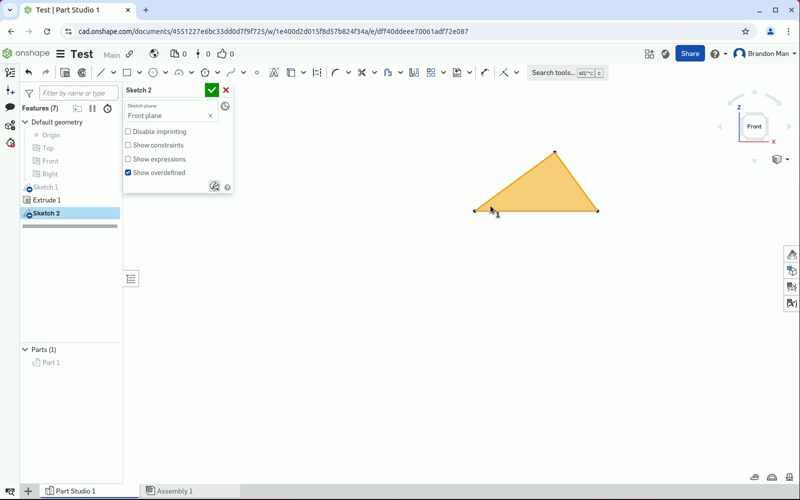
scroll(-6)
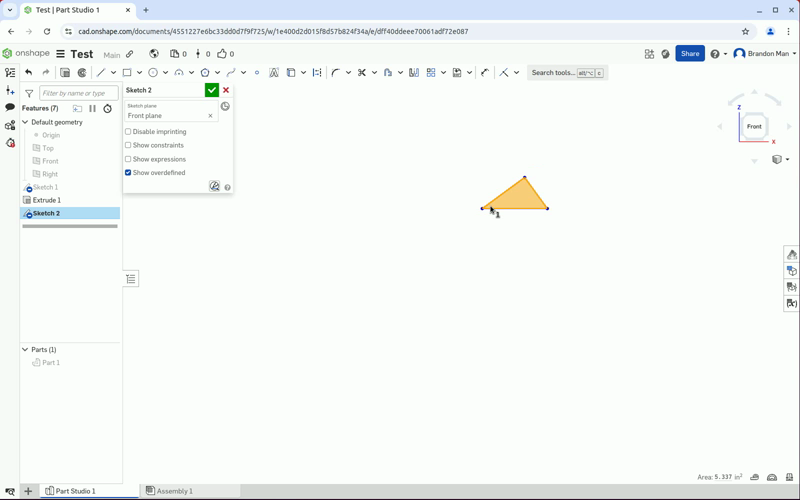
scroll(-6)
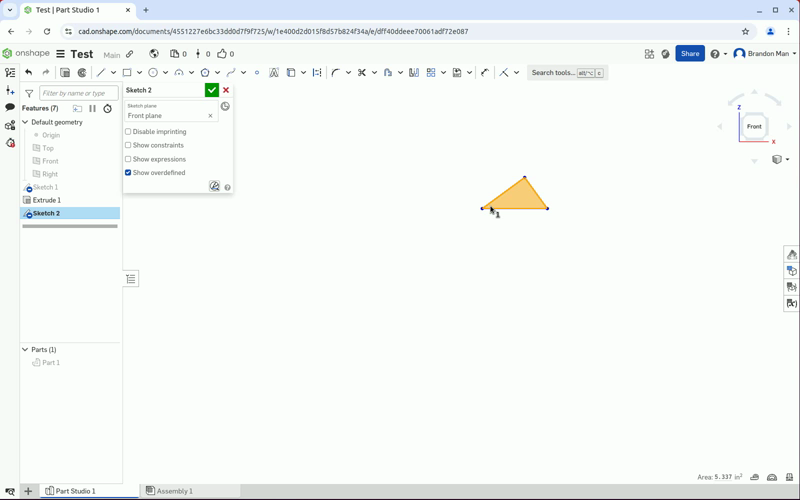
scroll(-6)
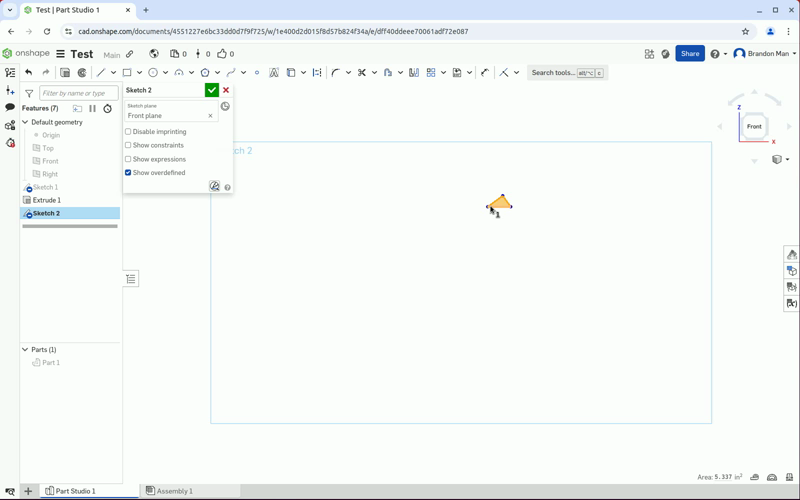
mouse_move(73, 352)
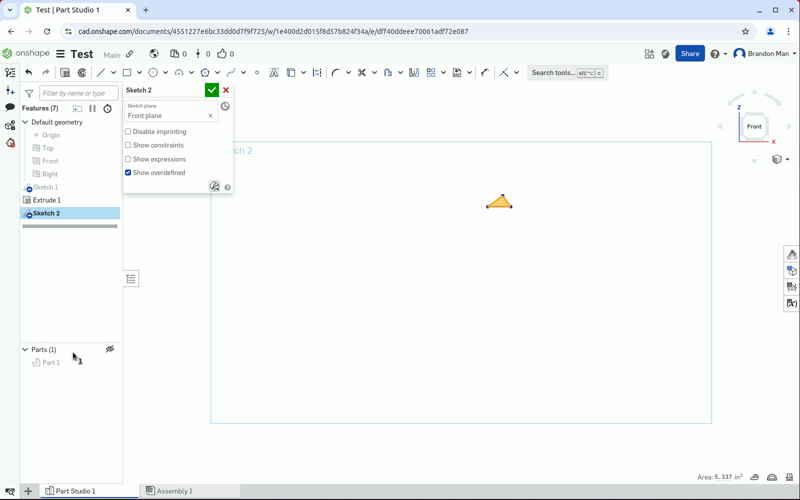
key(shift+y)
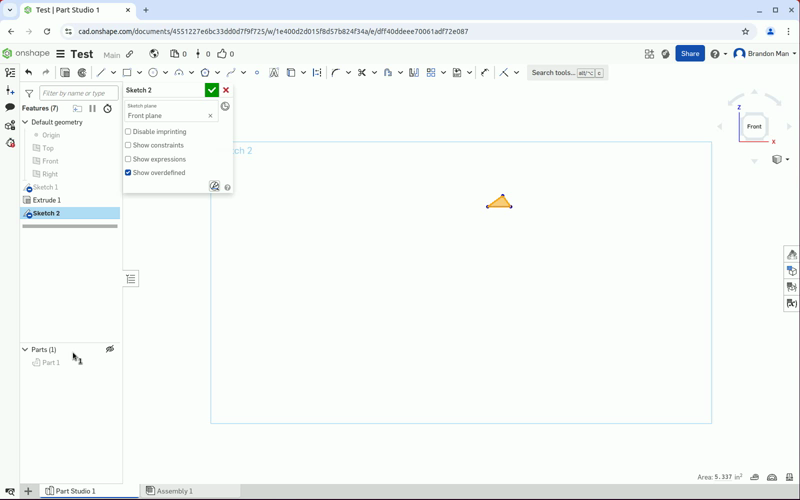
key(shift+e)
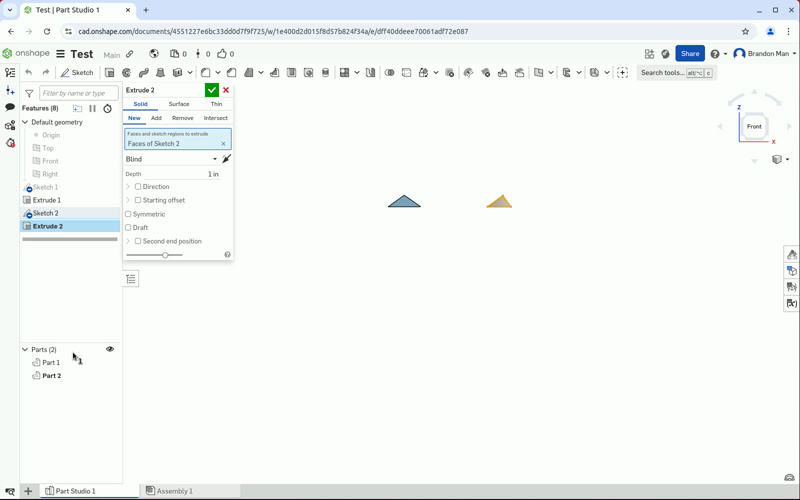
mouse_move(143, 106)
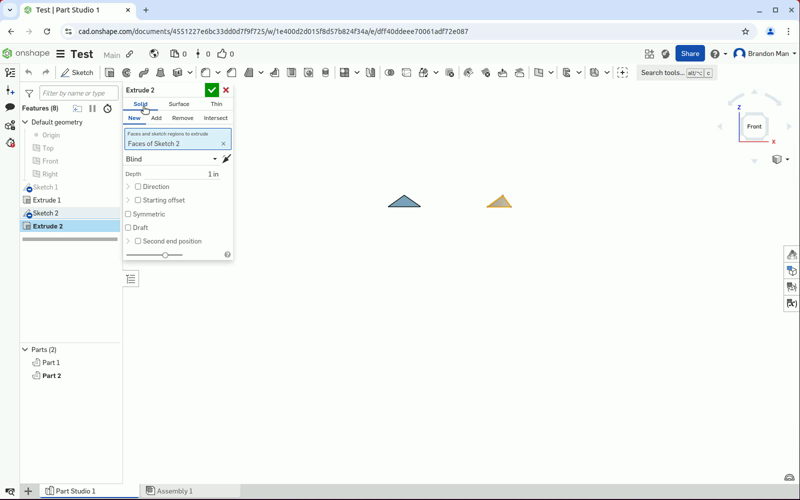
click(143, 106)
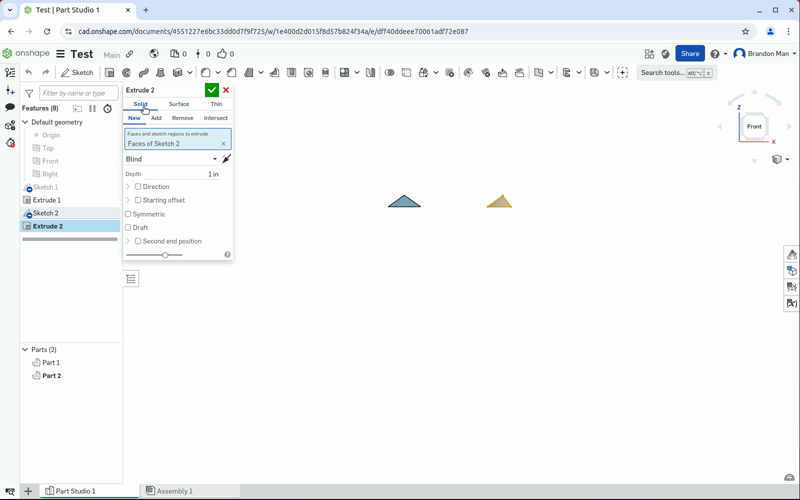
mouse_move(137, 120)
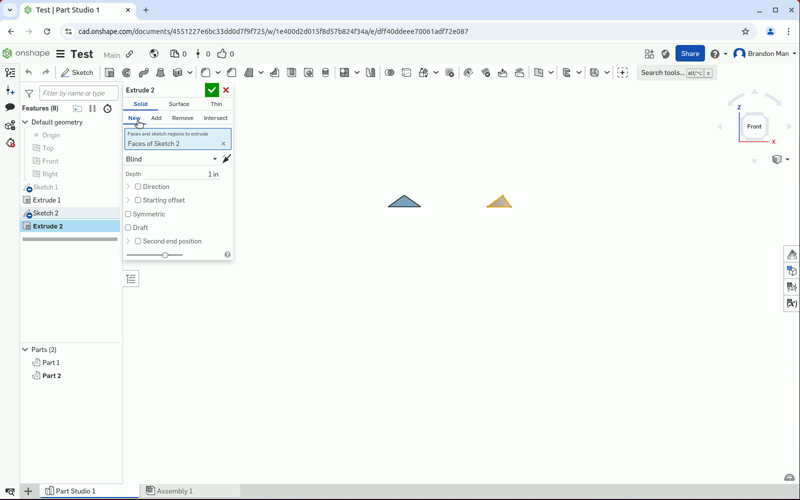
click(137, 120)
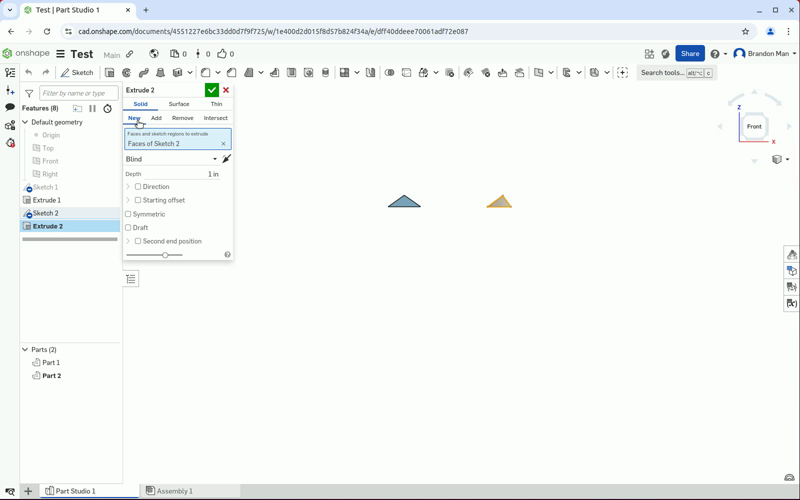
key(tab, 4)
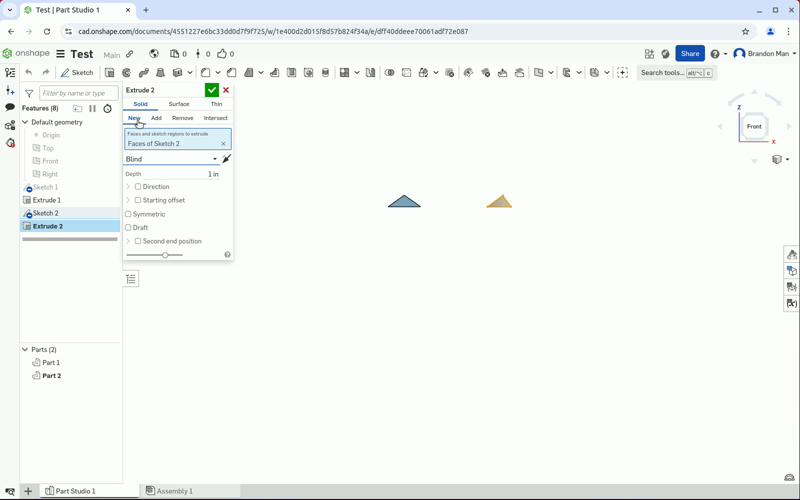
text(14.202)
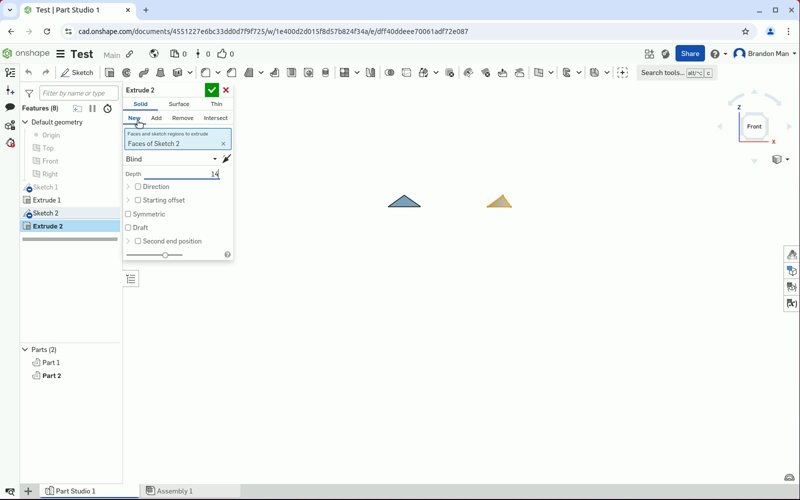
key(enter)
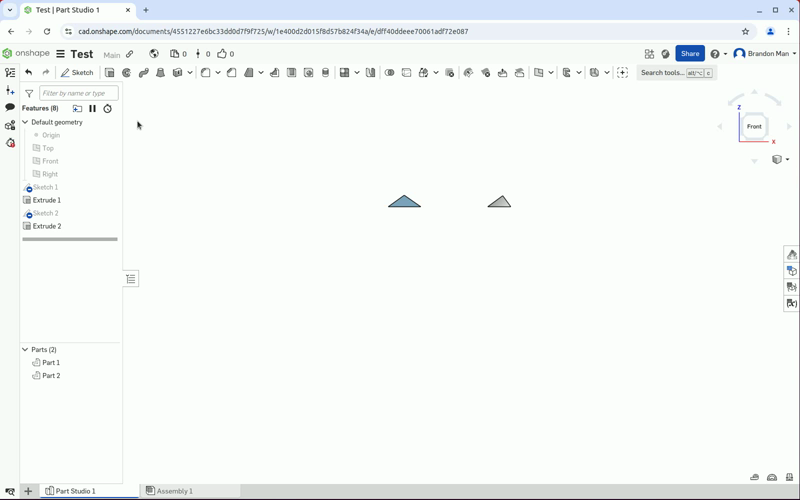
key(shift+h)
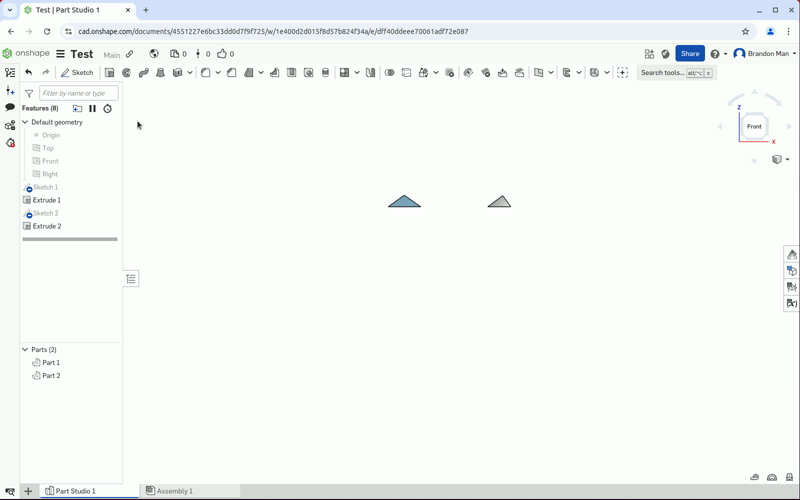
key(shift+h)
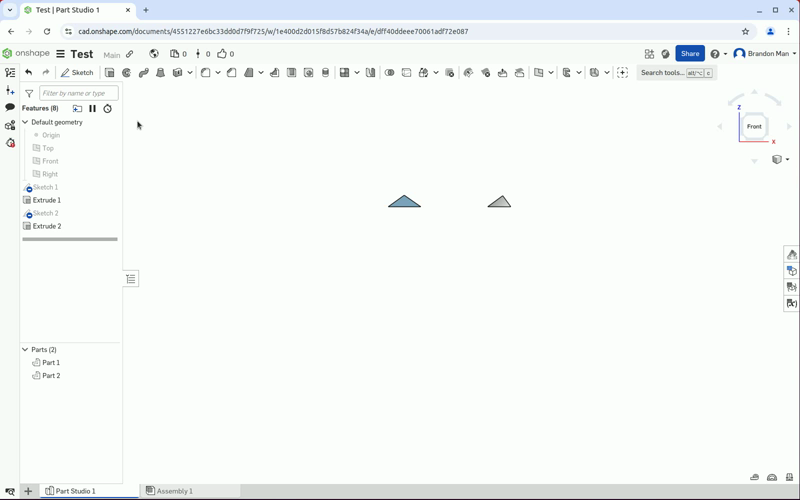
mouse_move(73, 189)
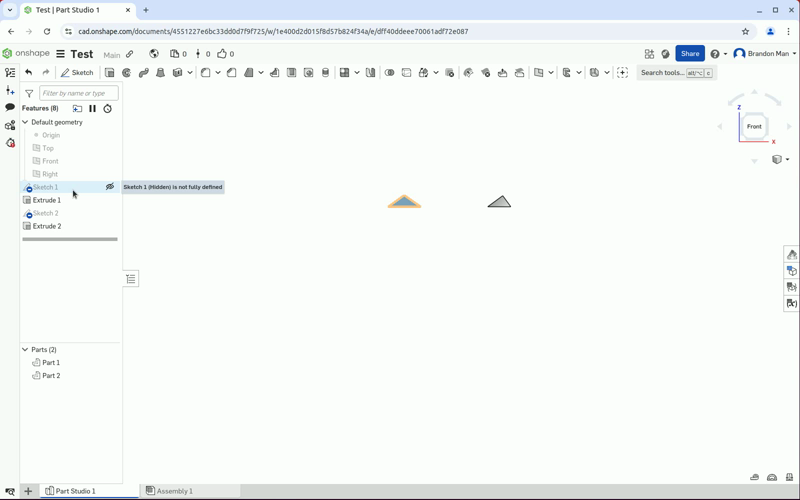
click(73, 189)
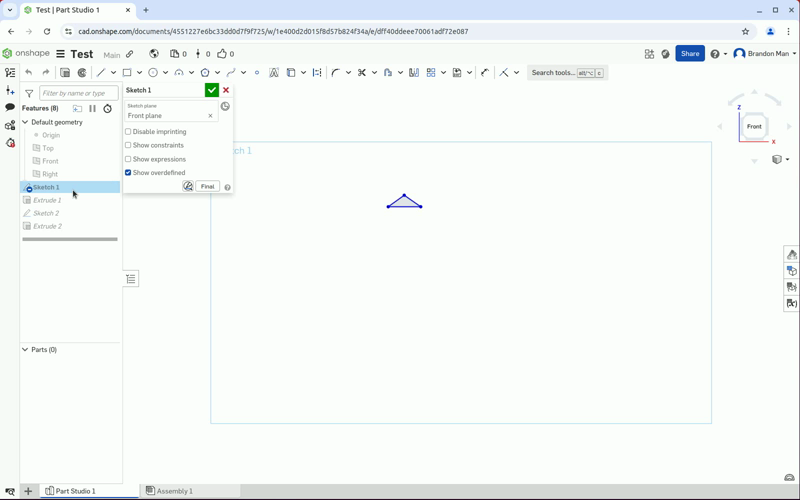
mouse_move(229, 92)
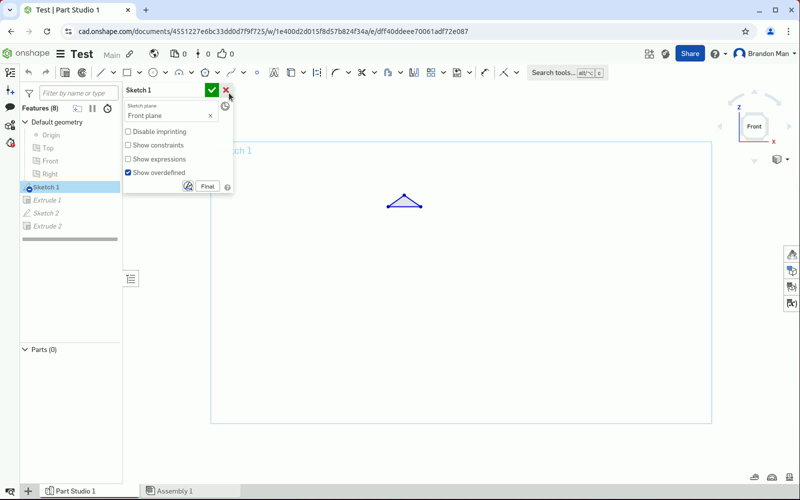
click(229, 92)
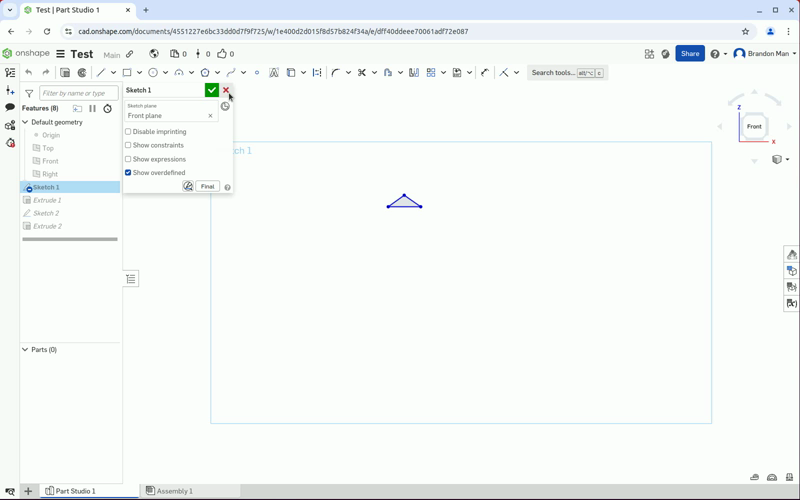
key(shift+s)
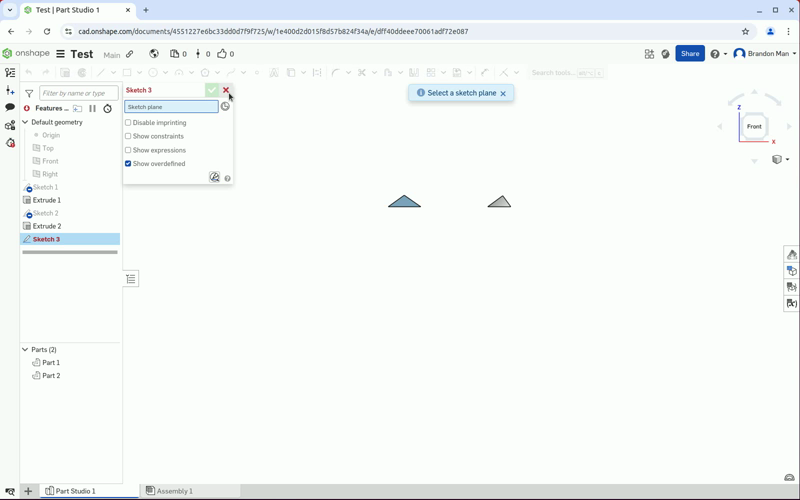
mouse_move(73, 163)
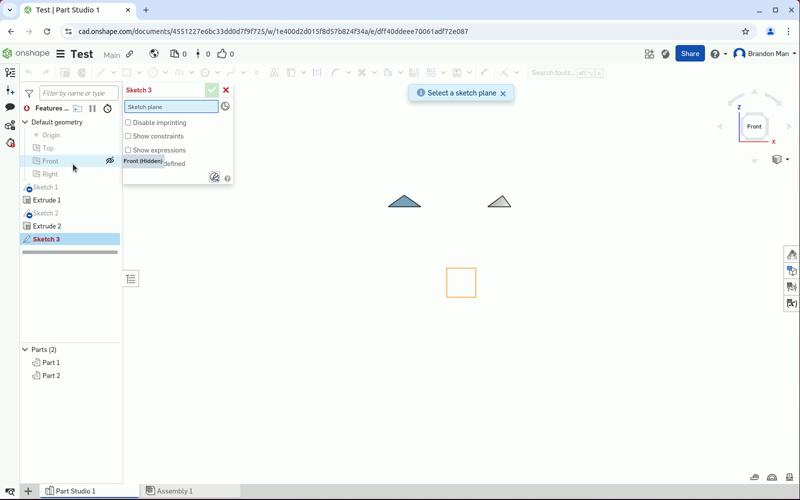
click(73, 163)
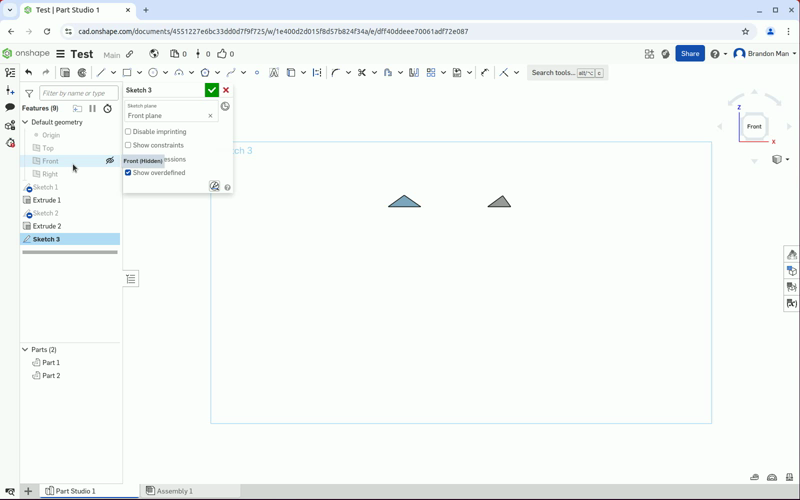
mouse_move(73, 352)
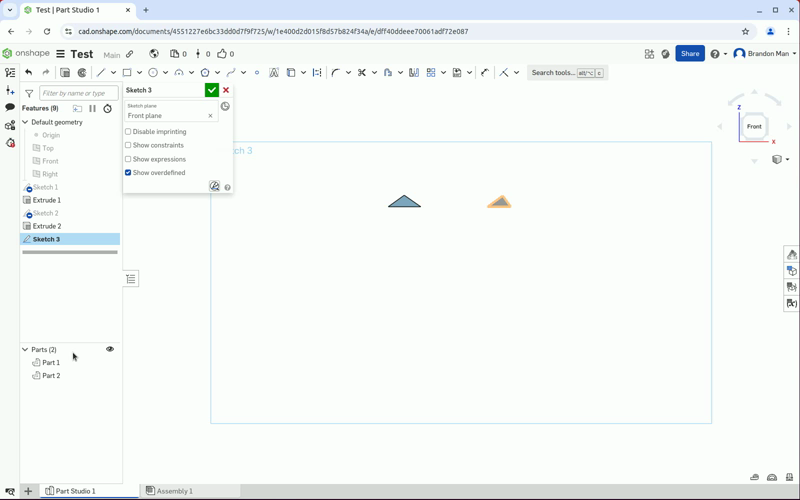
key(y)
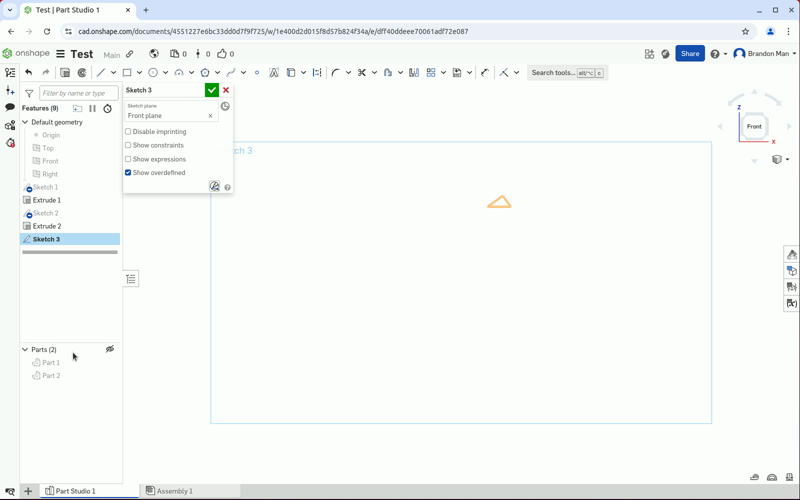
key(l)
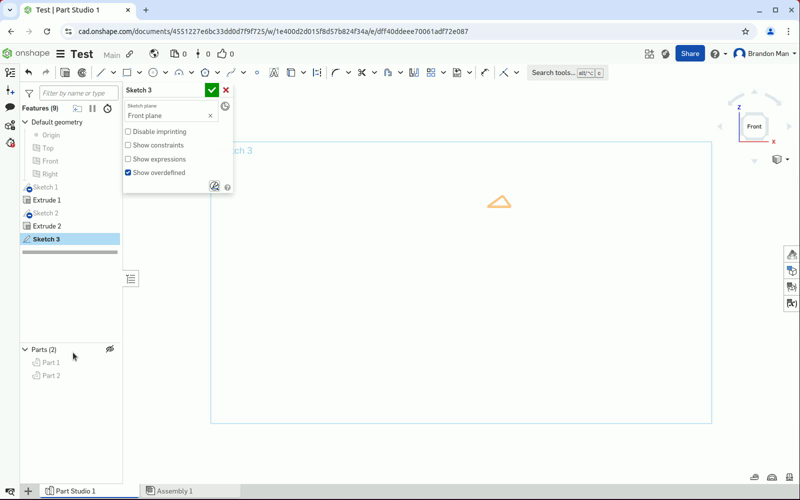
key_down(shift)
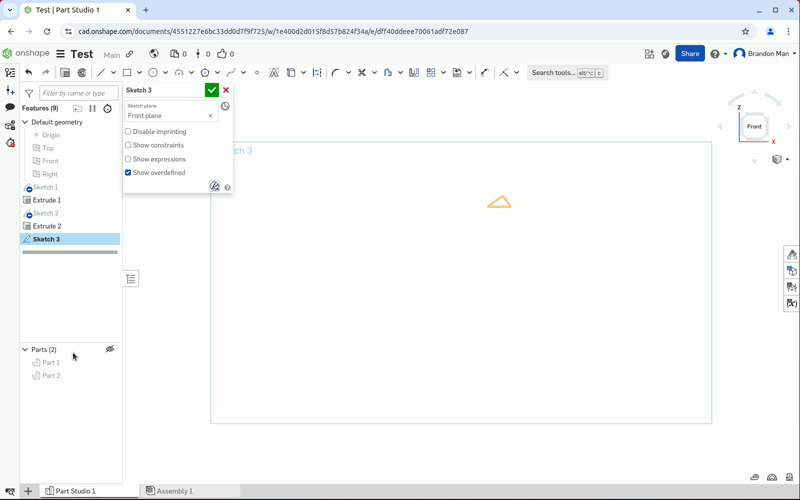
mouse_move(348, 282)
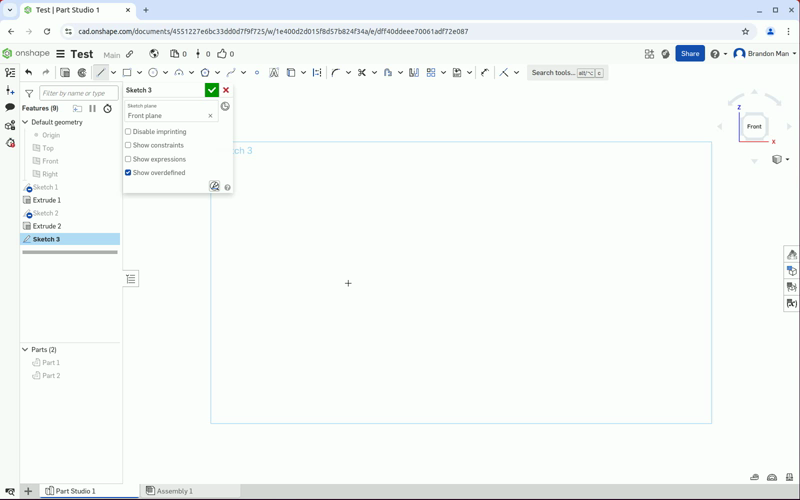
click(348, 282)
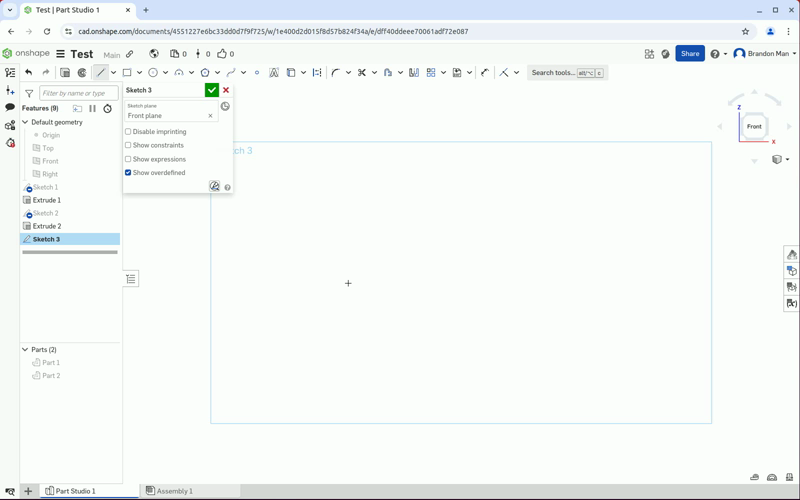
key_up(shift)
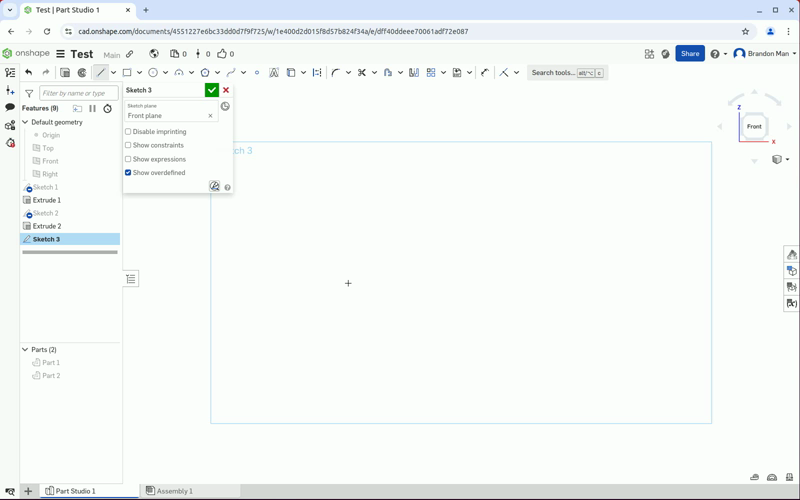
key_down(shift)
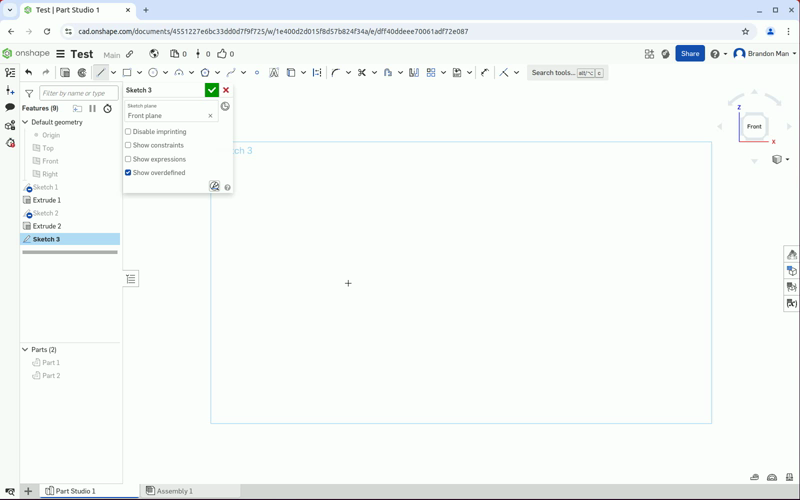
mouse_move(572, 282)
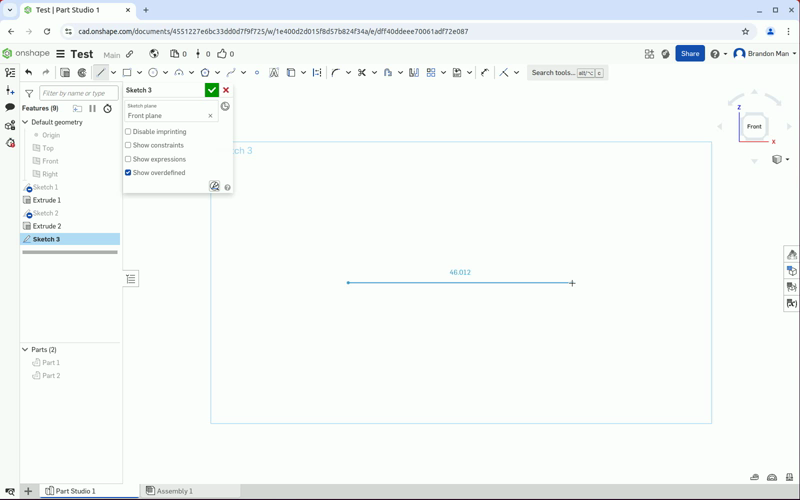
click(572, 282)
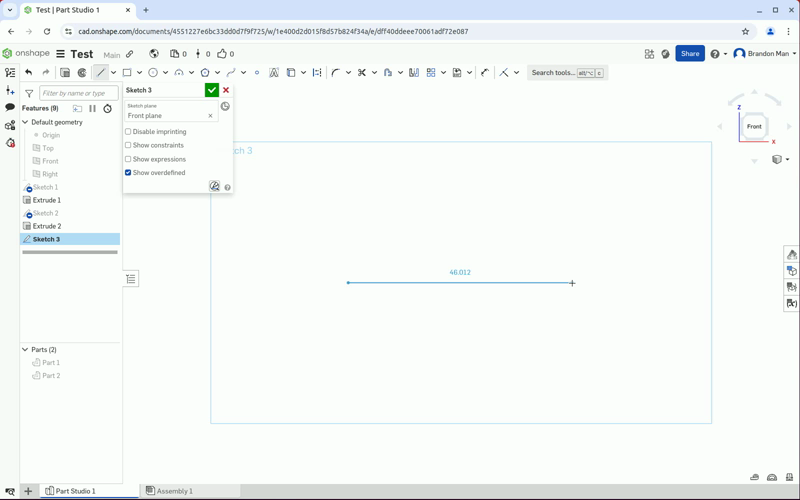
key_up(shift)
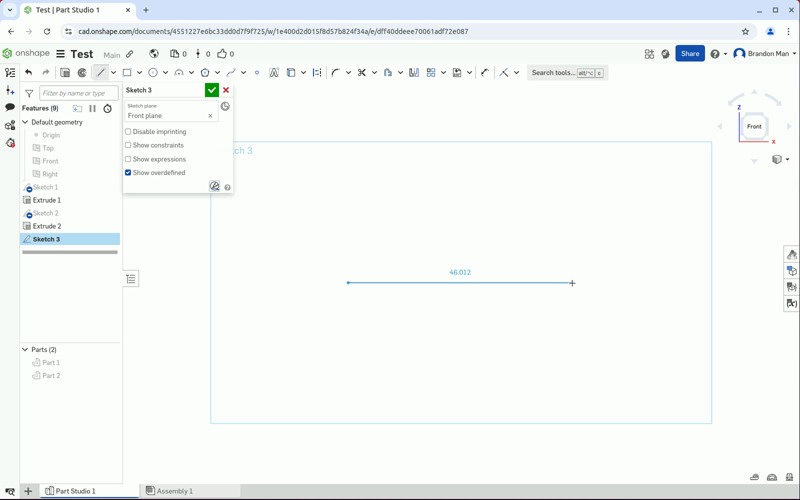
key_down(shift)
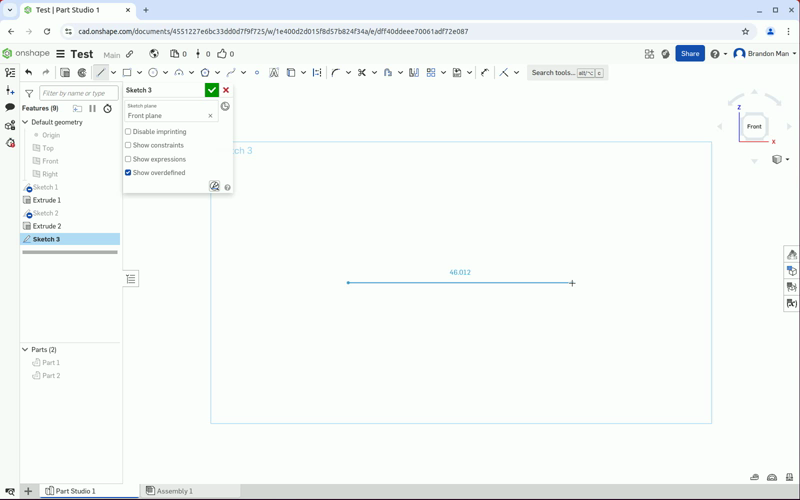
mouse_move(589, 282)
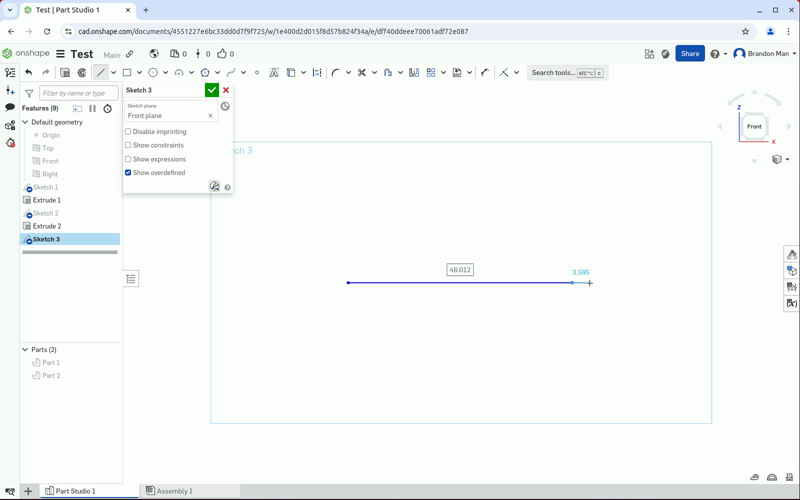
mouse_move(572, 271)
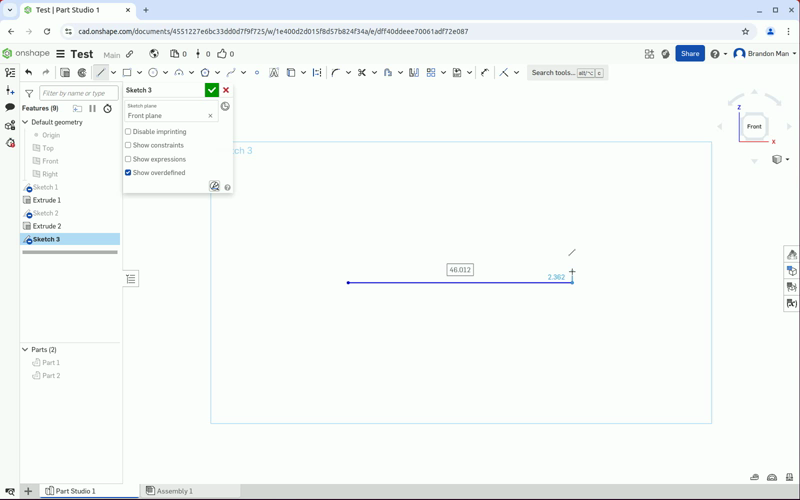
click(572, 271)
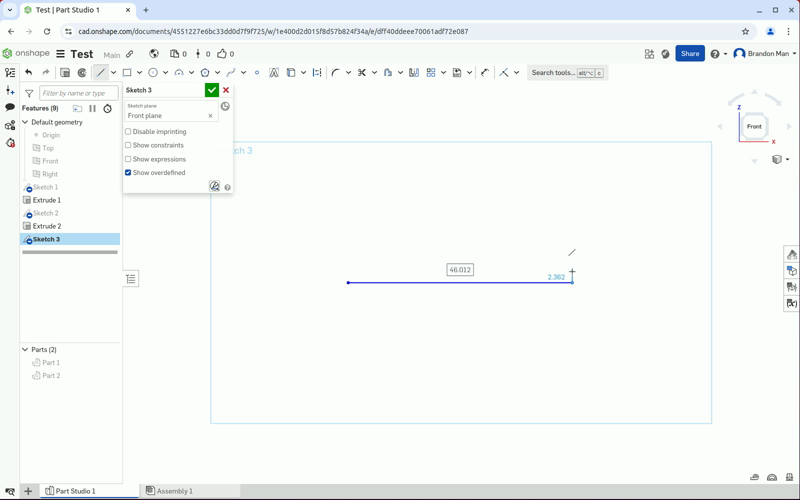
key_up(shift)
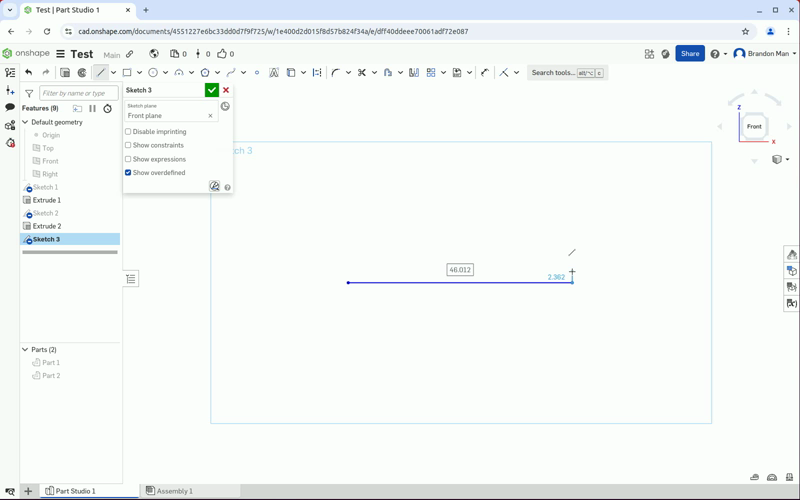
key_down(shift)
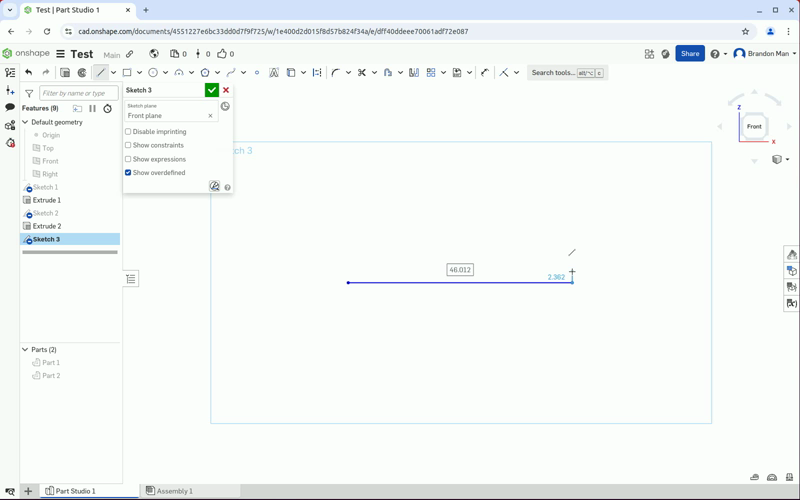
mouse_move(374, 271)
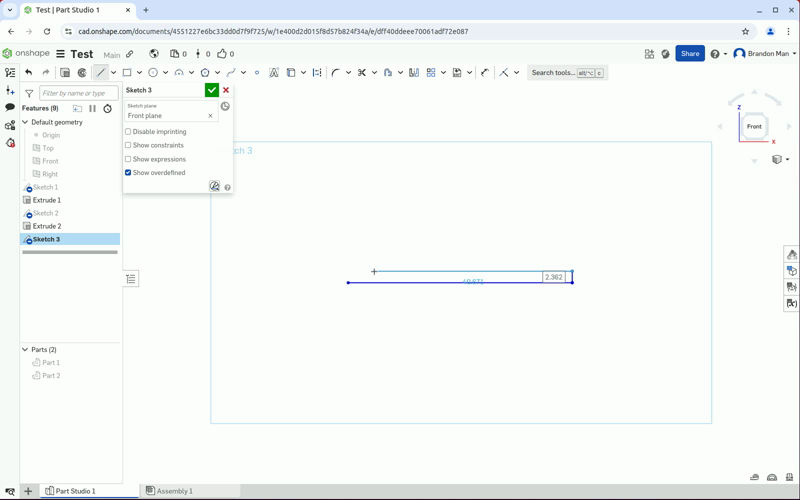
click(374, 271)
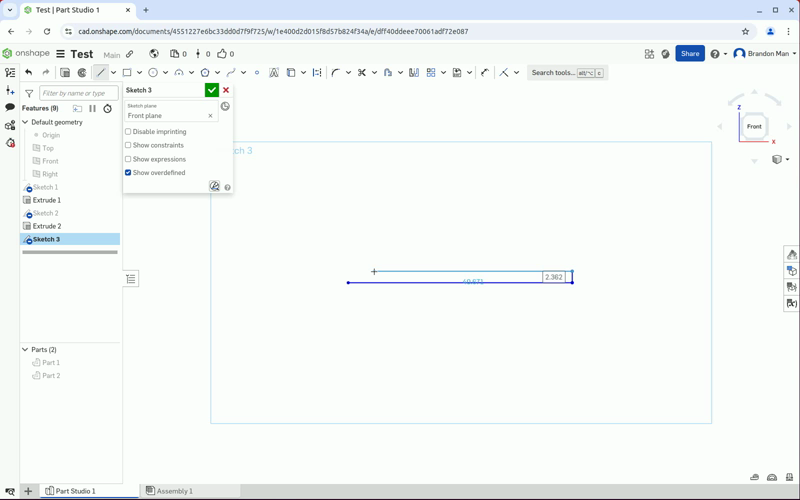
key_up(shift)
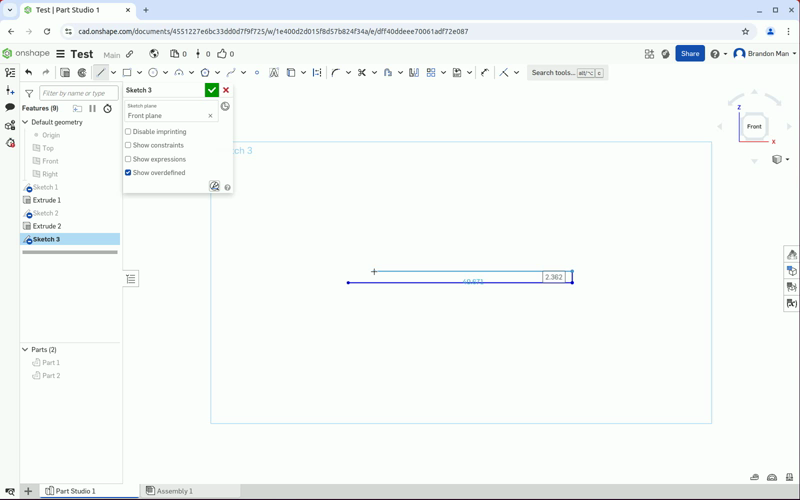
key_down(shift)
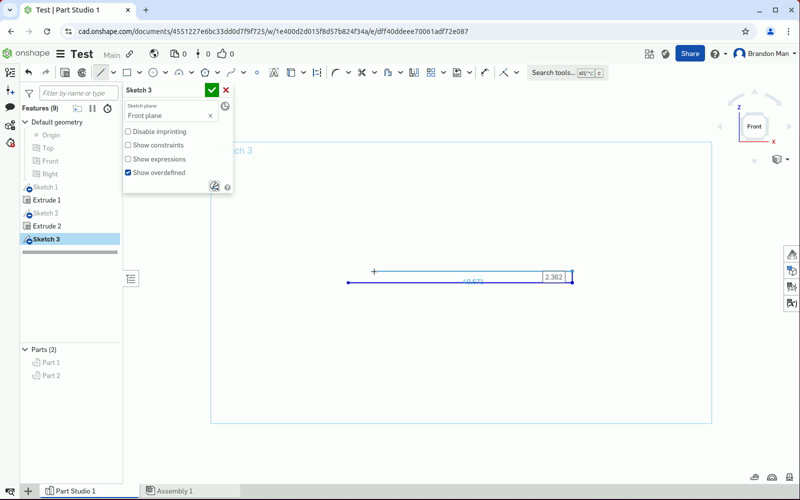
mouse_move(404, 271)
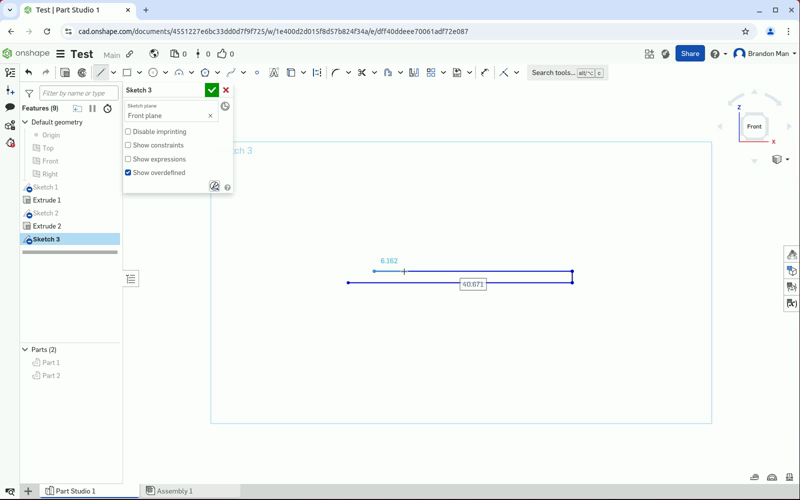
mouse_move(374, 235)
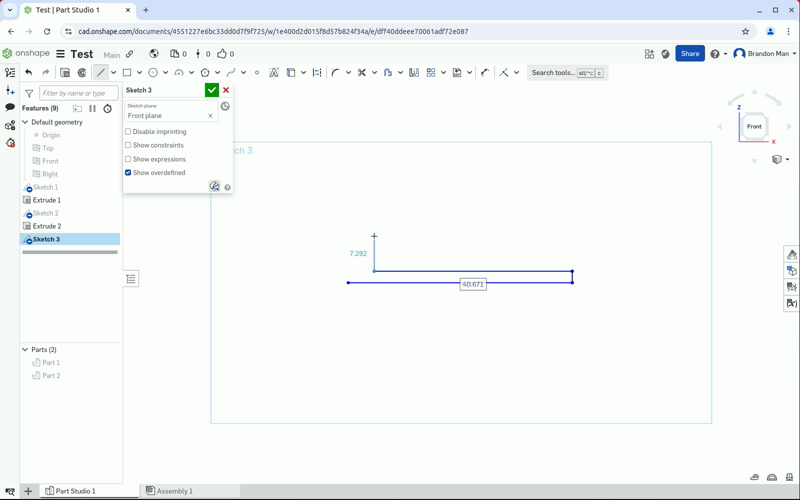
click(374, 235)
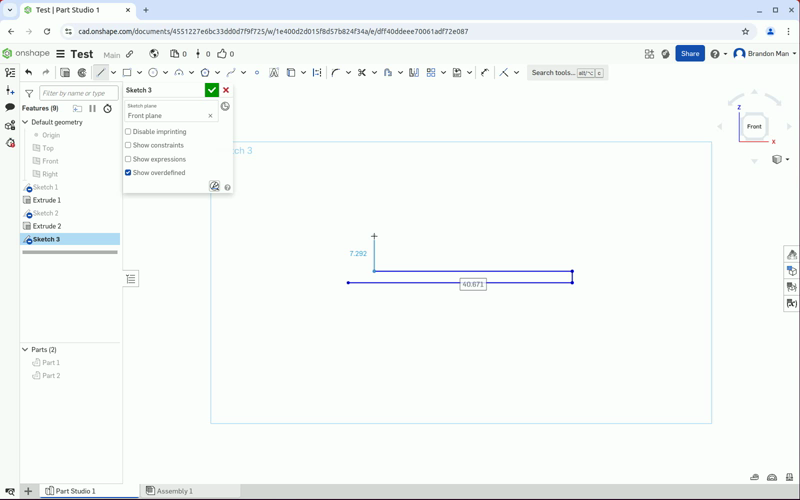
key_up(shift)
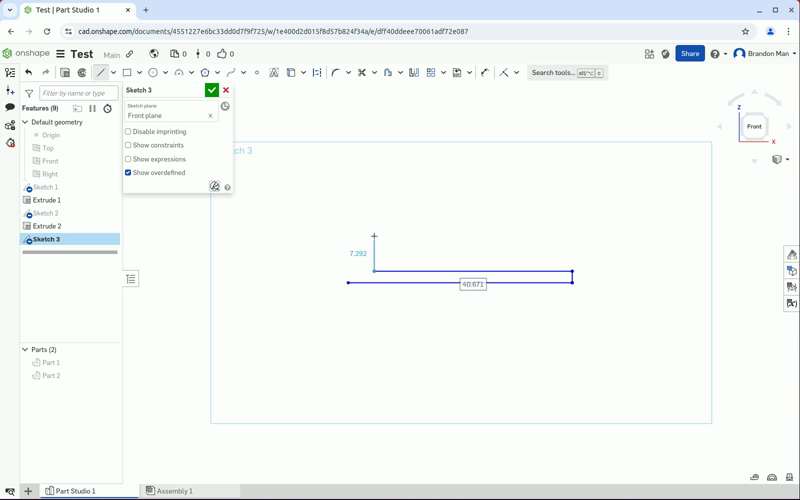
key_down(shift)
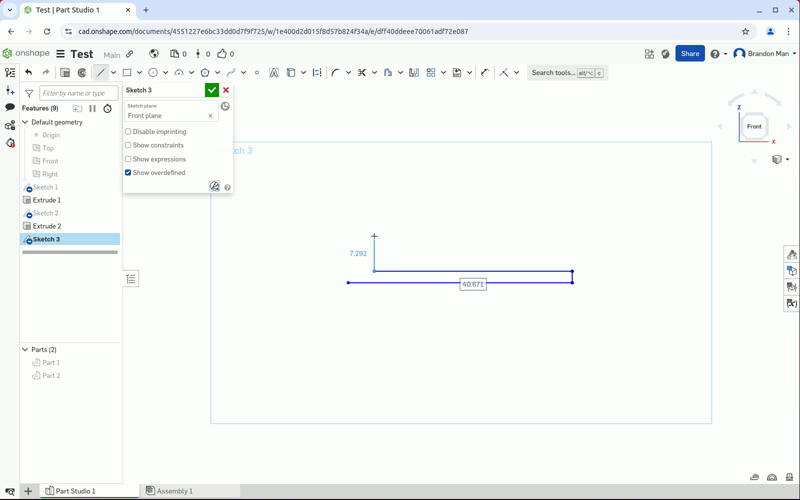
mouse_move(572, 235)
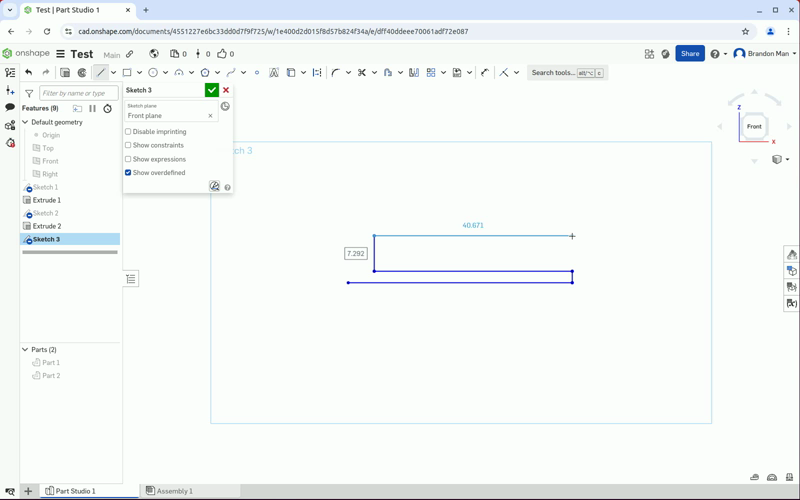
click(572, 235)
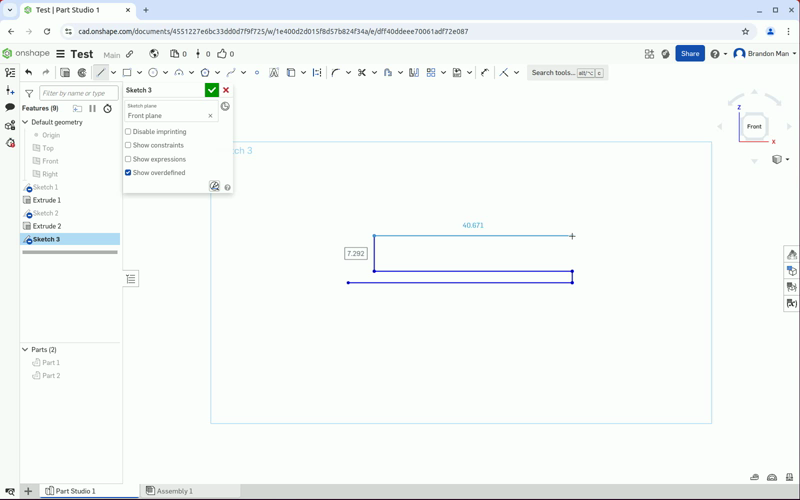
key_up(shift)
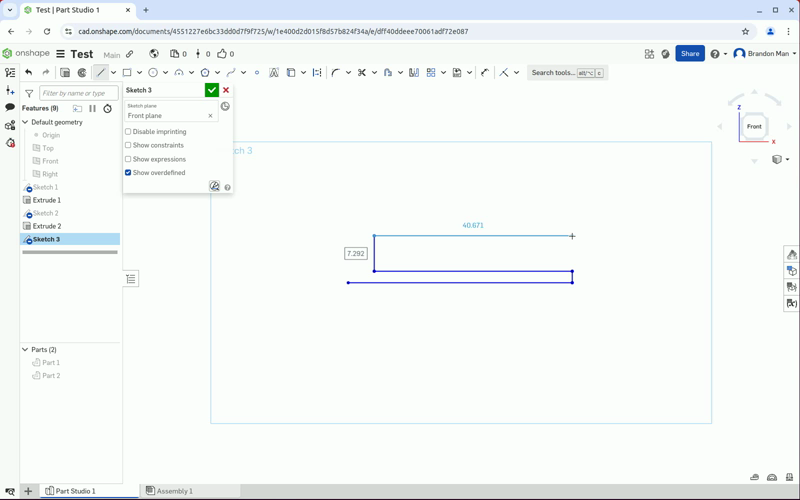
key_down(shift)
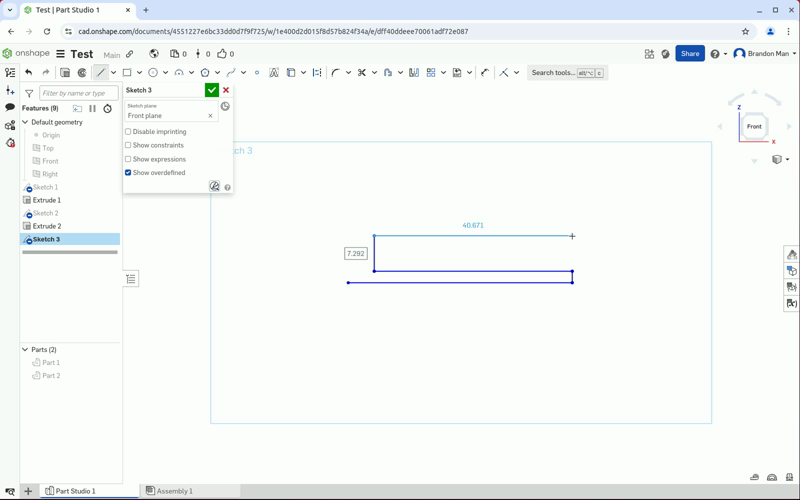
mouse_move(589, 235)
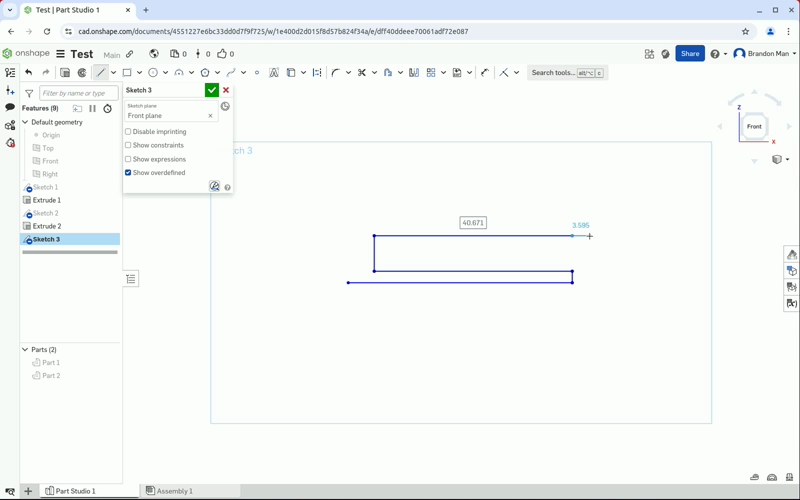
mouse_move(572, 207)
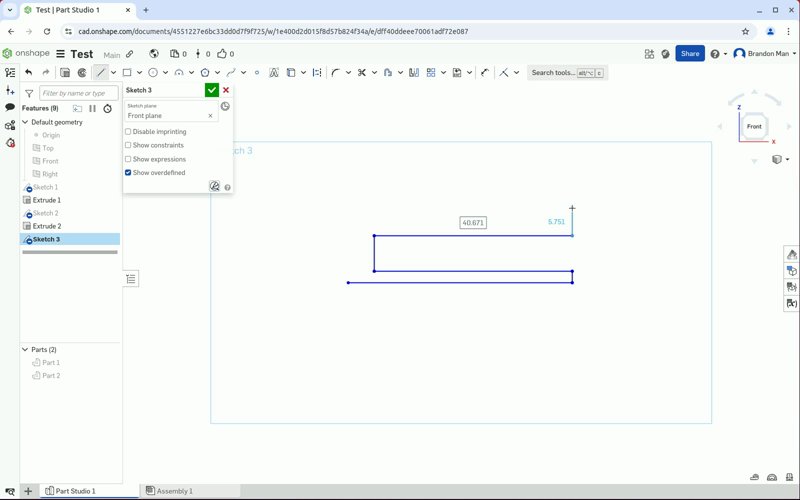
click(572, 207)
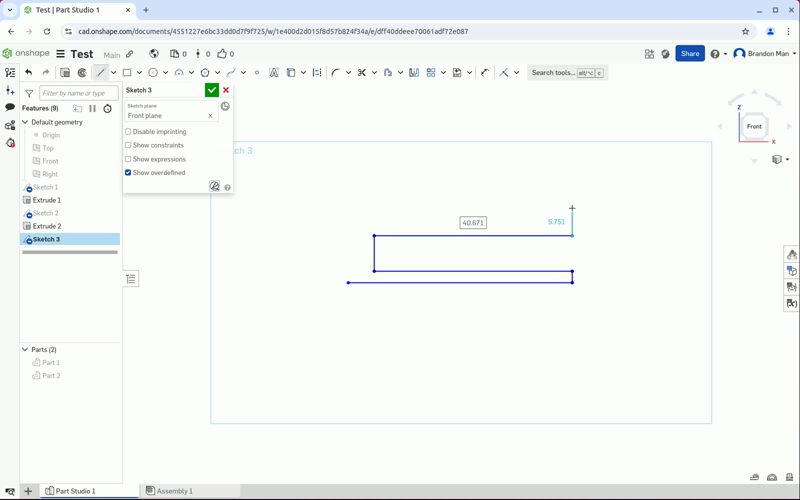
key_up(shift)
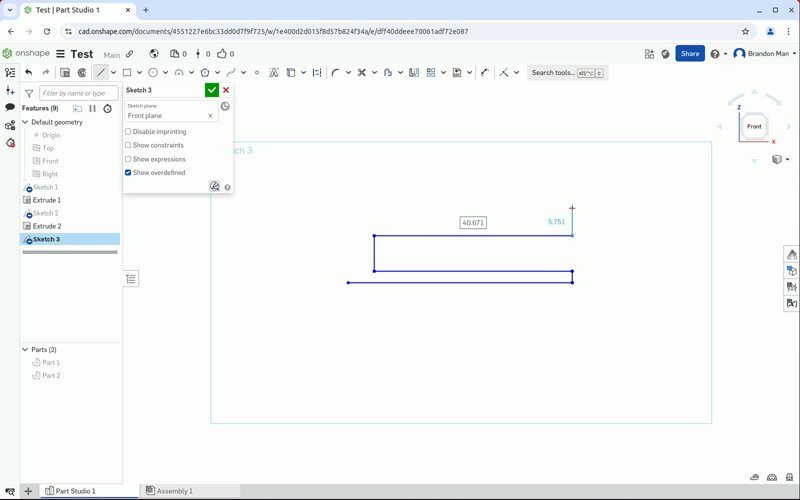
key_down(shift)
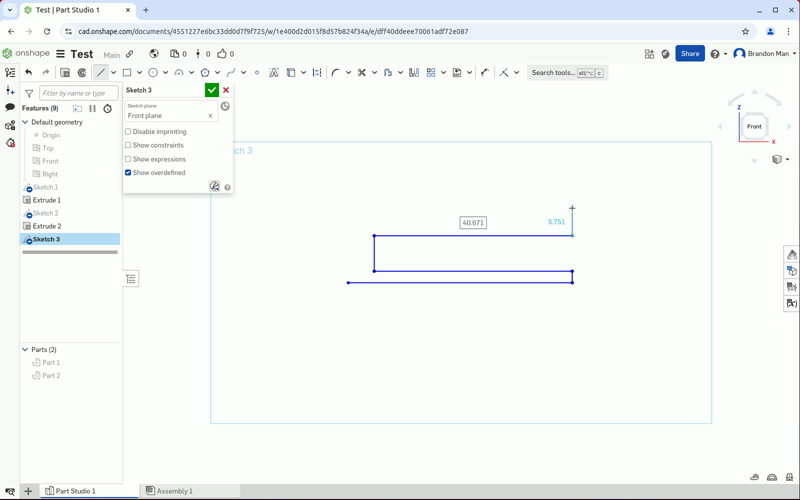
mouse_move(508, 207)
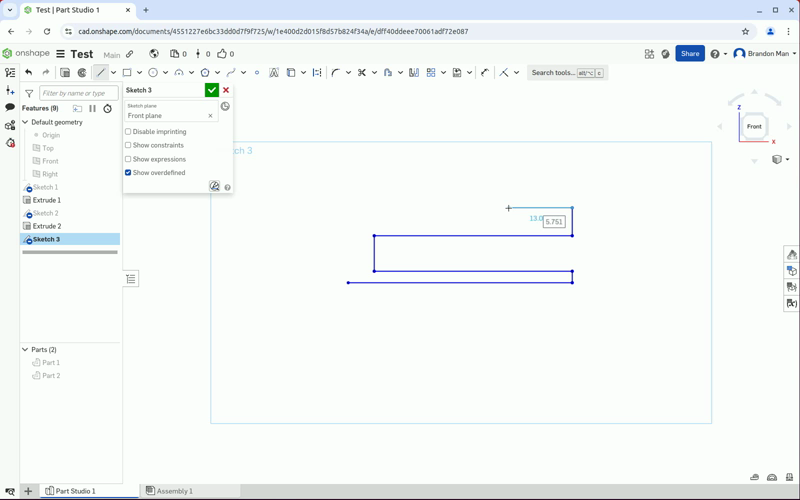
click(508, 207)
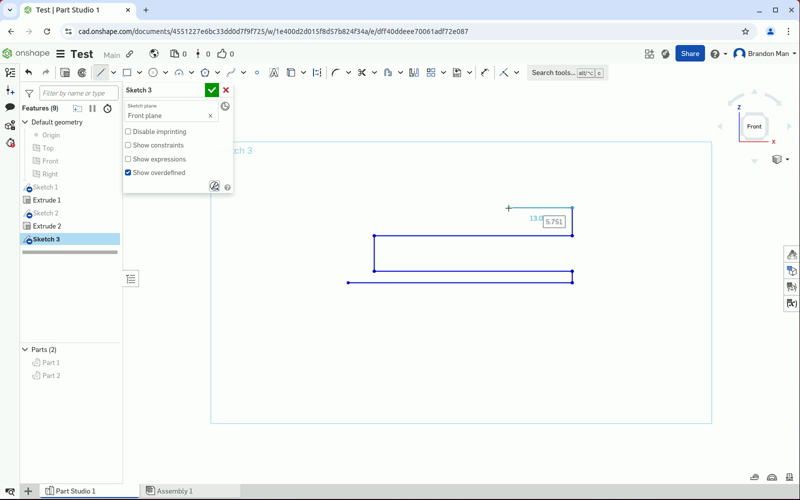
key_up(shift)
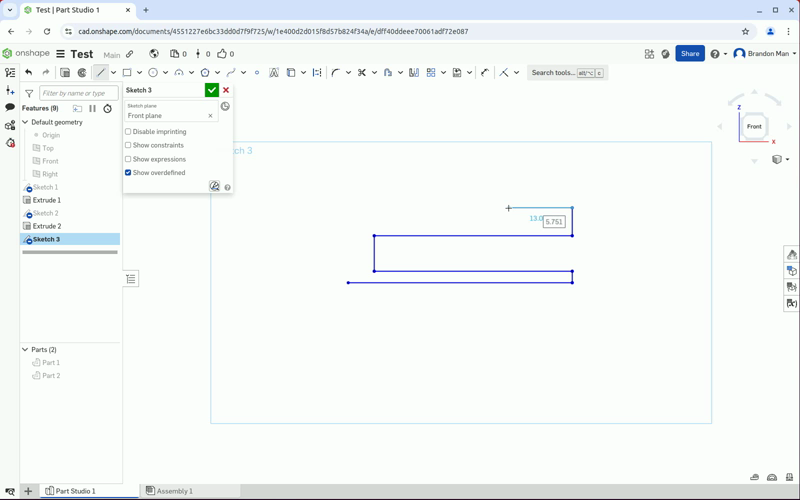
key_down(shift)
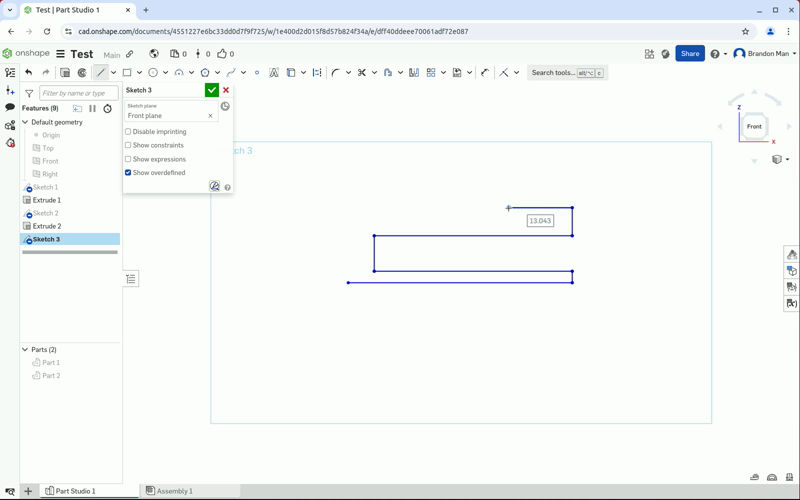
mouse_move(538, 207)
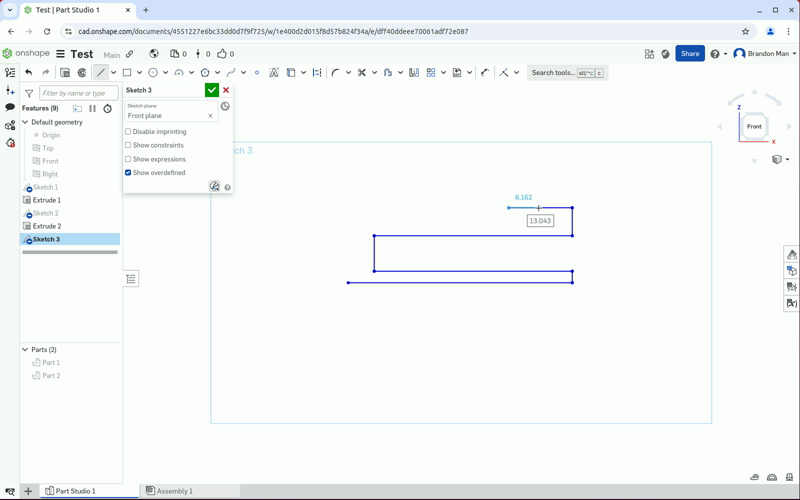
mouse_move(487, 207)
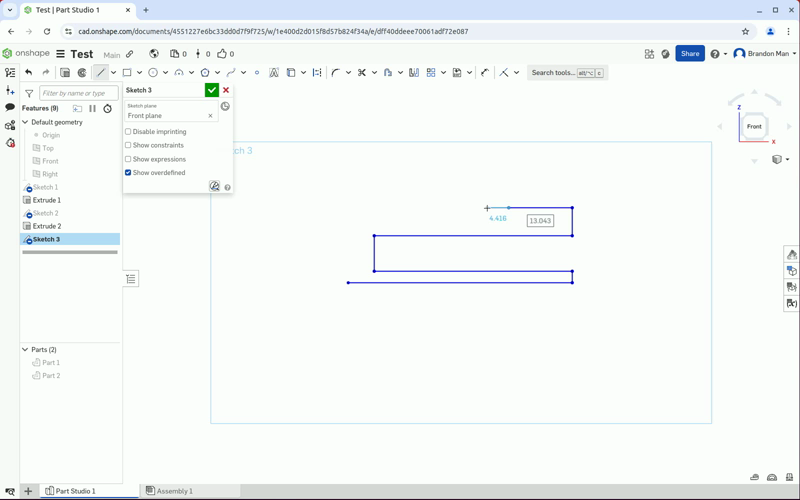
click(487, 207)
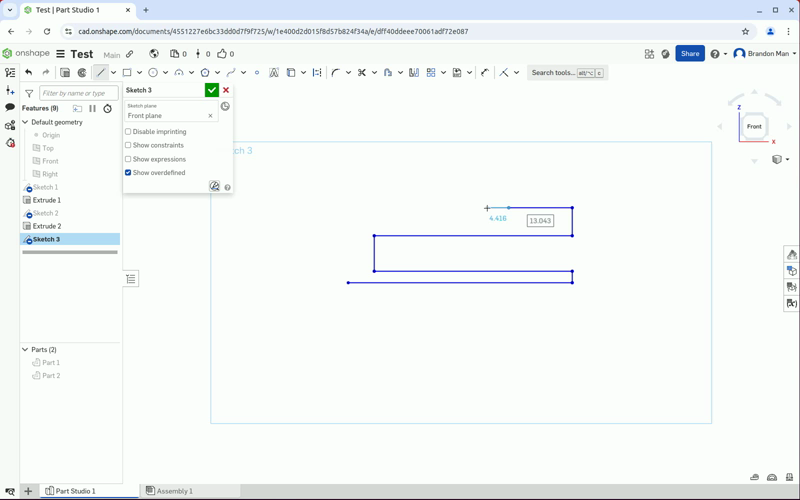
key_up(shift)
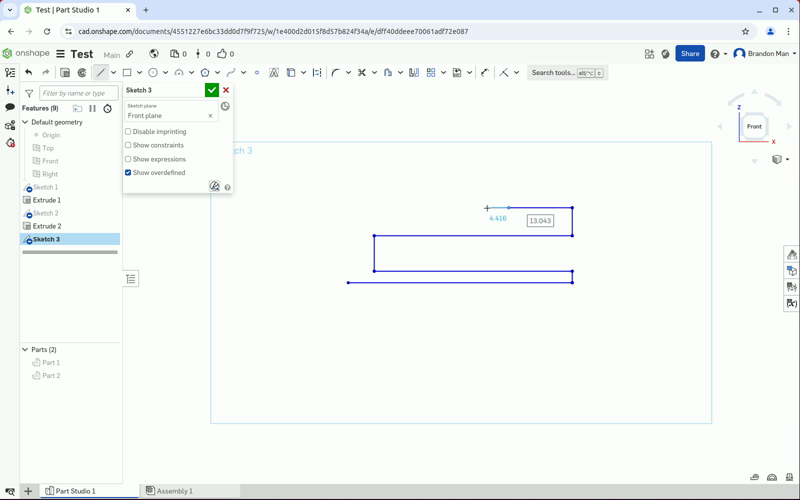
key_down(shift)
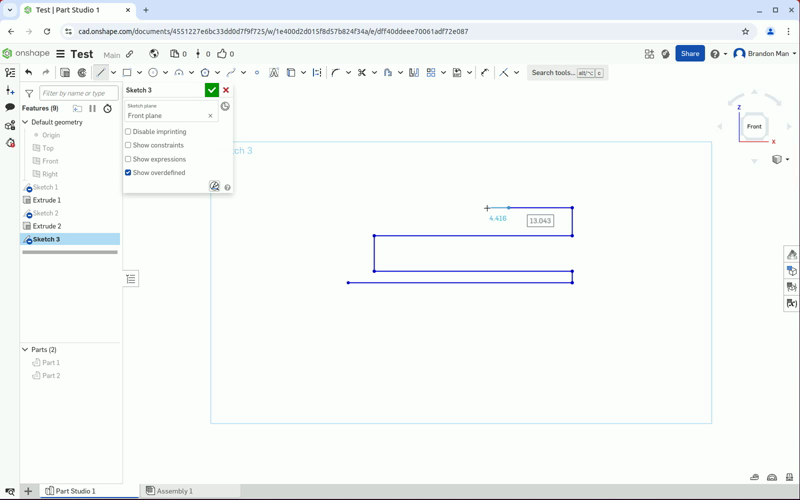
mouse_move(419, 207)
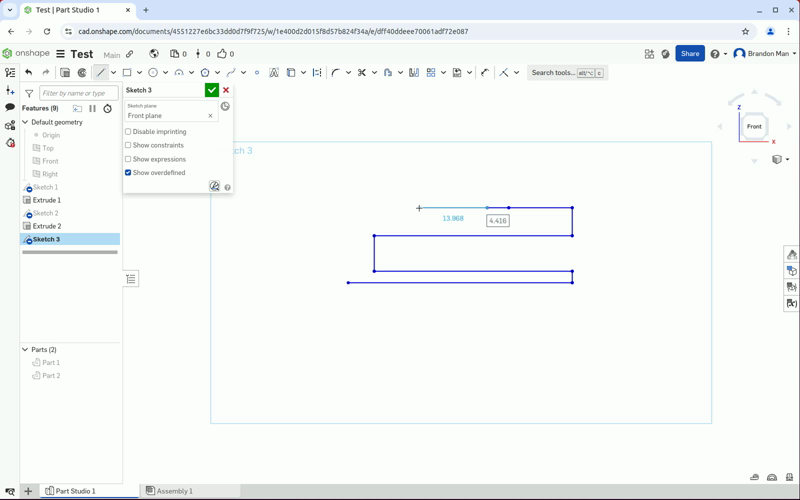
click(419, 207)
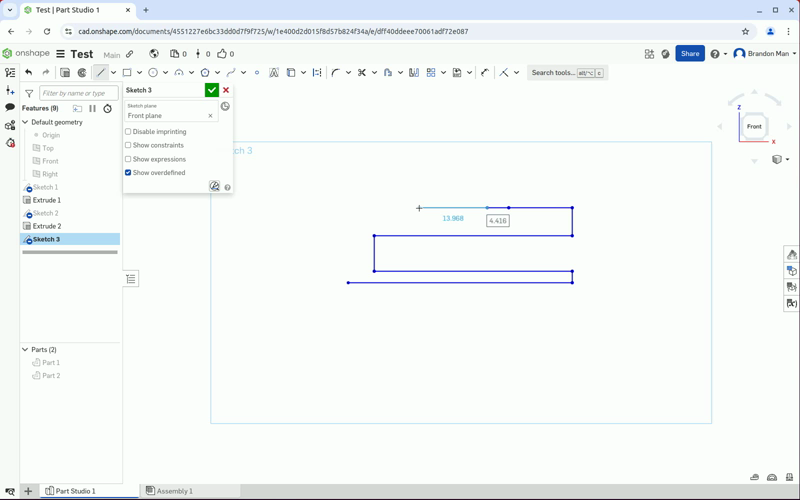
key_up(shift)
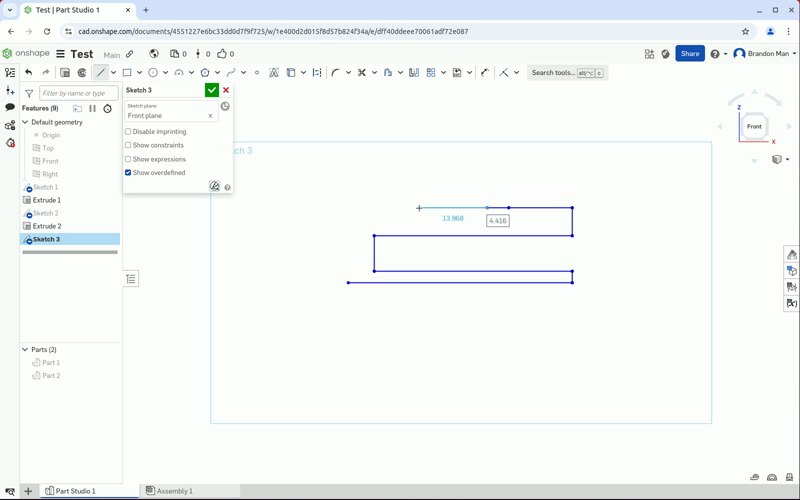
key_down(shift)
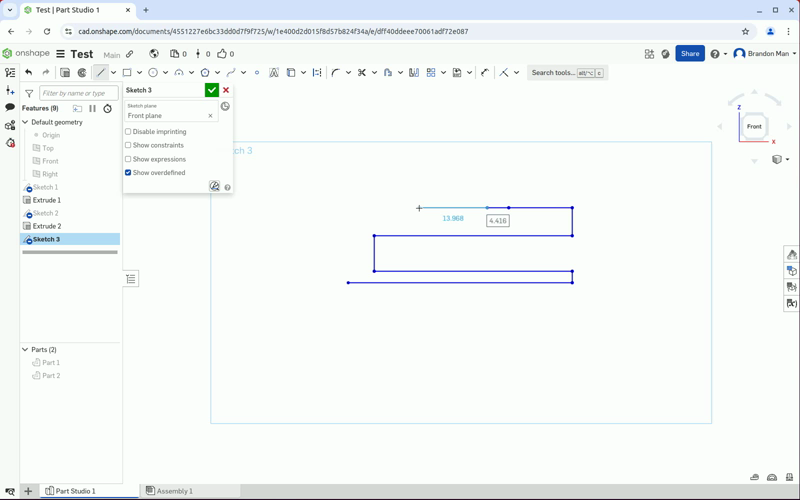
mouse_move(449, 207)
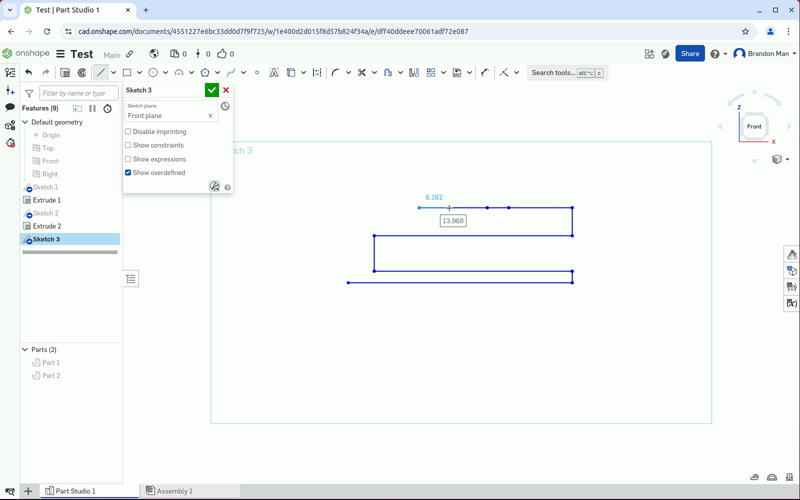
mouse_move(388, 207)
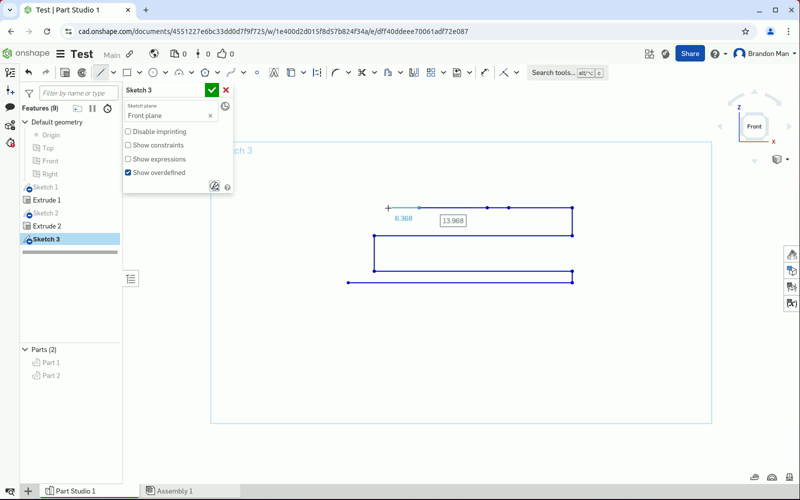
click(388, 207)
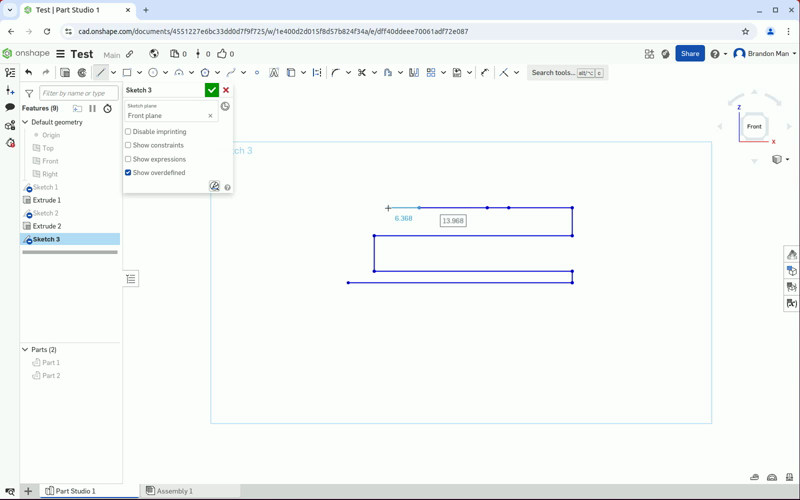
key_up(shift)
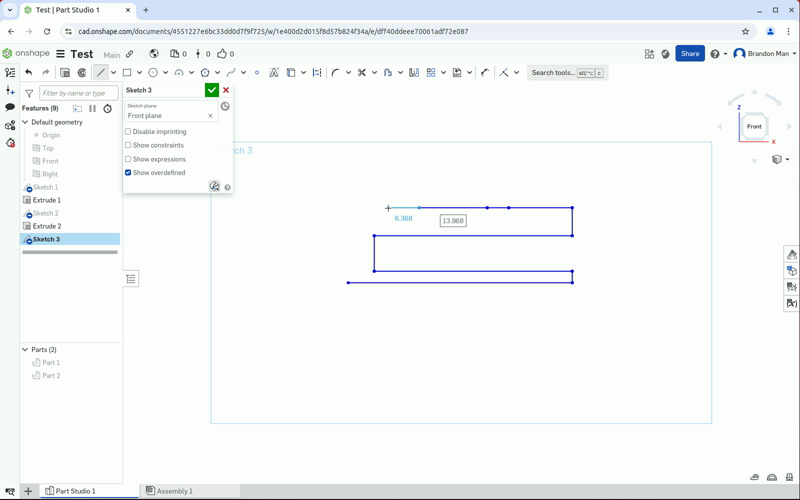
key_down(shift)
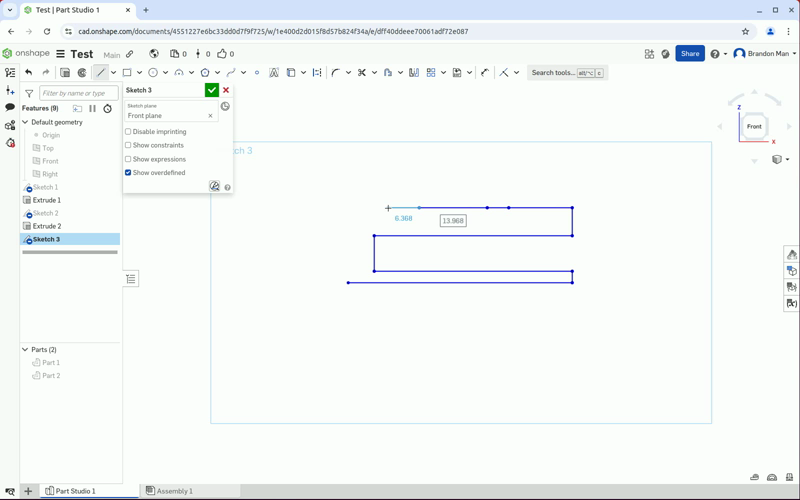
mouse_move(418, 207)
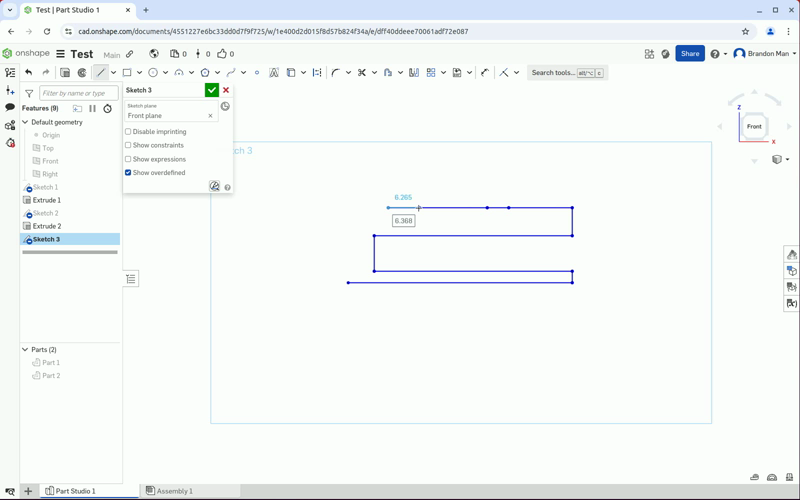
mouse_move(348, 207)
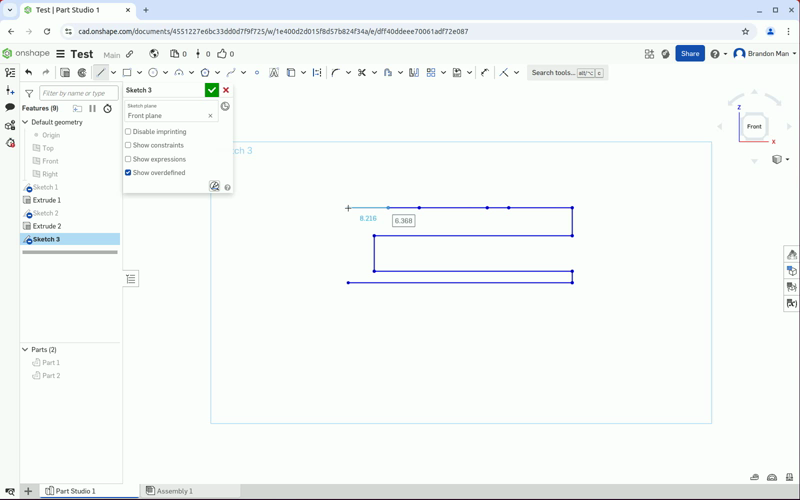
click(348, 207)
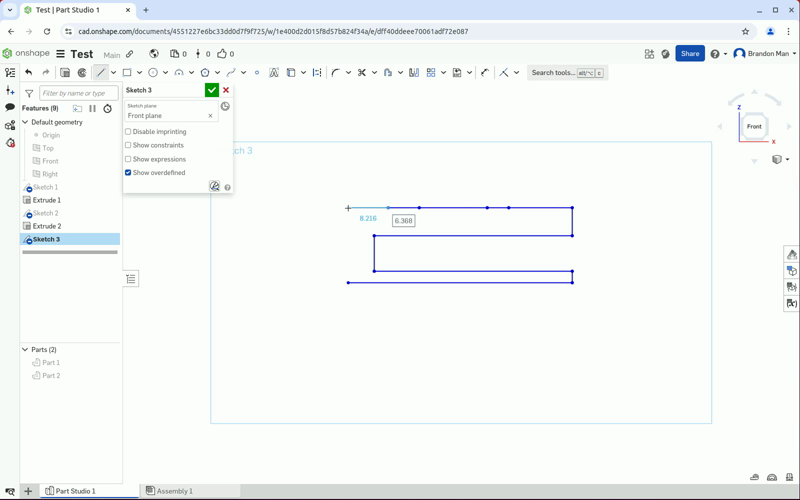
key_up(shift)
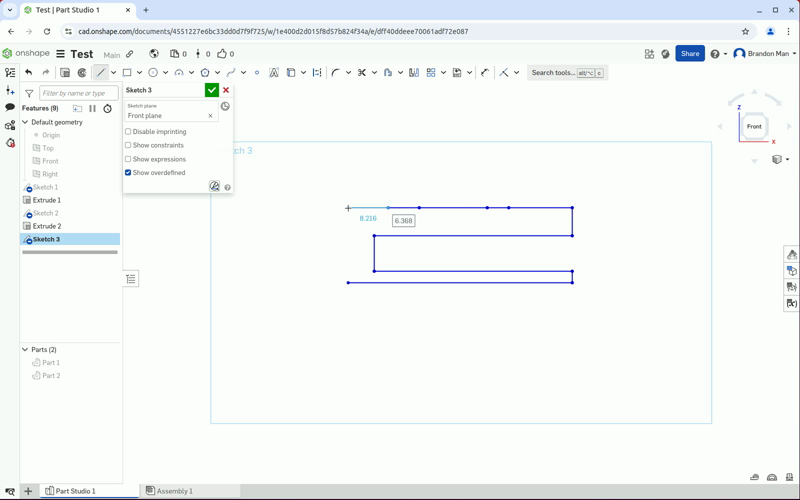
key_down(shift)
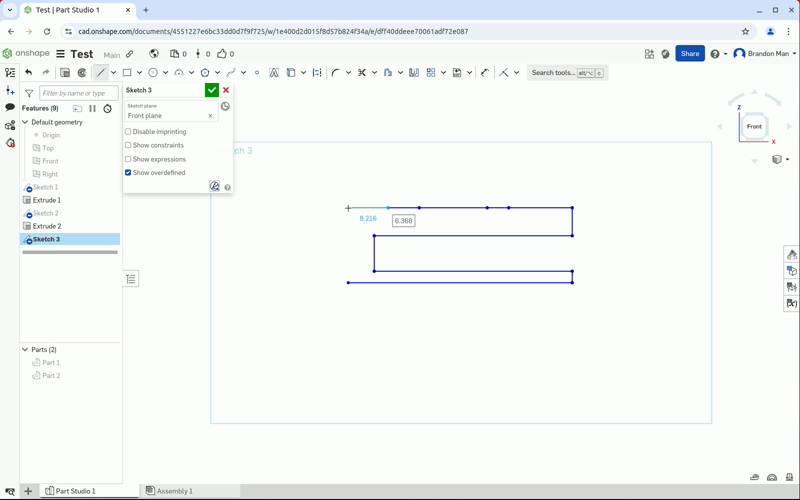
mouse_move(348, 282)
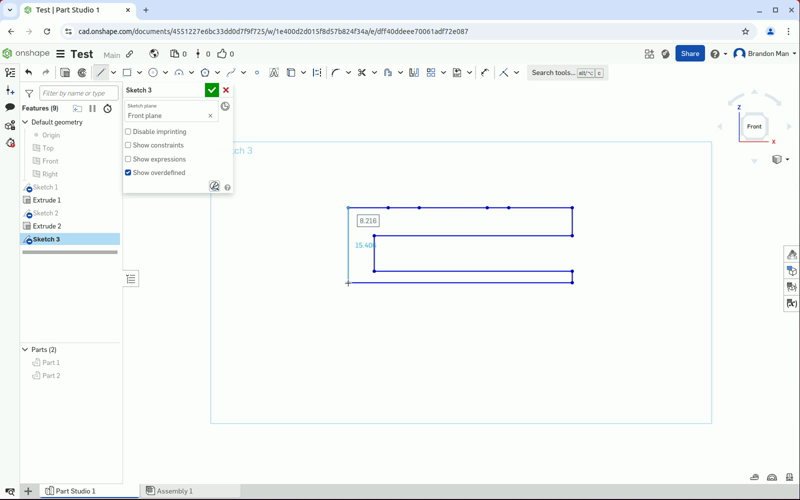
key_up(shift)
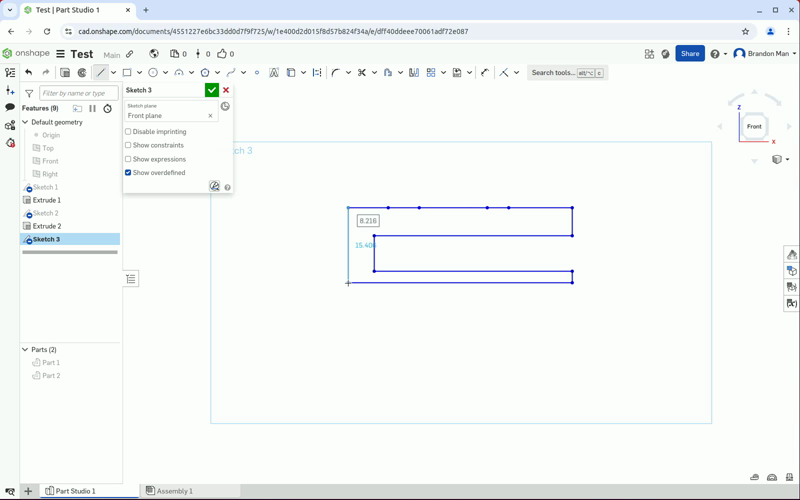
click(348, 282)
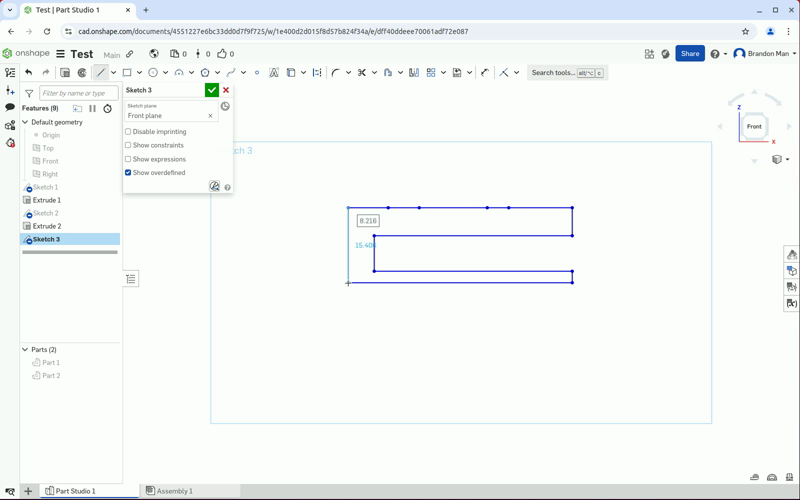
key(esc)
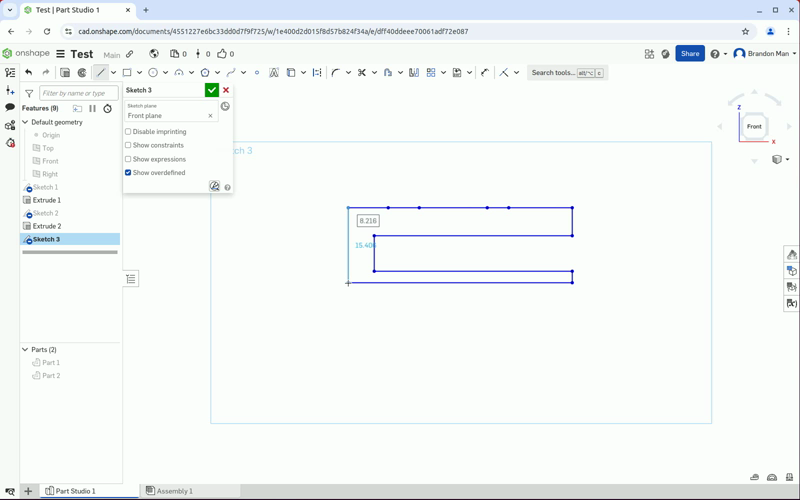
mouse_move(429, 217)
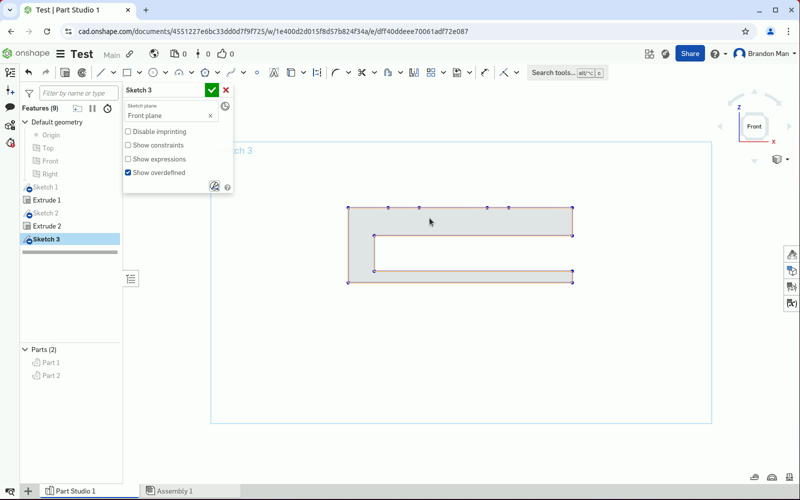
click(429, 217)
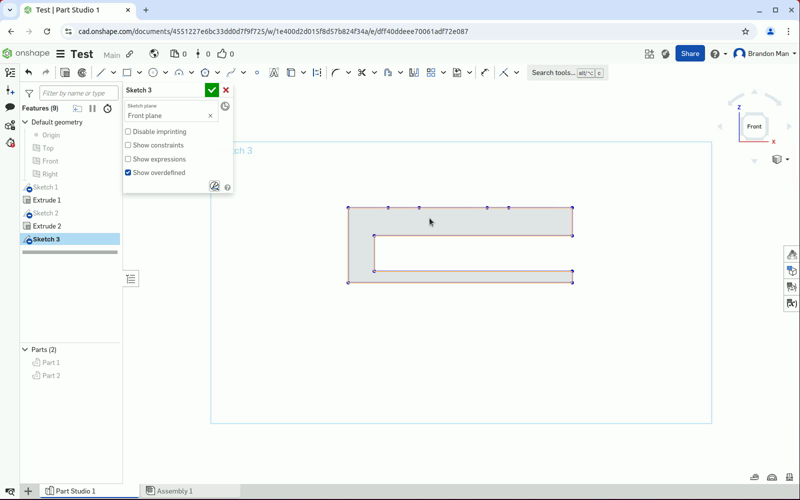
mouse_move(73, 352)
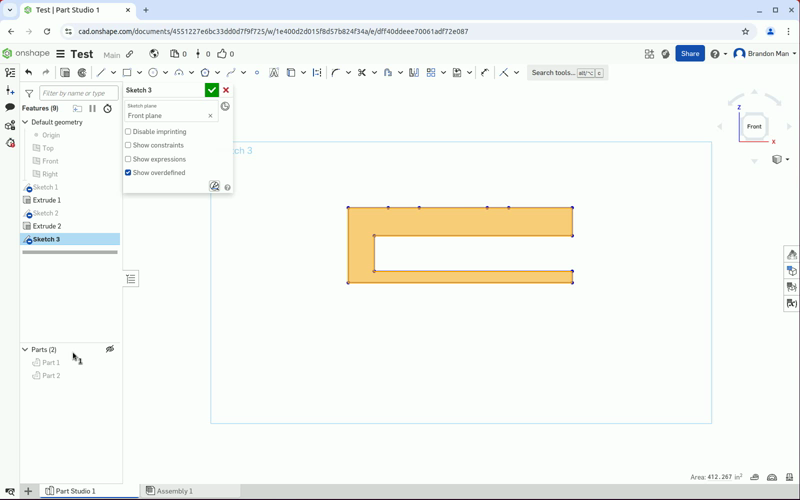
key(shift+y)
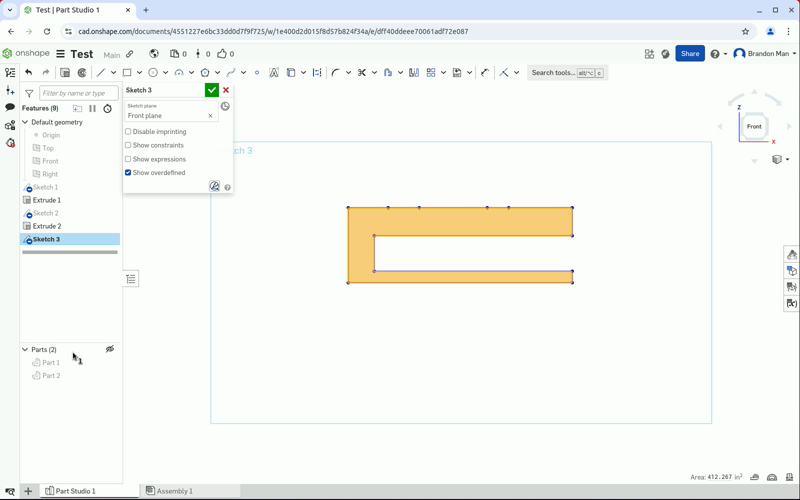
key(shift+e)
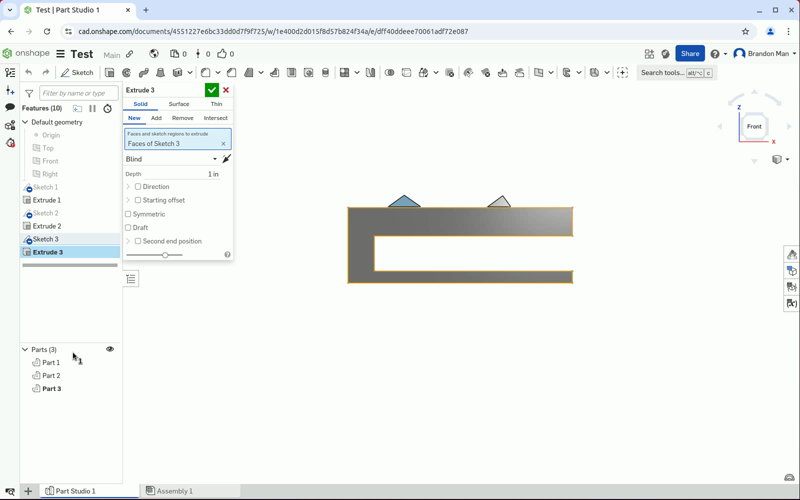
mouse_move(143, 106)
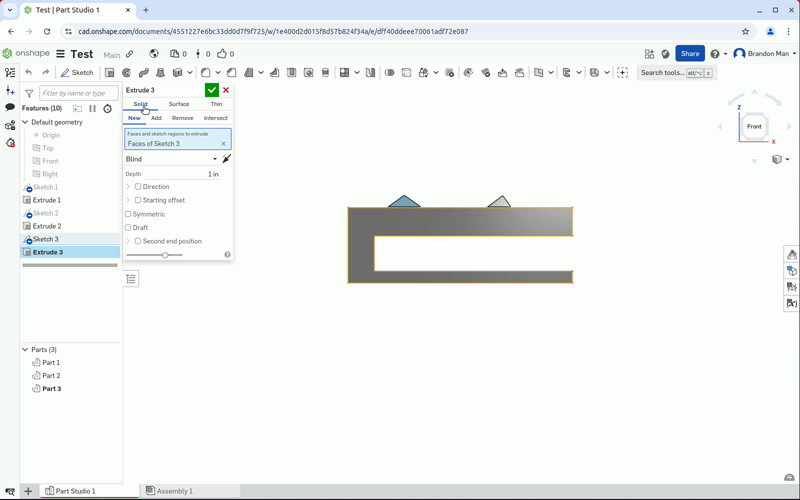
click(143, 106)
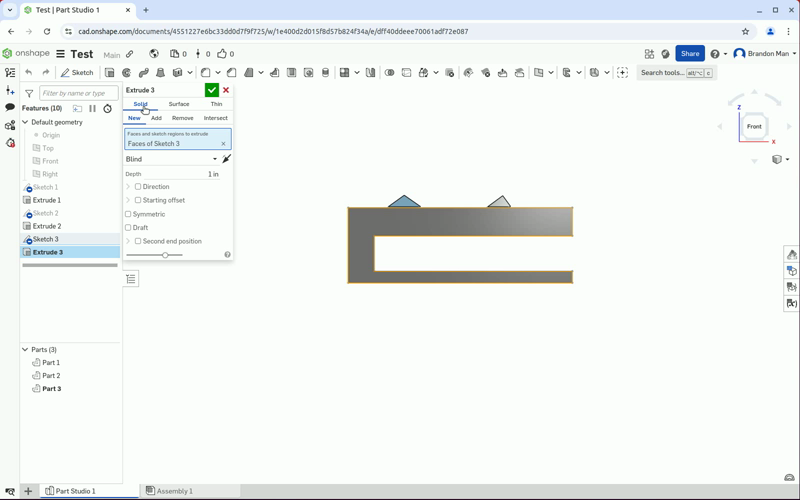
mouse_move(137, 120)
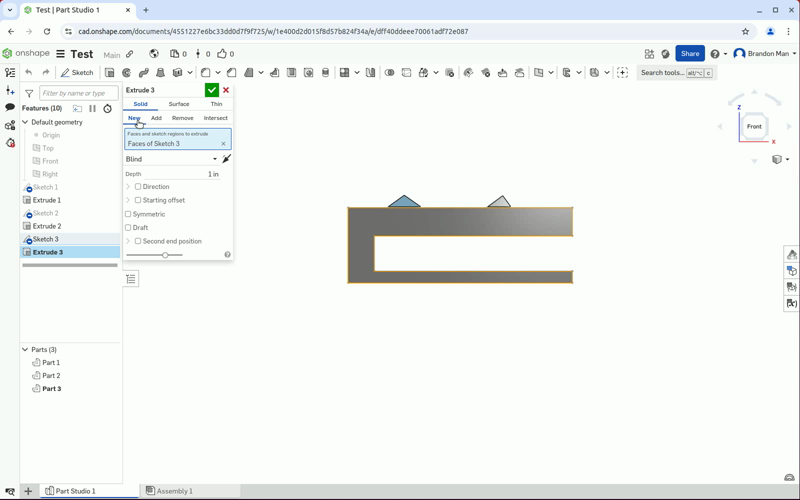
click(137, 120)
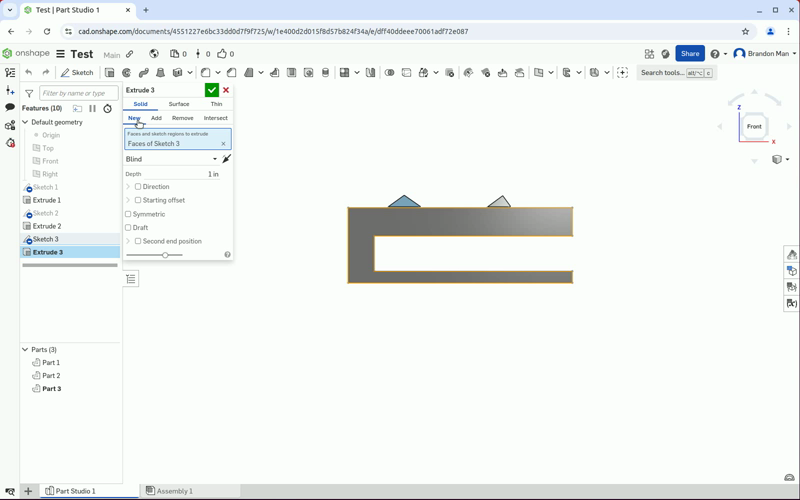
key(tab, 4)
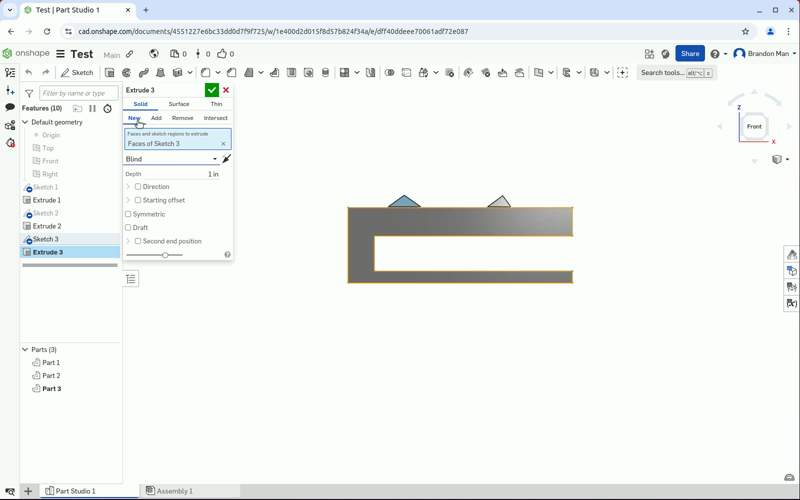
text(14.202)
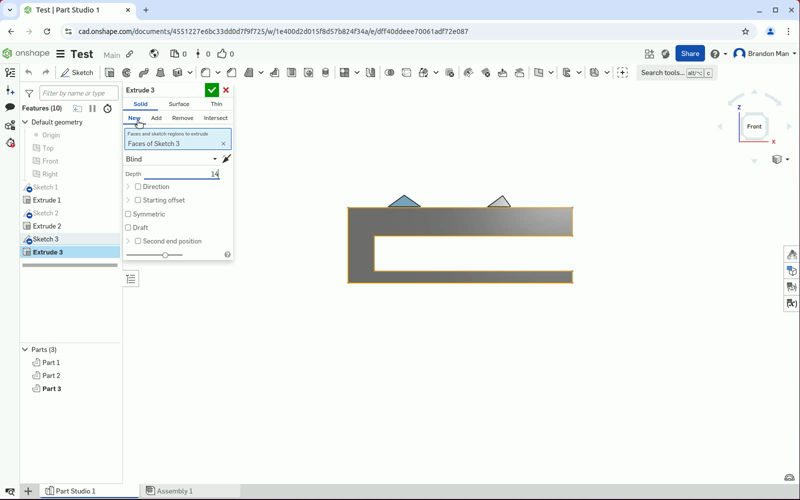
key(enter)
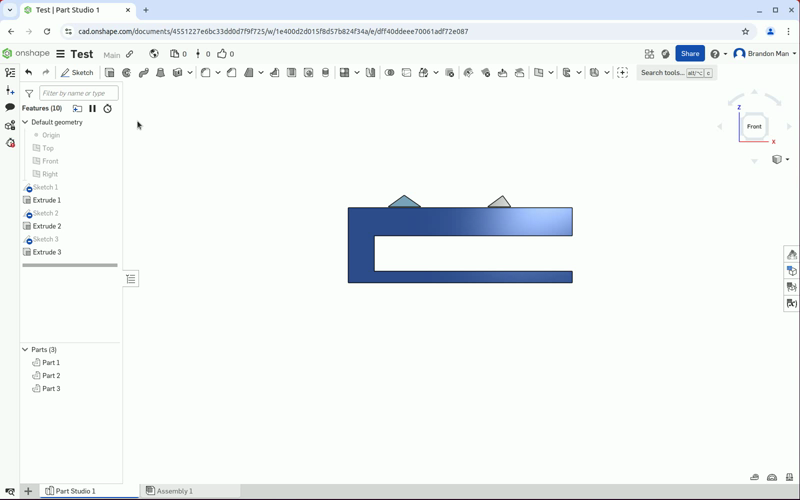
key(shift+h)
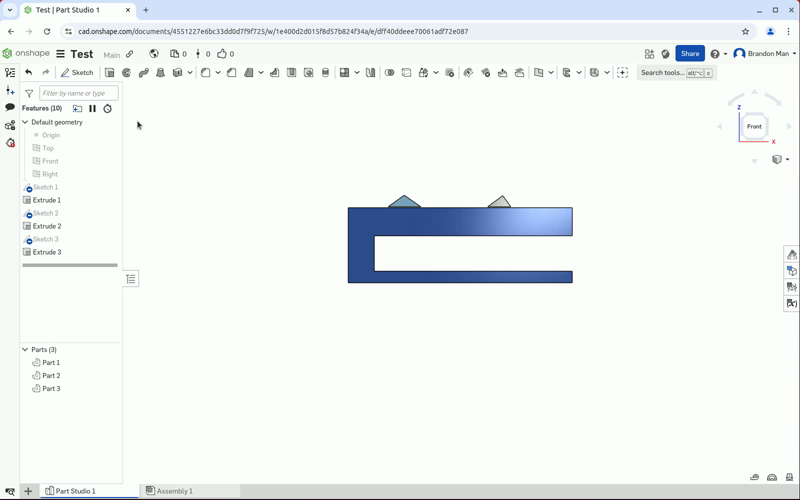
key(shift+h)
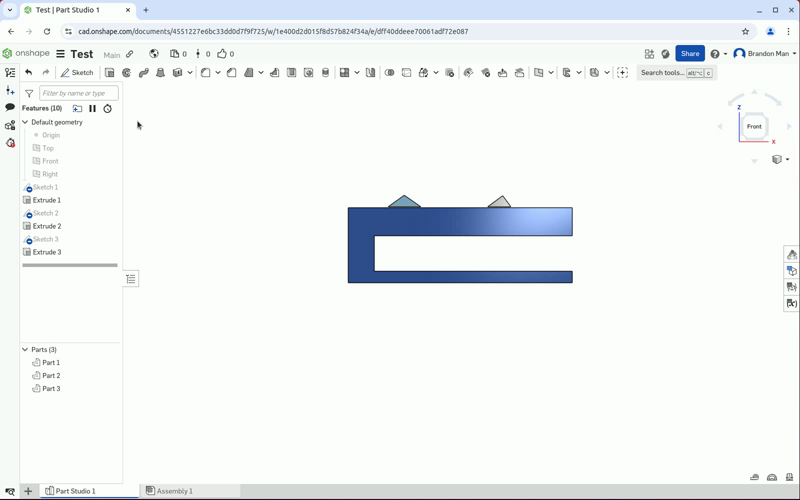
mouse_move(73, 189)
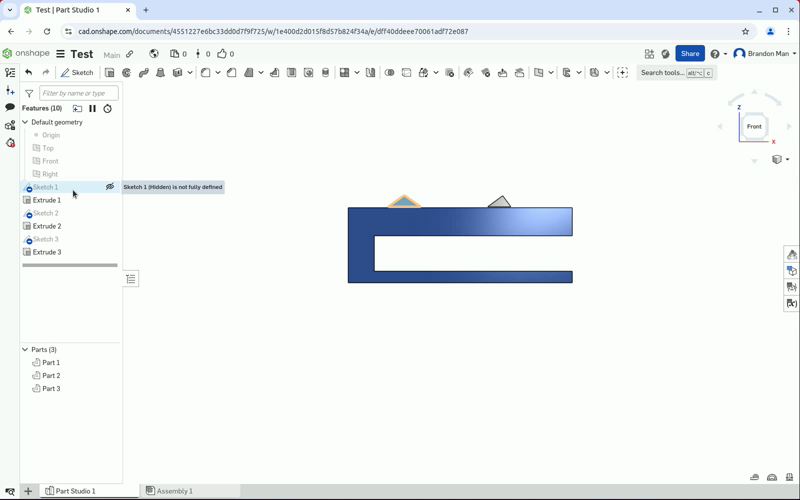
click(73, 189)
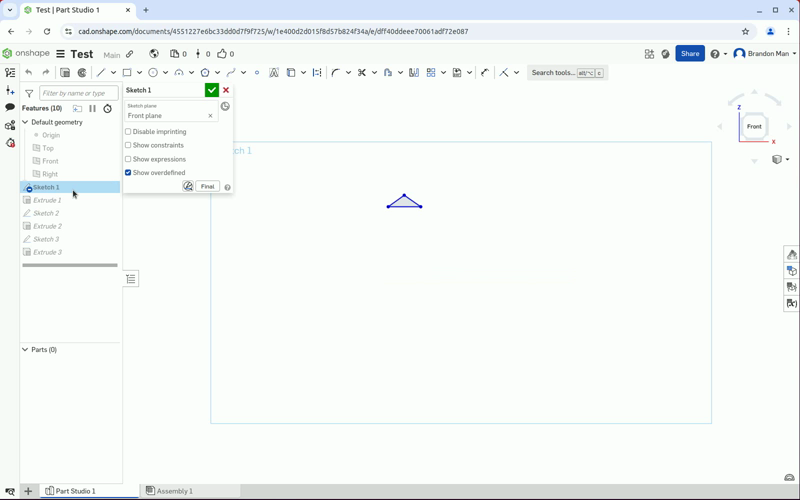
mouse_move(229, 92)
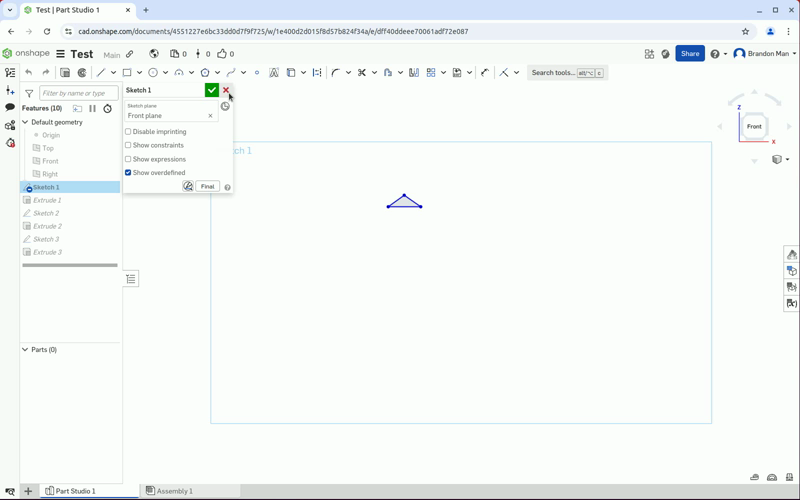
click(229, 92)
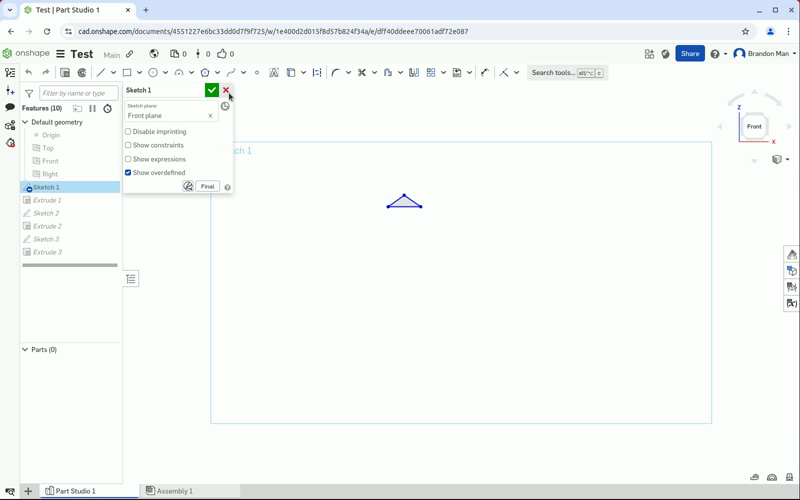
key(shift+s)
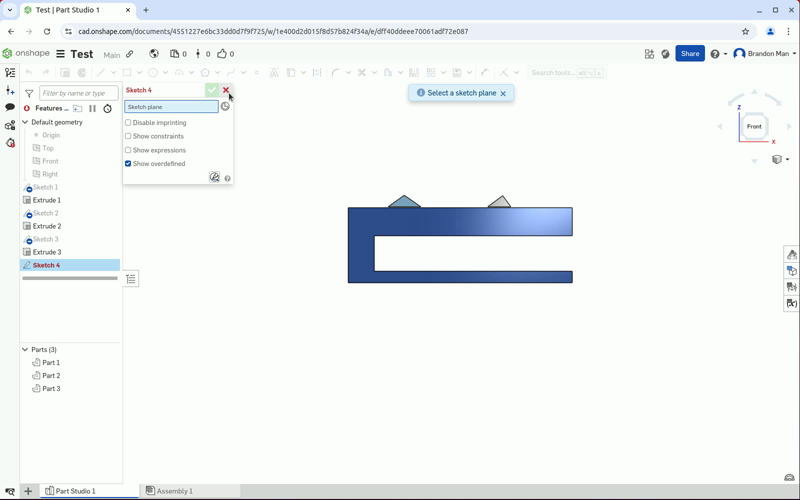
mouse_move(73, 163)
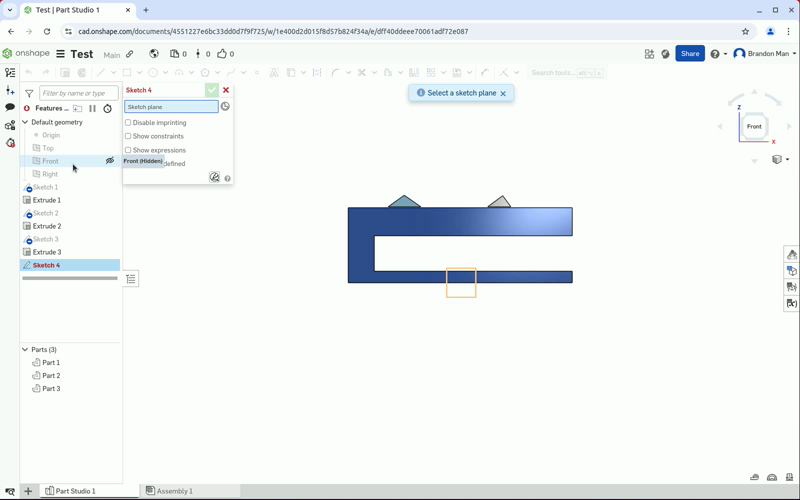
click(73, 163)
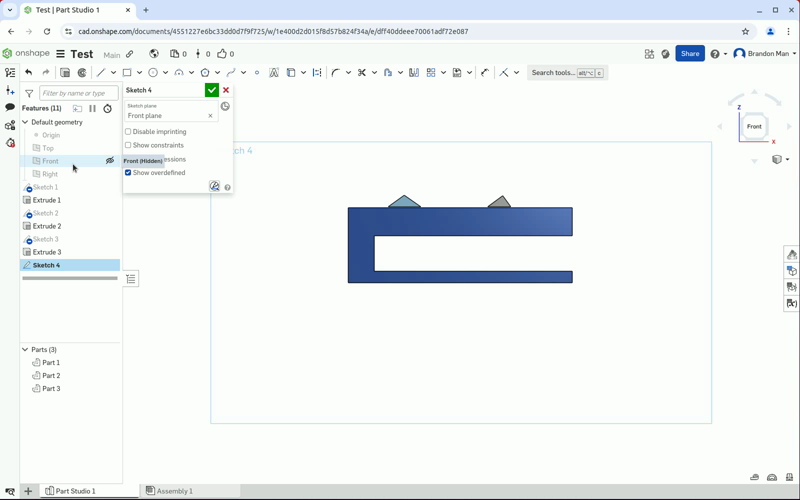
mouse_move(73, 352)
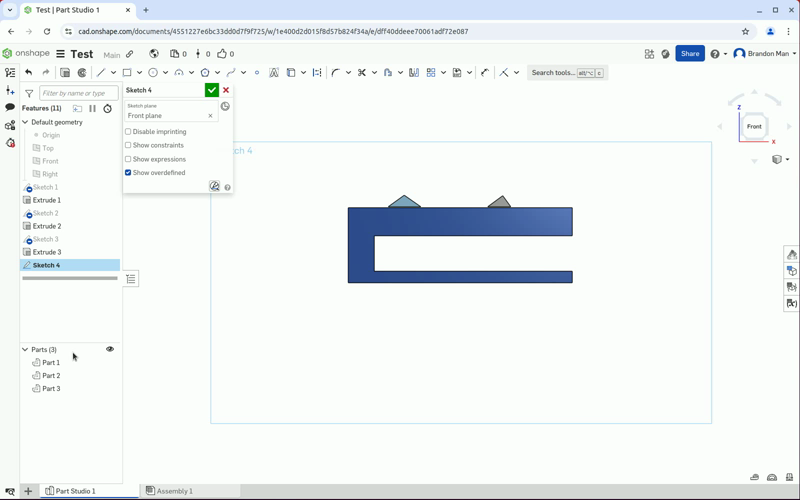
key(y)
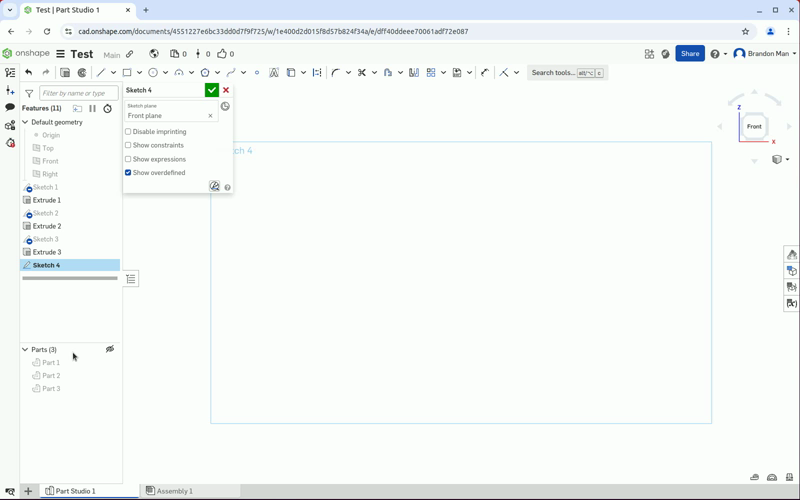
key(l)
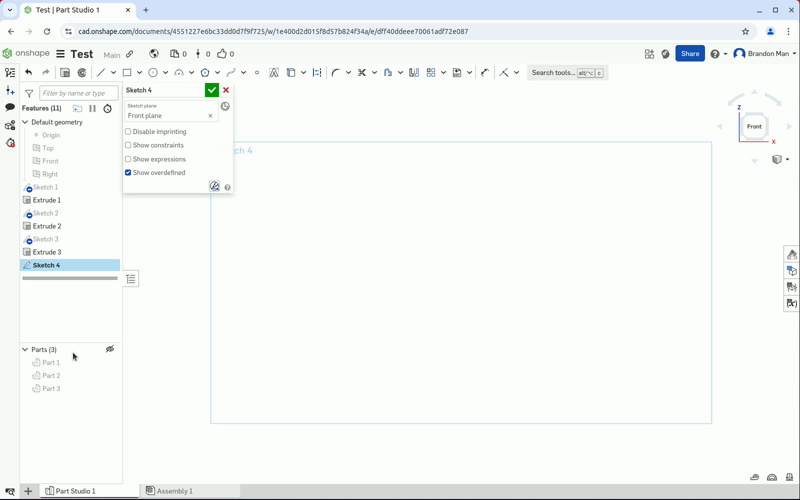
key_down(shift)
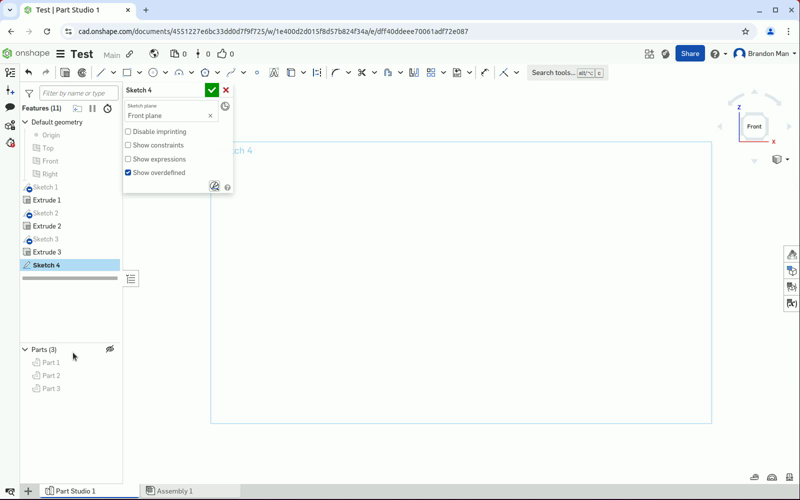
mouse_move(419, 206)
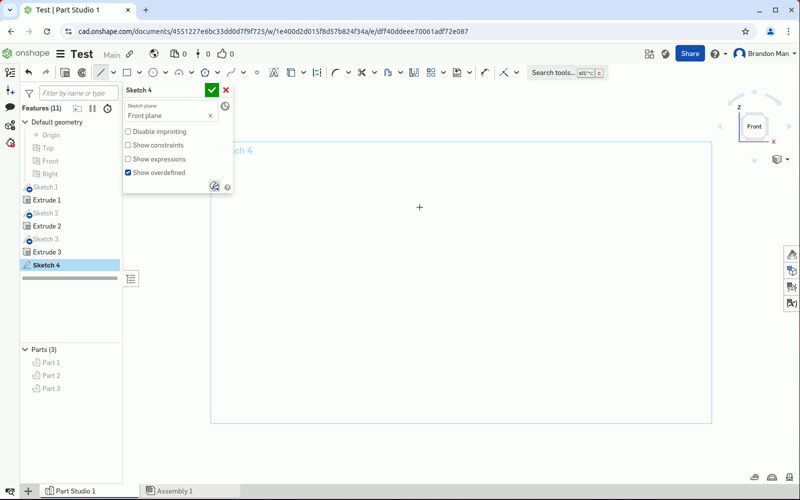
click(419, 206)
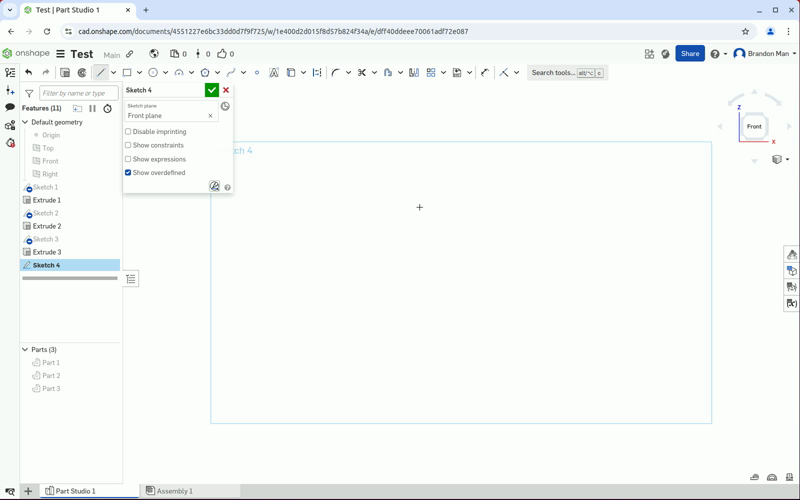
key_up(shift)
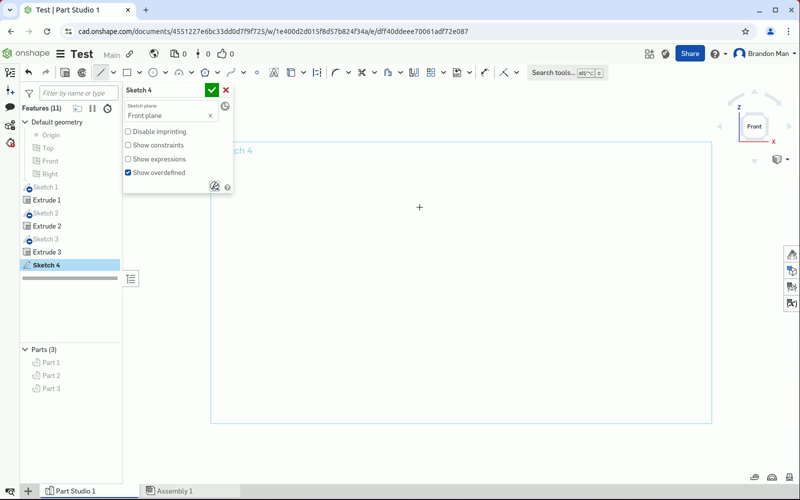
key_down(shift)
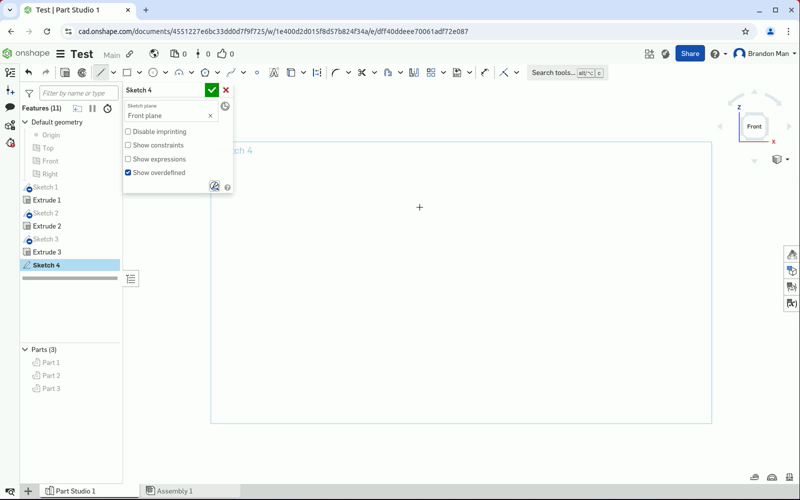
mouse_move(488, 206)
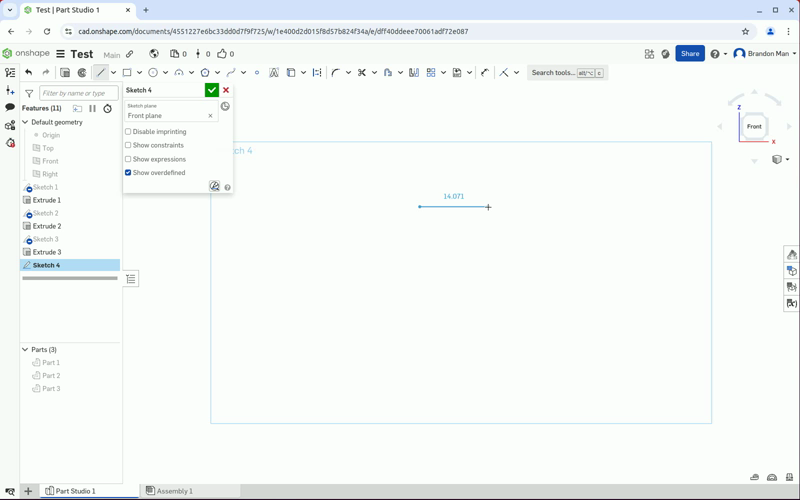
click(488, 206)
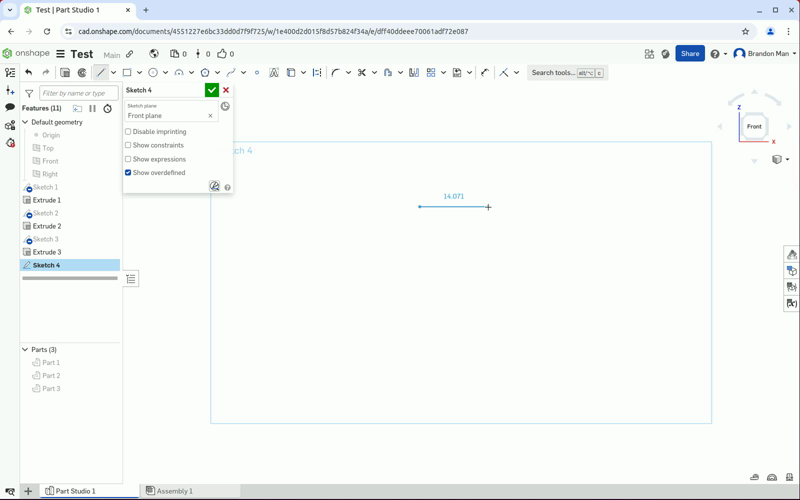
key_up(shift)
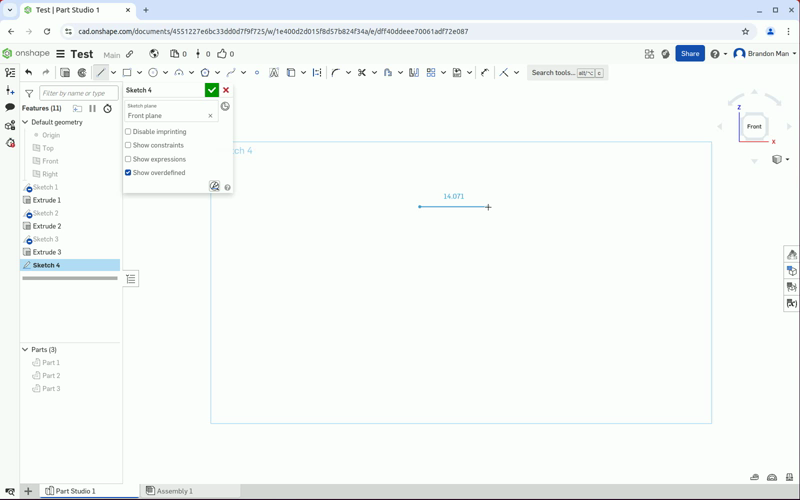
key_down(shift)
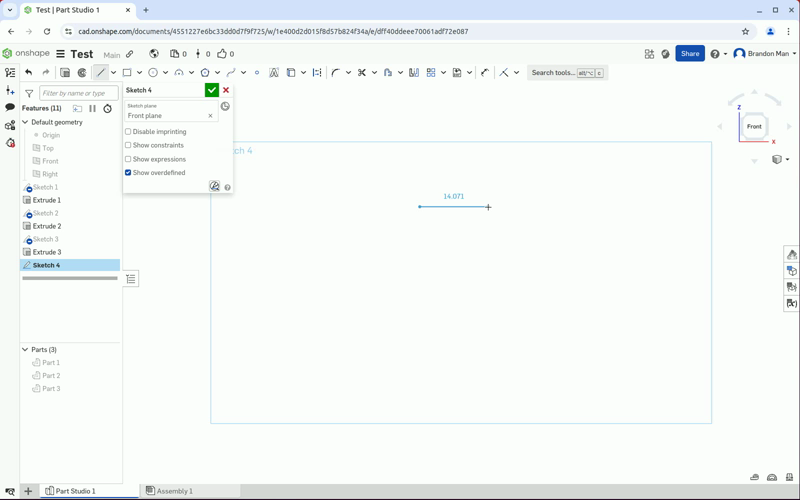
mouse_move(518, 206)
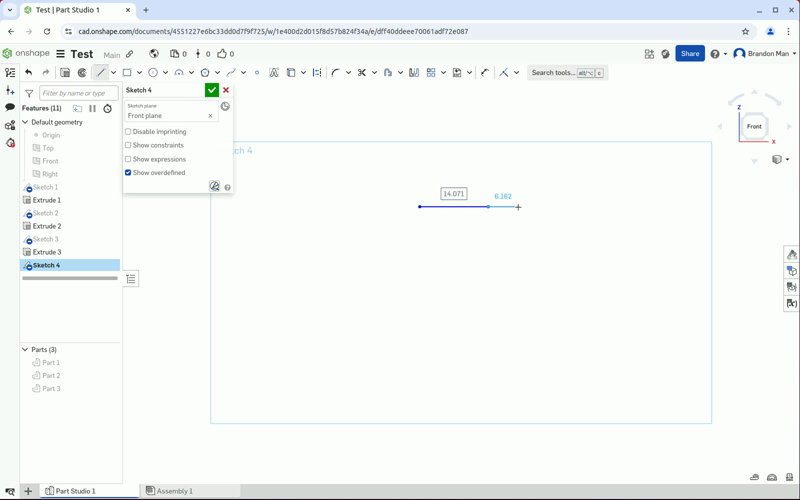
mouse_move(488, 189)
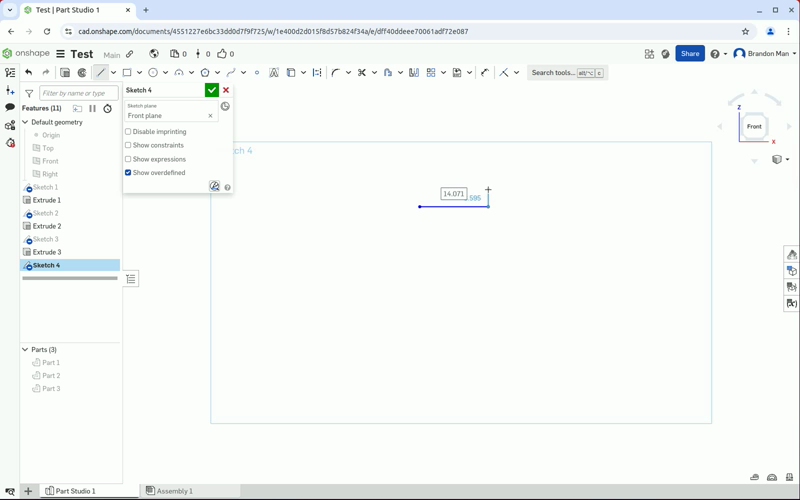
click(488, 189)
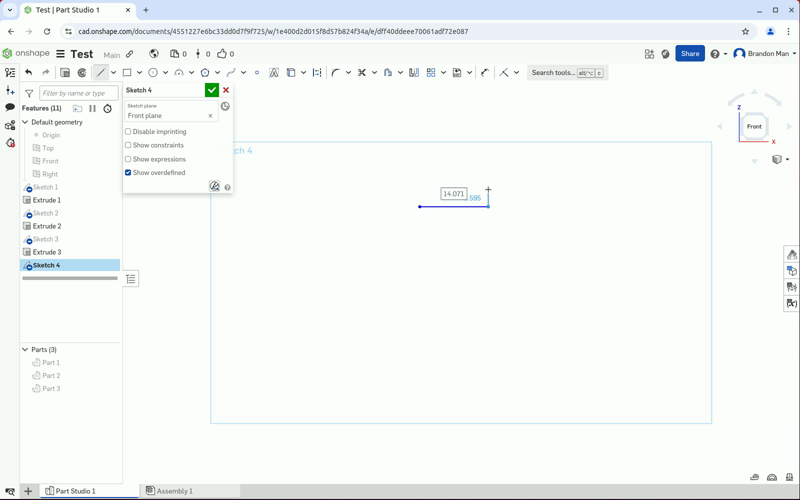
key_up(shift)
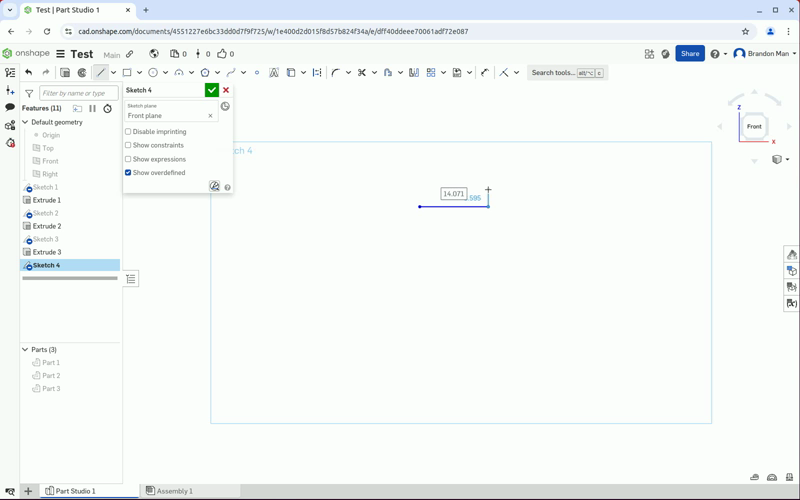
key_down(shift)
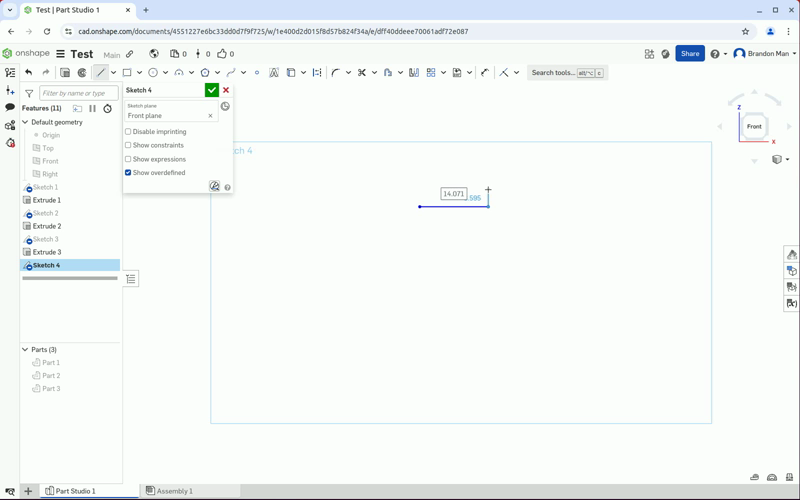
mouse_move(419, 189)
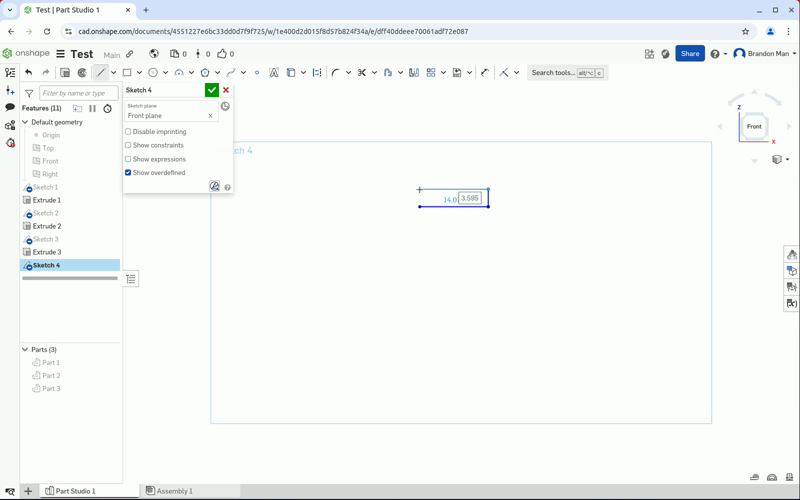
click(419, 189)
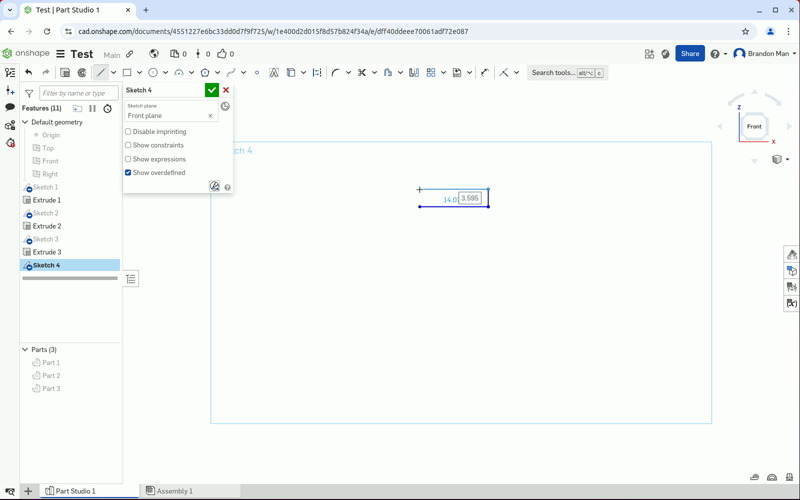
key_up(shift)
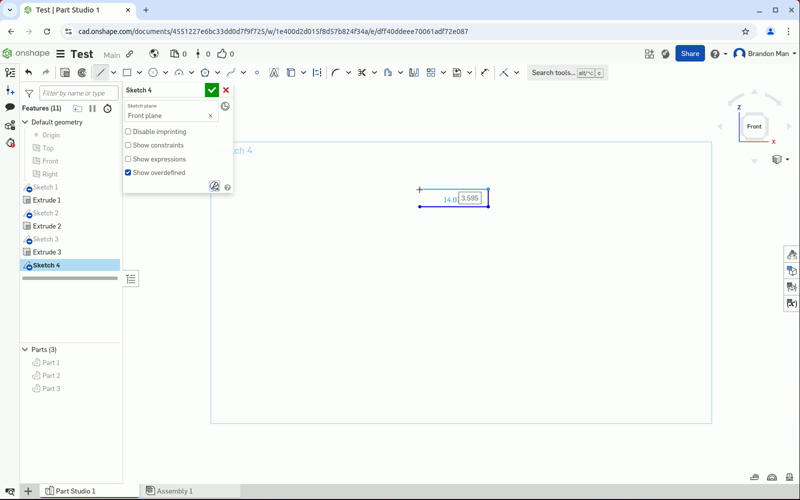
mouse_move(449, 189)
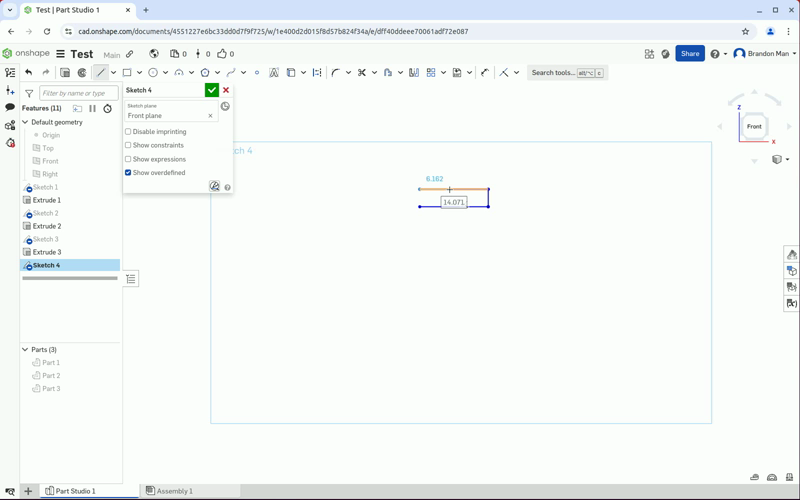
key_down(shift)
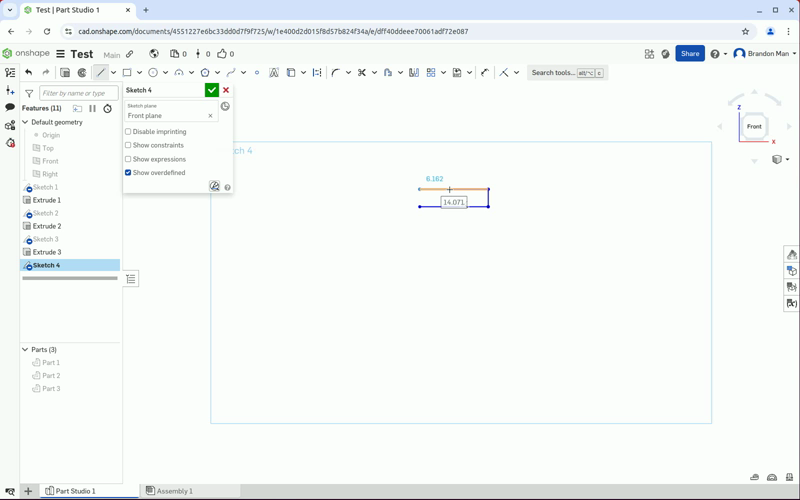
mouse_move(419, 206)
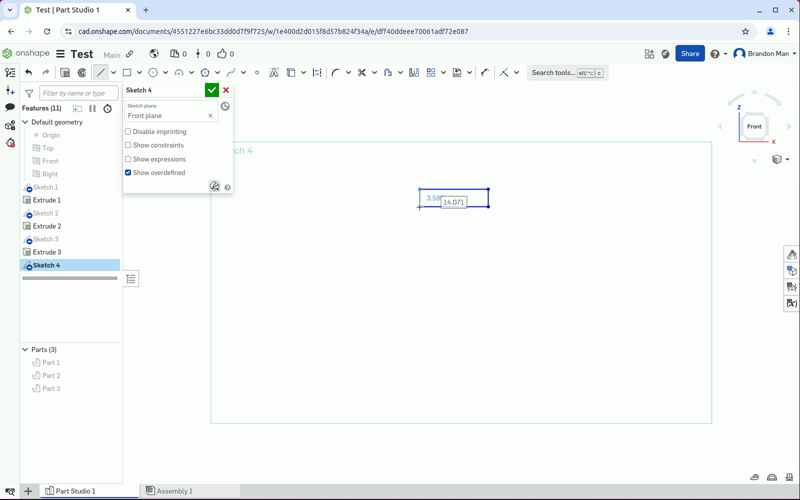
key_up(shift)
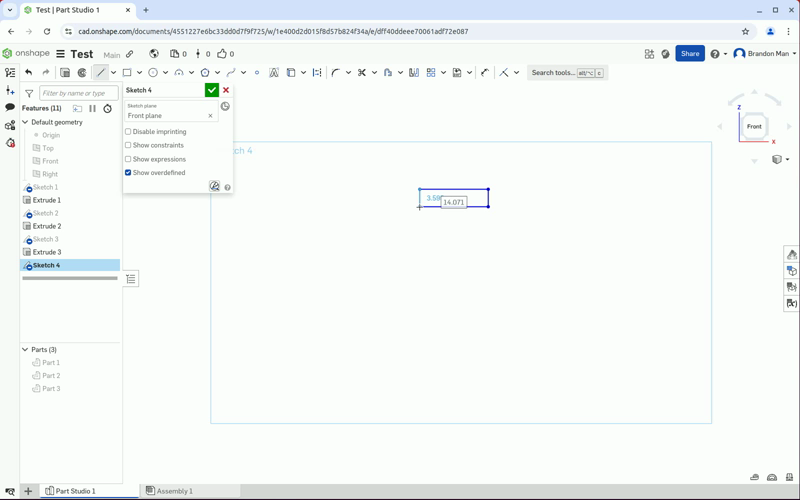
click(419, 206)
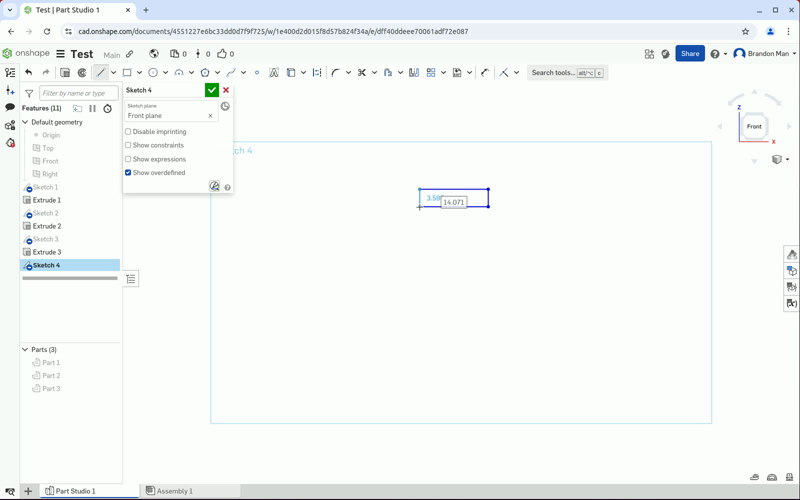
key(esc)
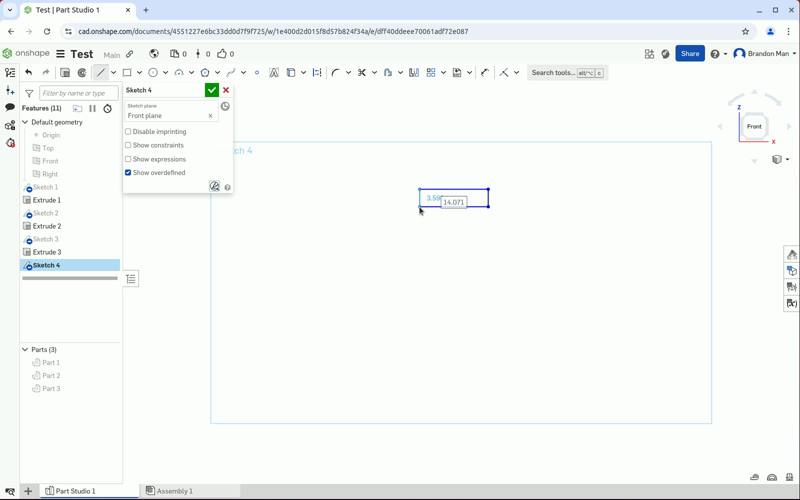
mouse_move(421, 192)
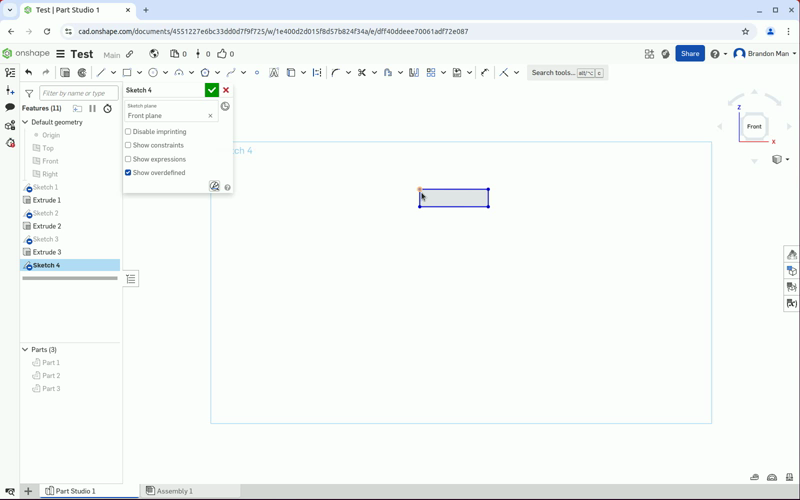
scroll(6)
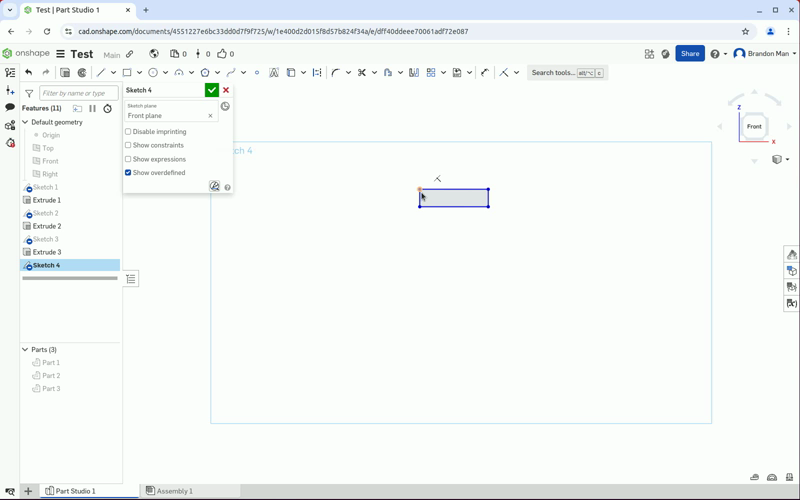
scroll(6)
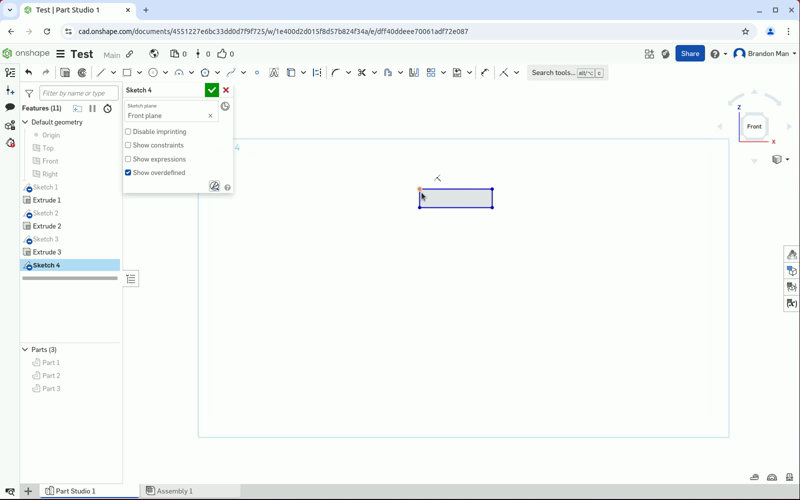
scroll(6)
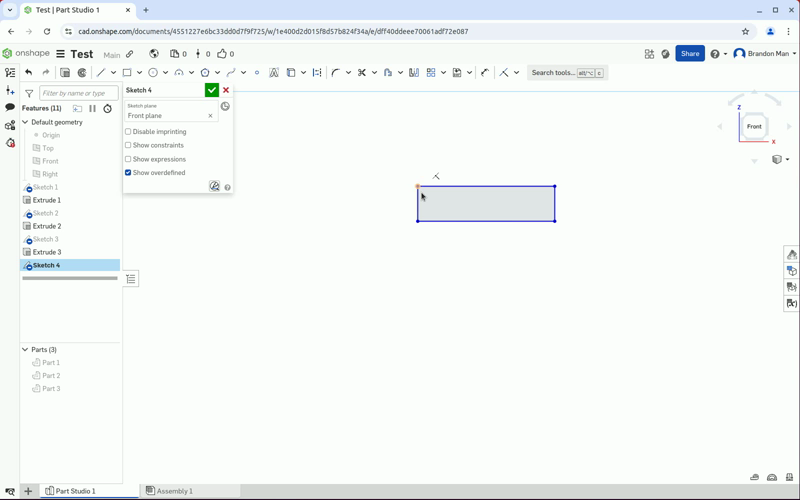
scroll(6)
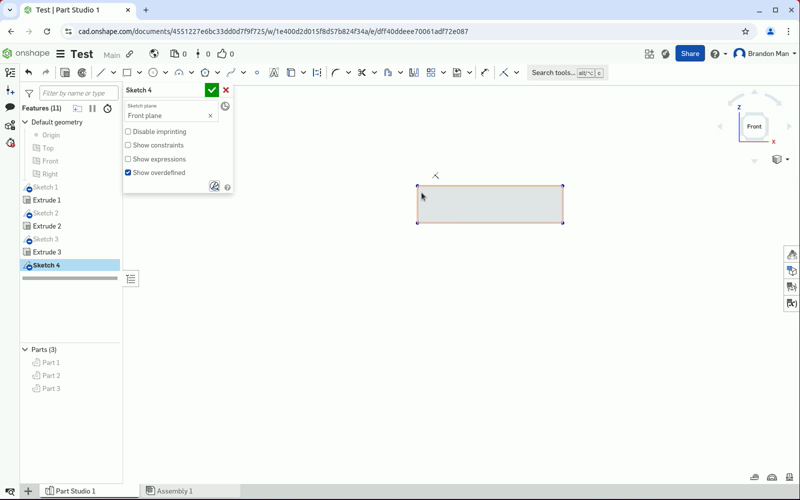
scroll(6)
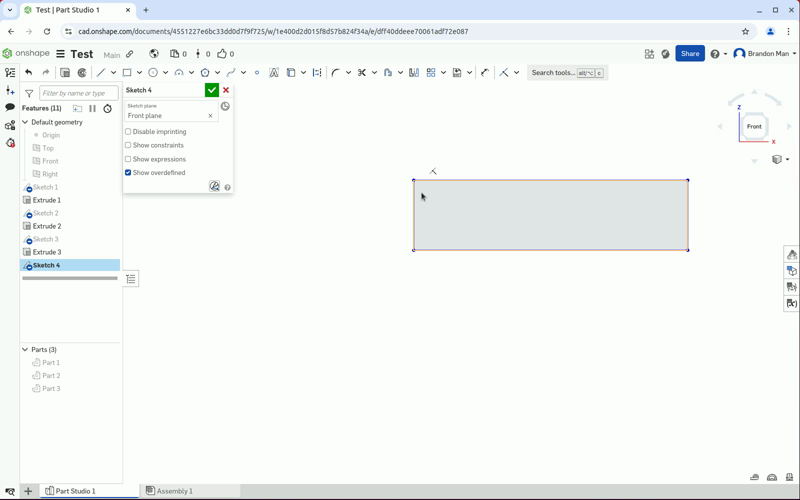
scroll(6)
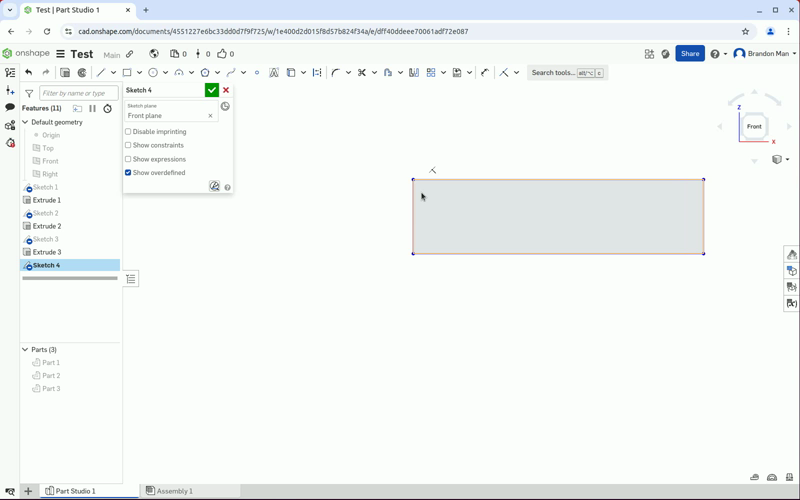
scroll(6)
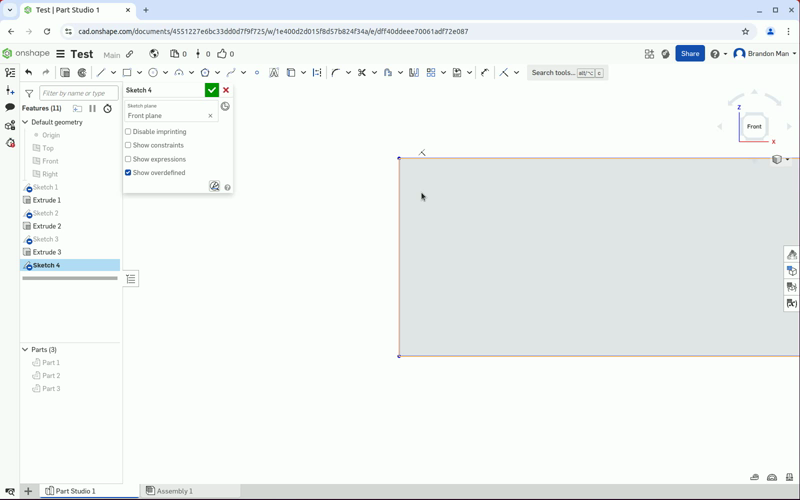
click(421, 192)
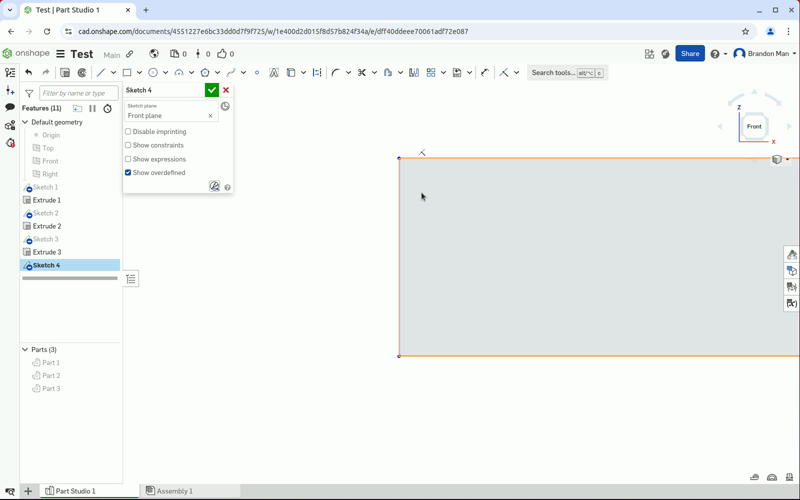
scroll(-6)
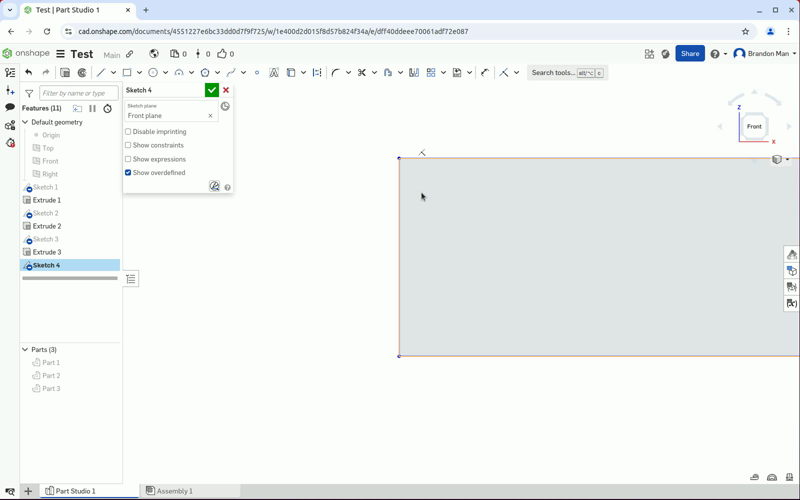
scroll(-6)
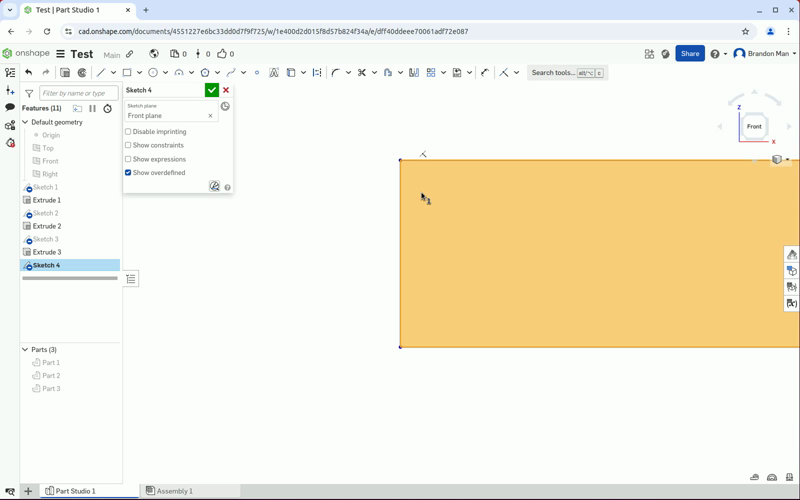
scroll(-6)
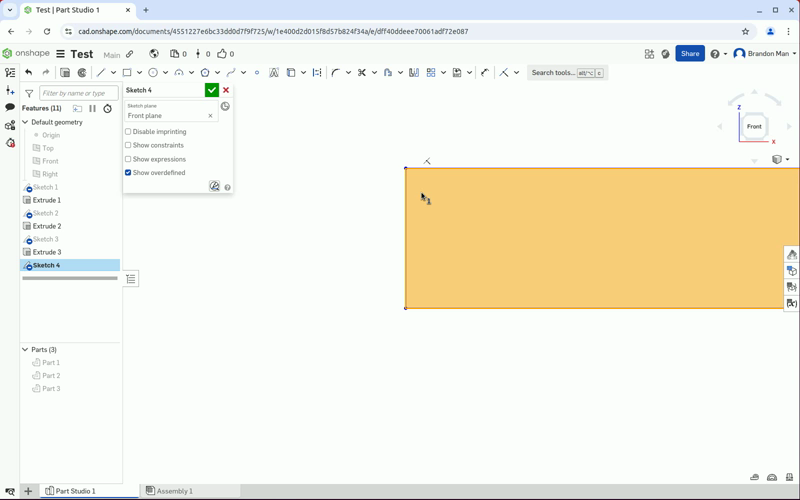
scroll(-6)
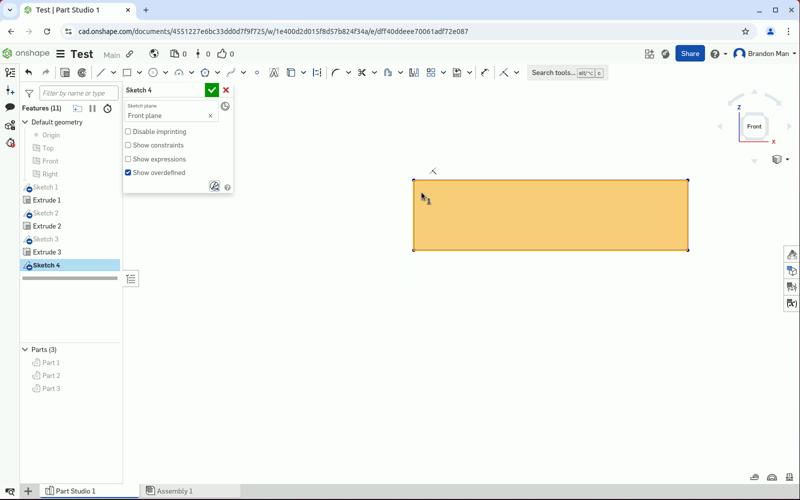
scroll(-6)
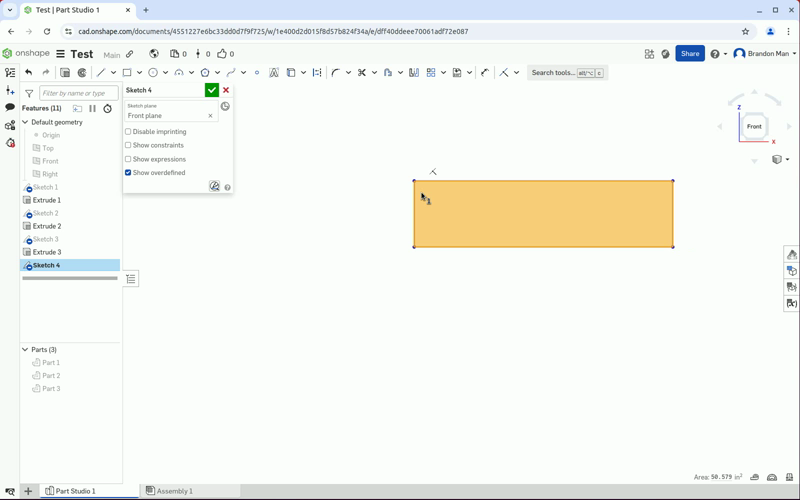
scroll(-6)
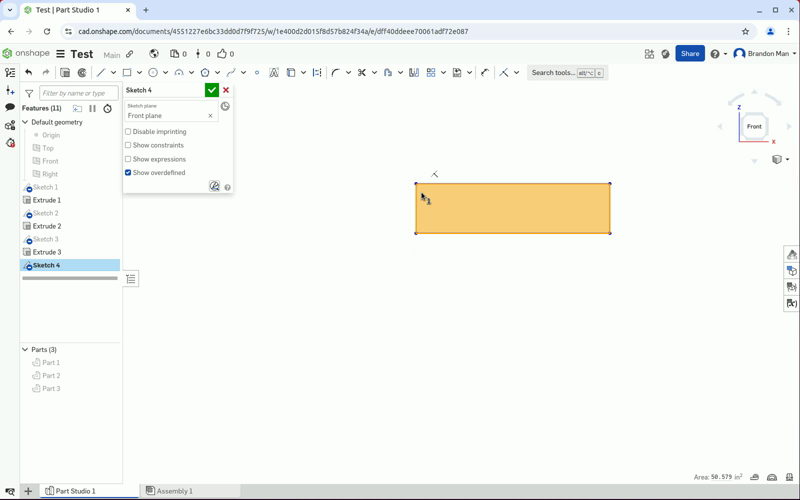
scroll(-6)
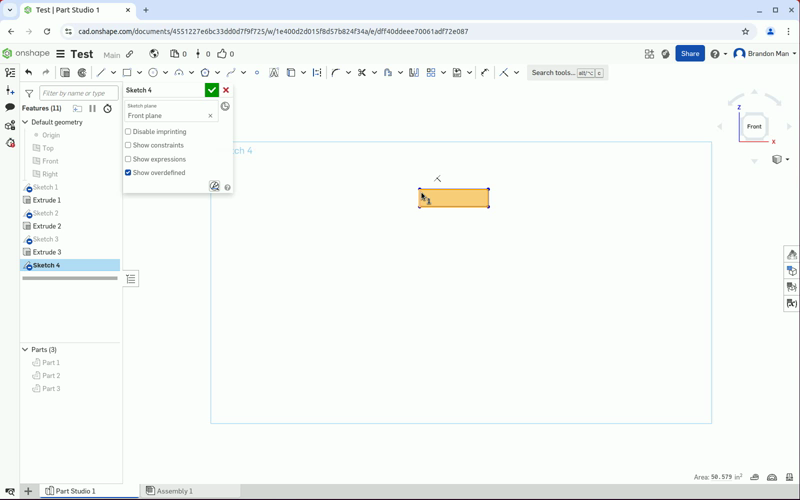
mouse_move(73, 352)
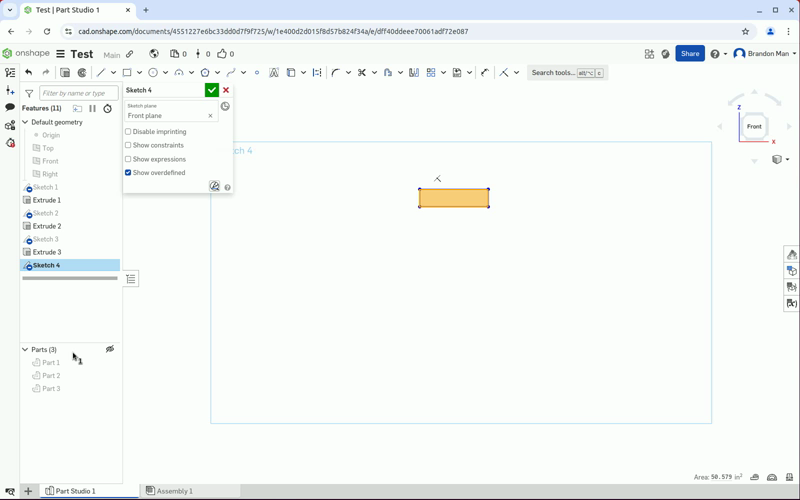
key(shift+y)
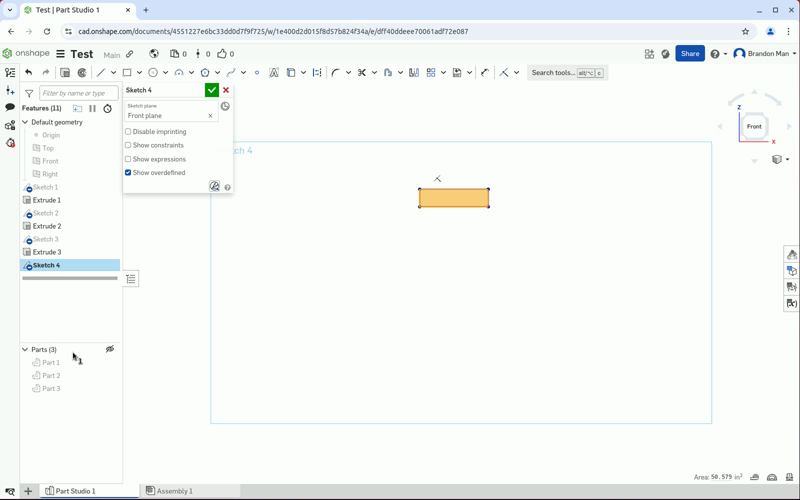
key(shift+e)
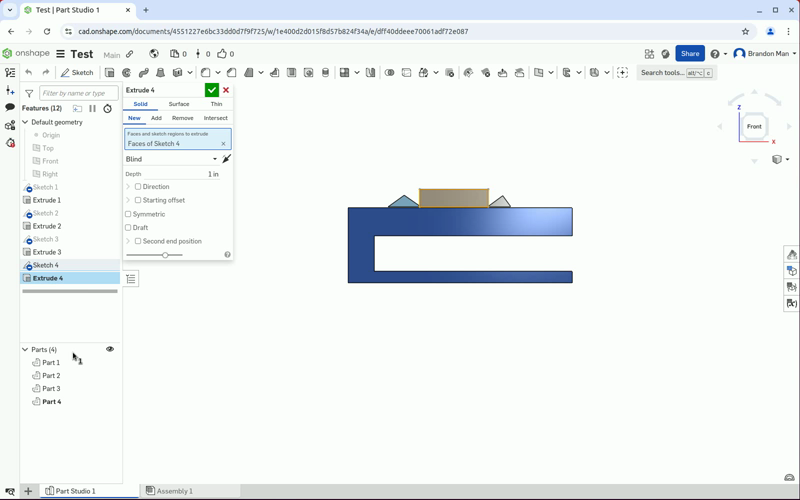
mouse_move(143, 106)
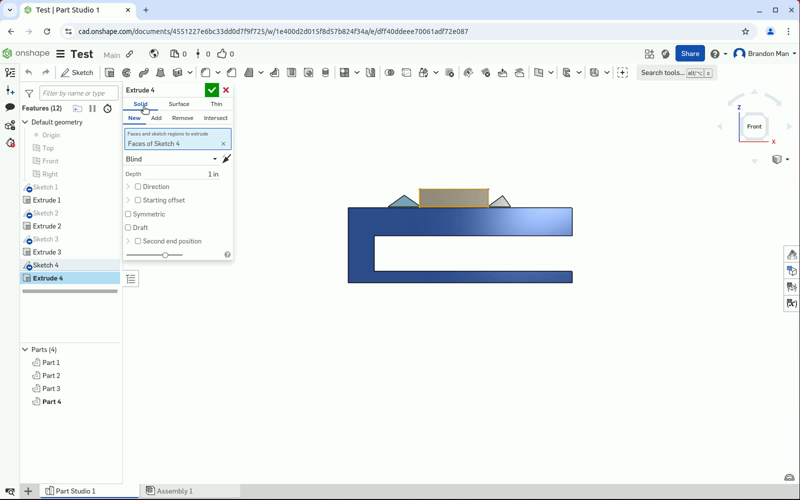
click(143, 106)
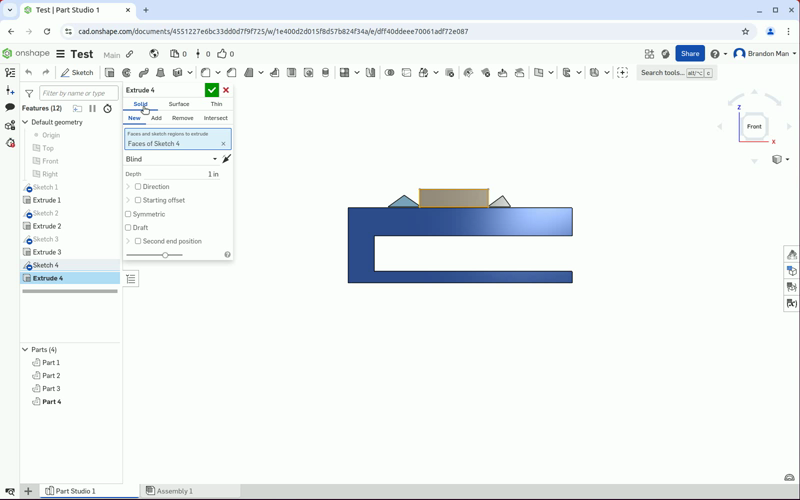
mouse_move(137, 120)
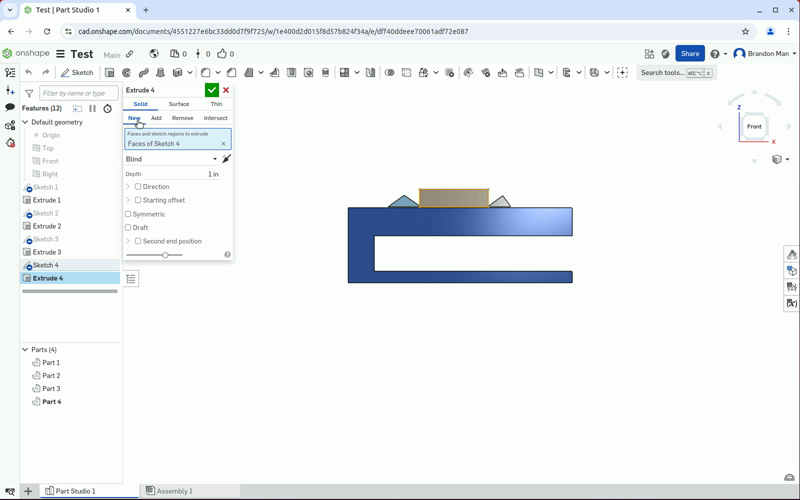
click(137, 120)
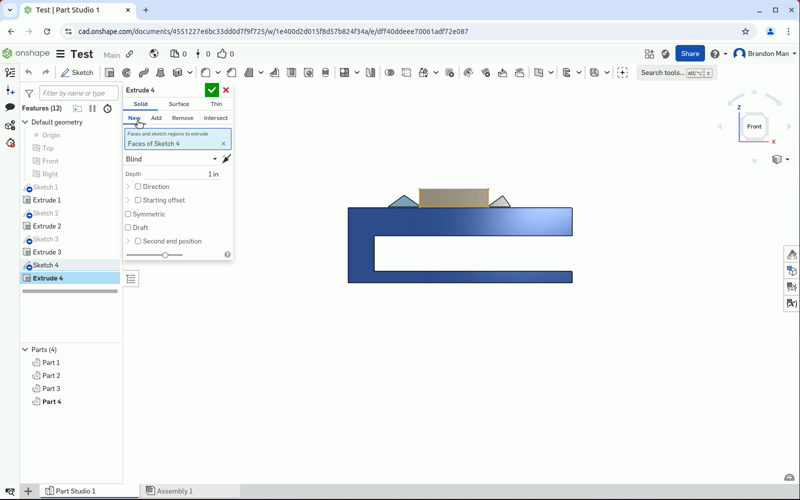
key(tab, 4)
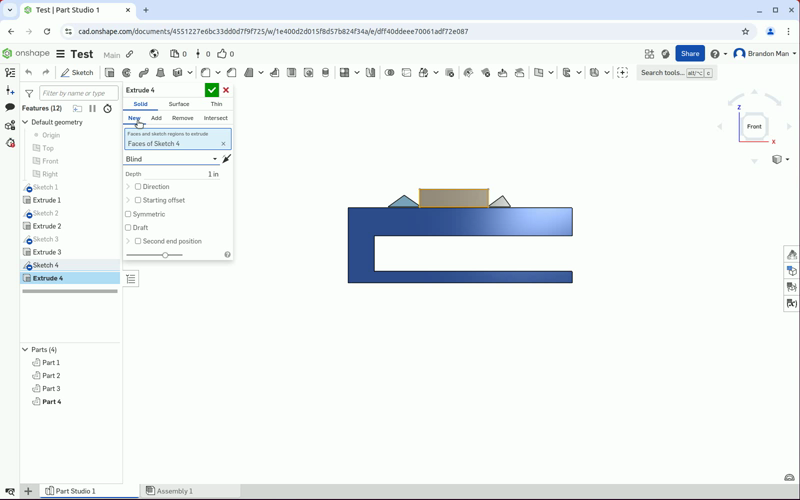
text(0.241)
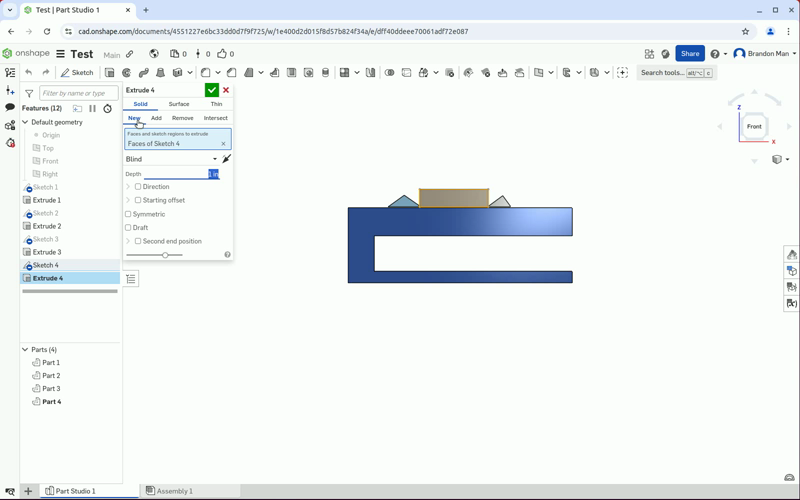
key(enter)
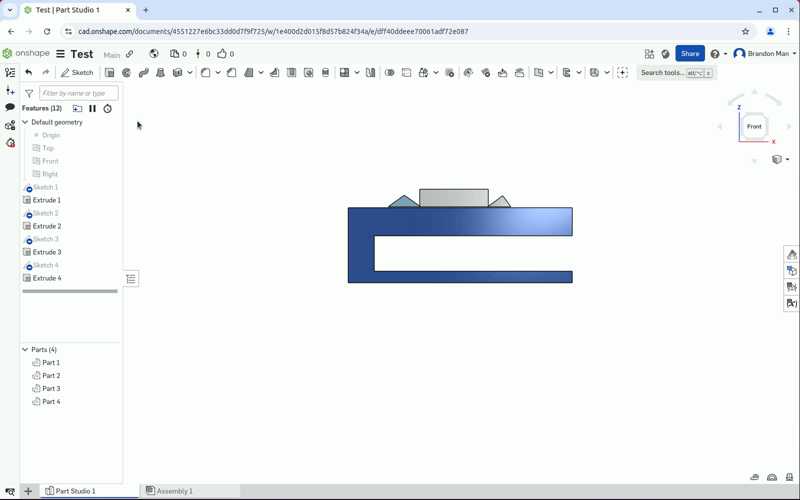
key(shift+h)
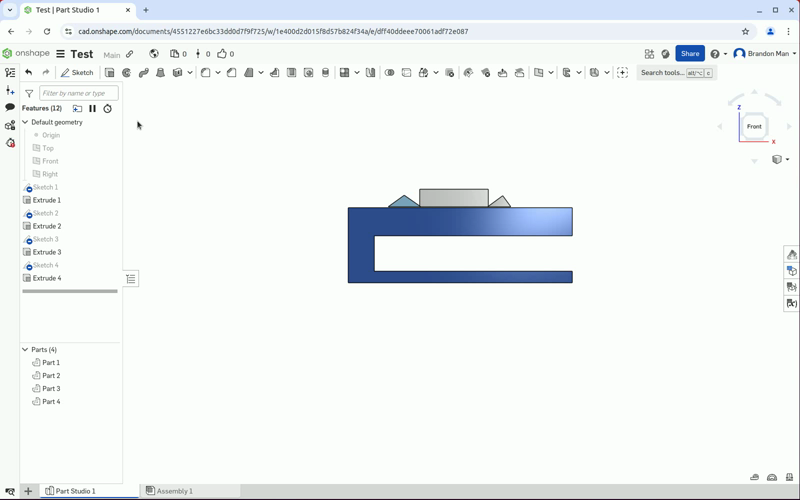
key(shift+h)
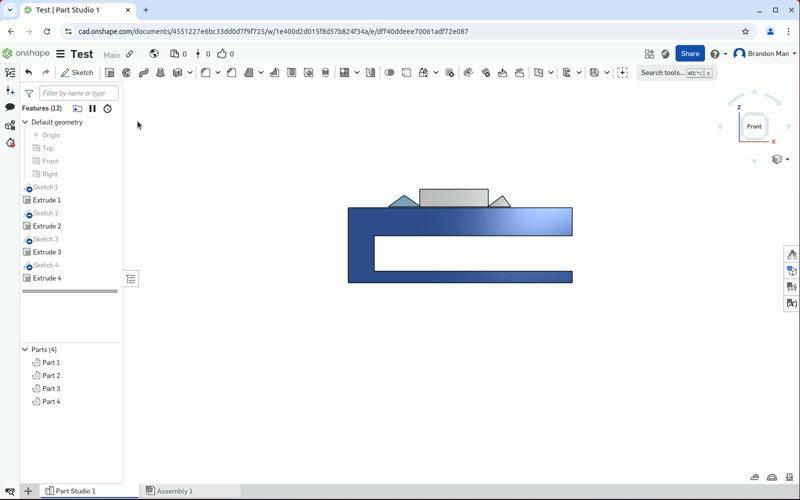
key(shift+7)
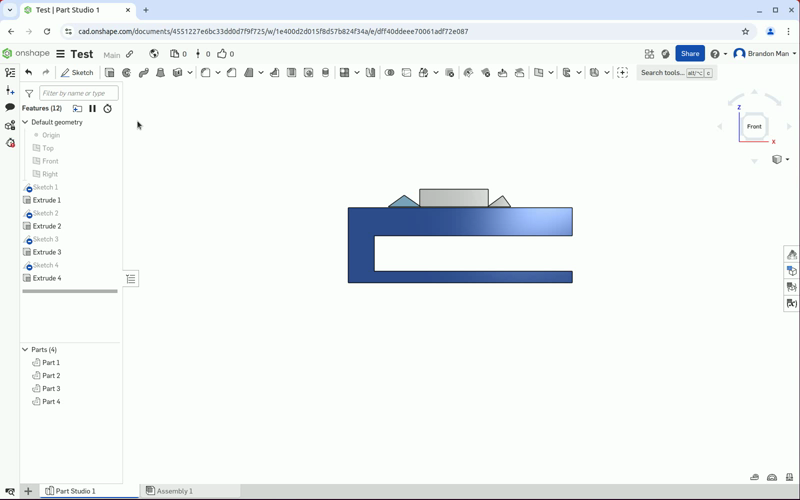
key(left, 2)
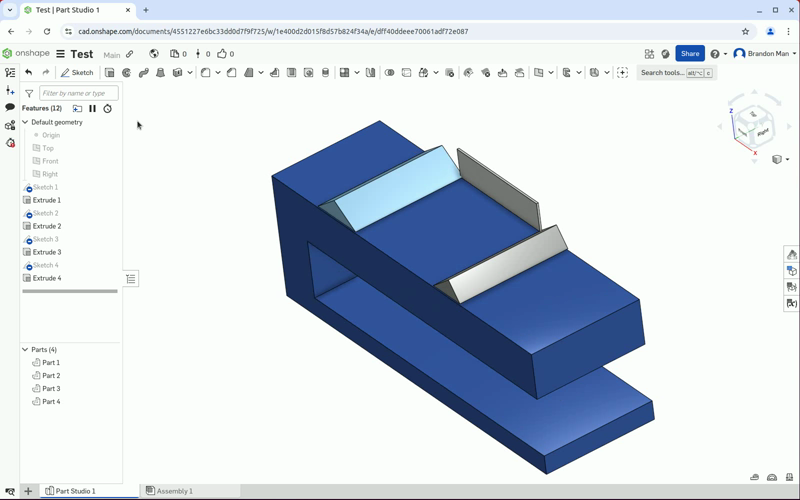
key(down, 2)
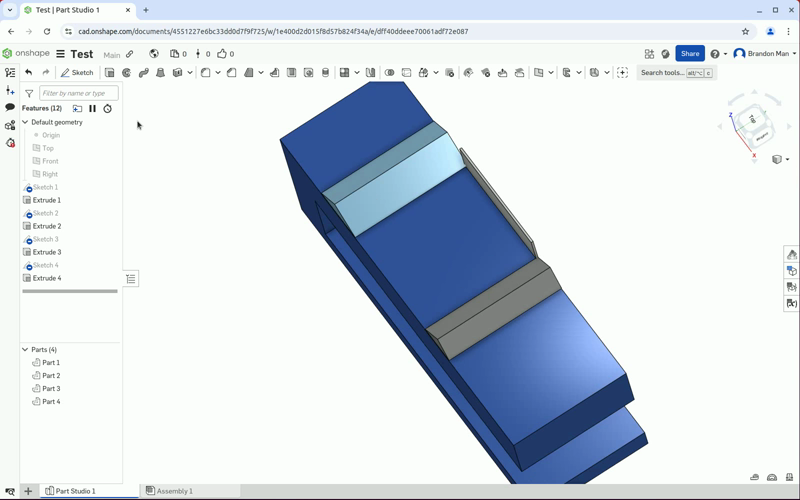
key(up, 2)
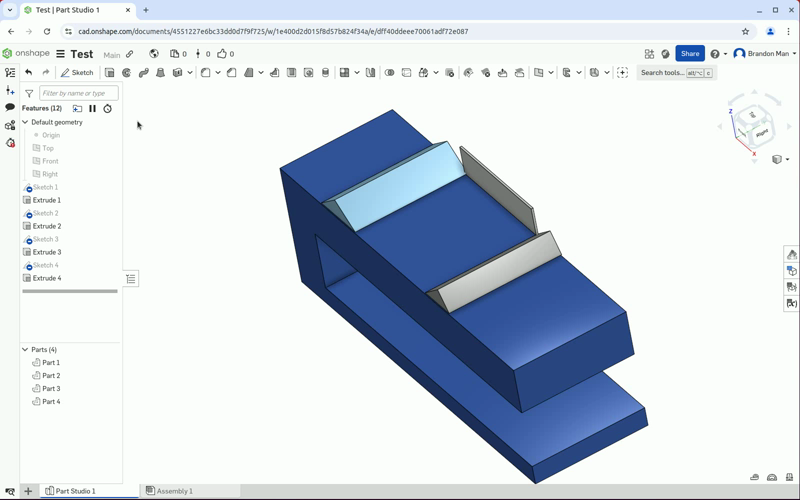
key(right, 2)
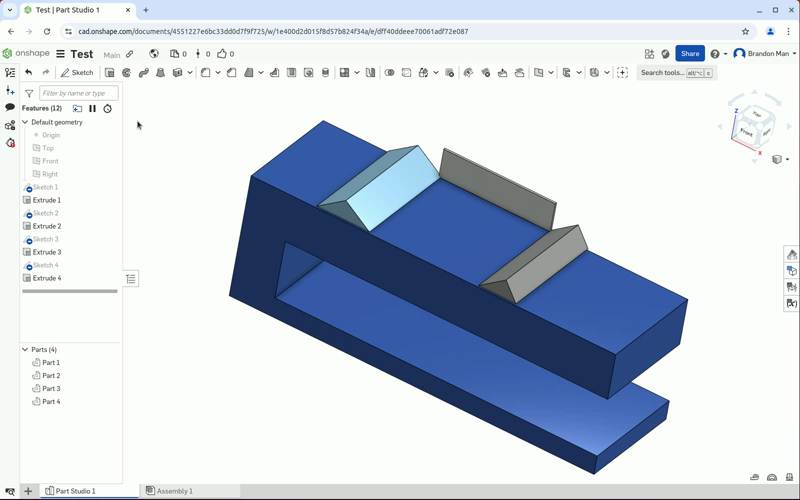
mouse_move(73, 189)
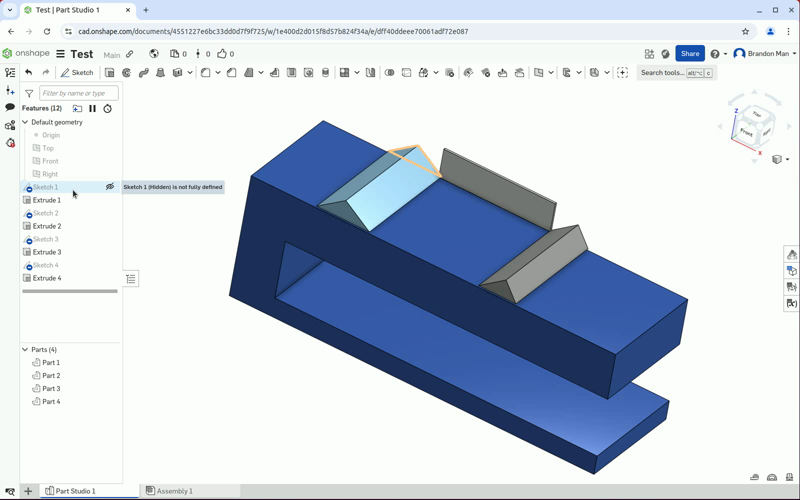
click(73, 189)